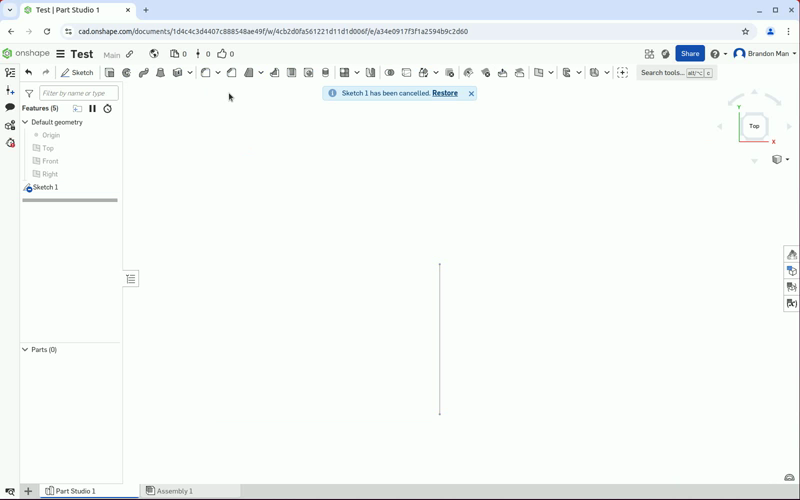
key(shift+h)
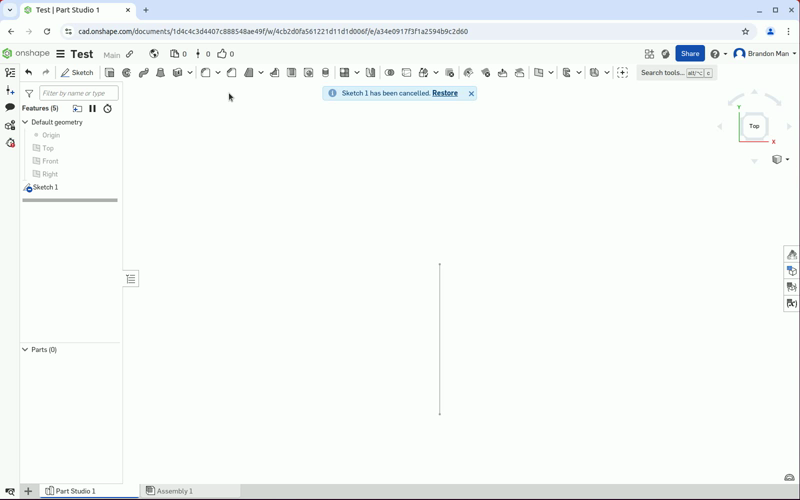
key(shift+s)
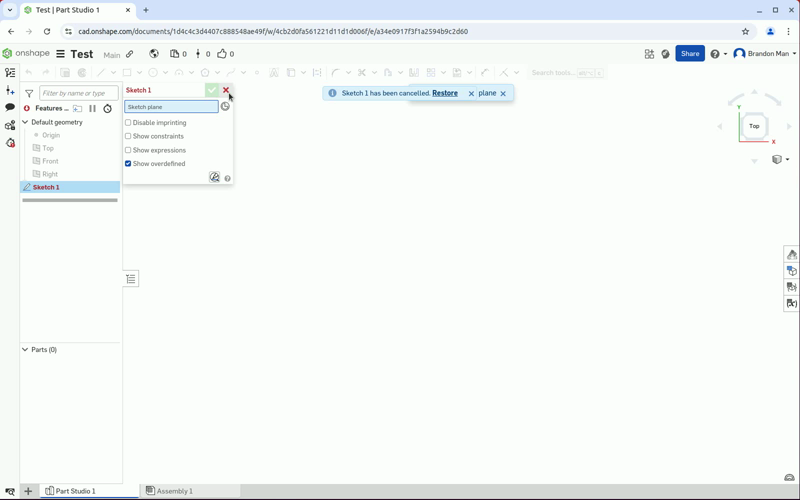
mouse_move(73, 150)
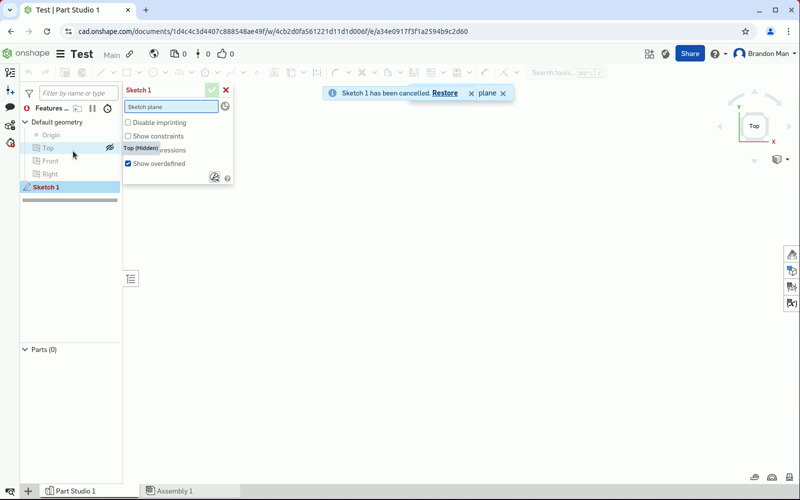
click(73, 150)
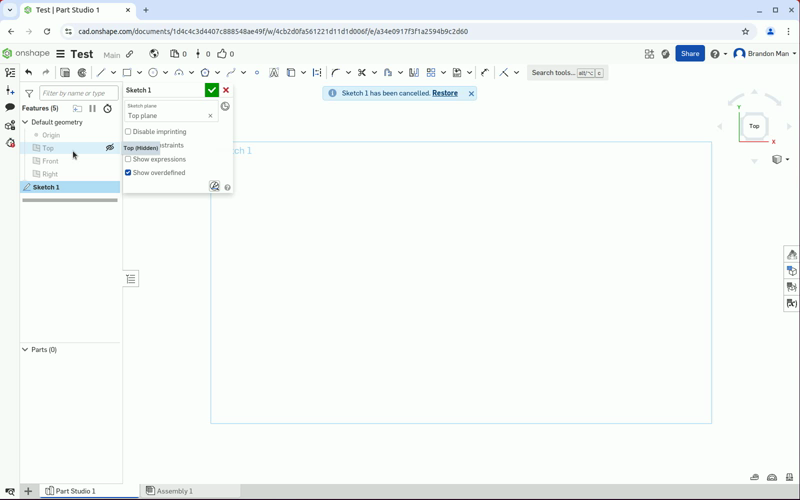
mouse_move(73, 352)
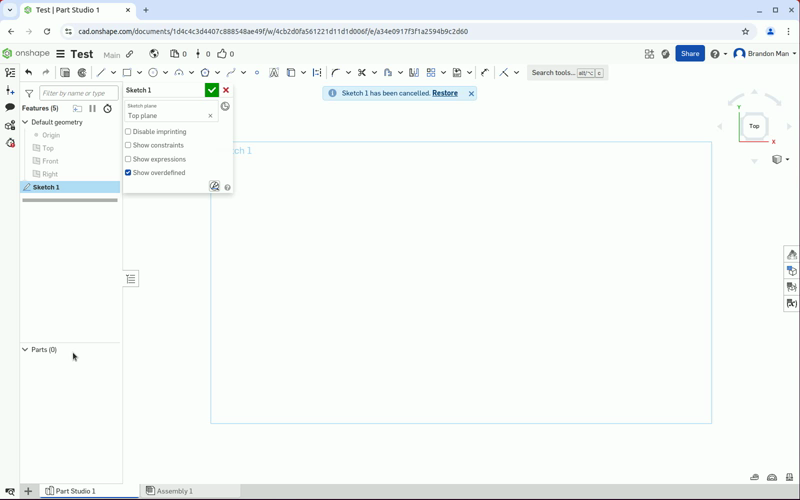
key(y)
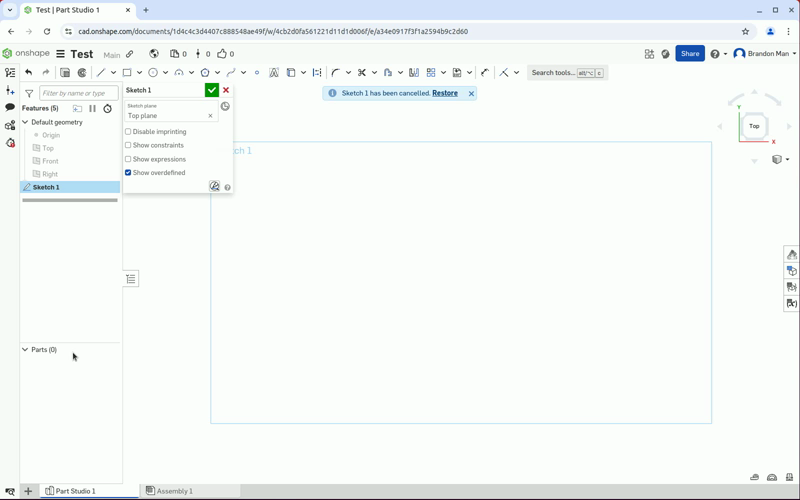
key(c)
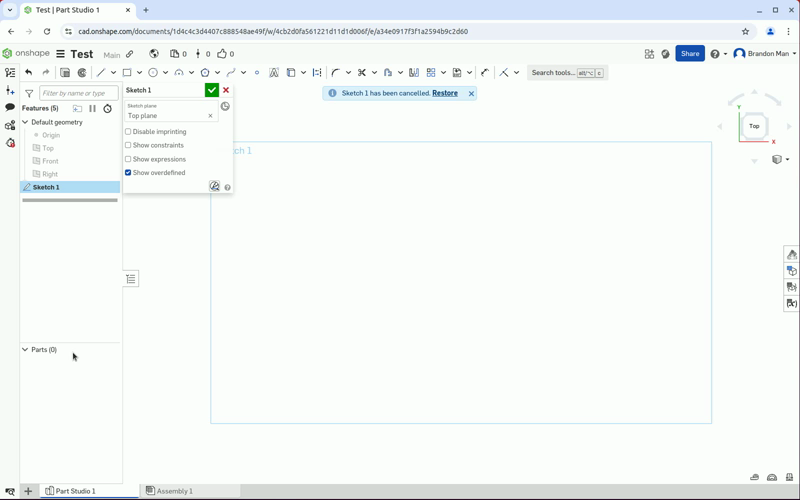
key_down(shift)
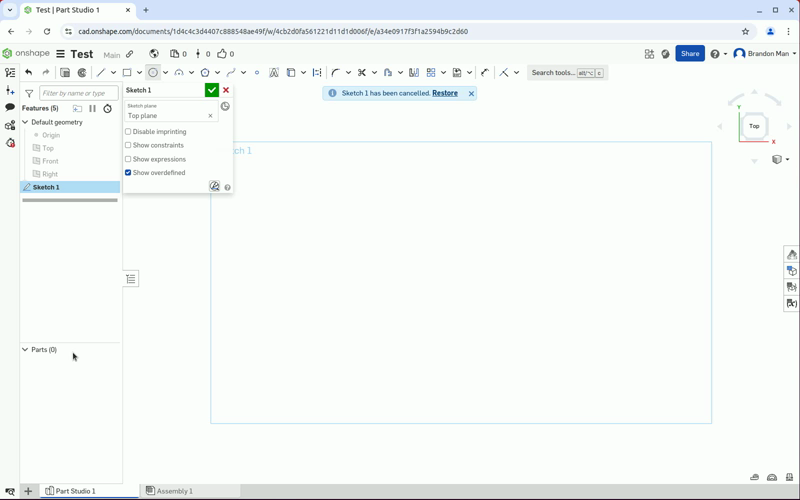
mouse_move(392, 282)
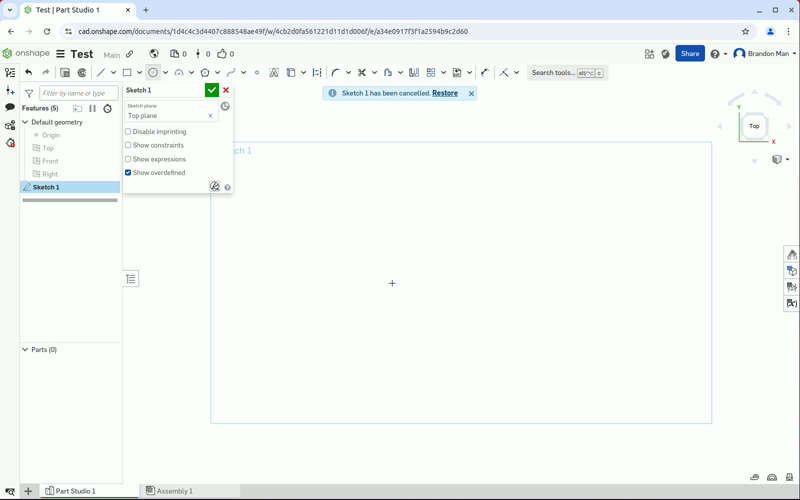
click(392, 282)
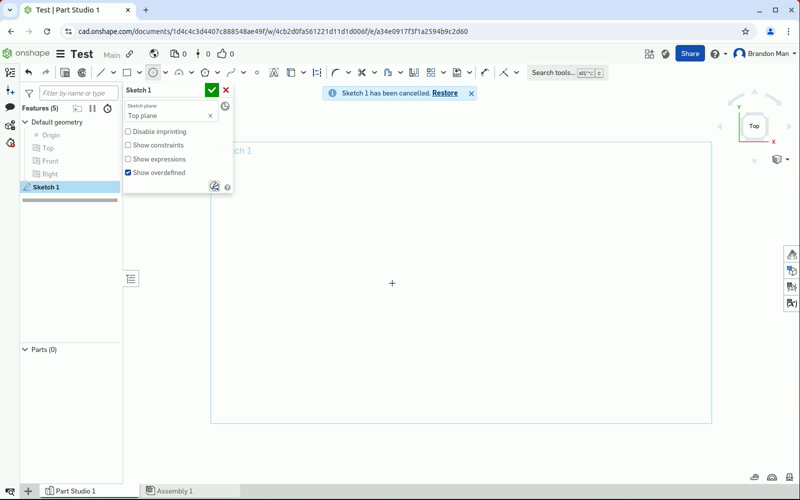
key_up(shift)
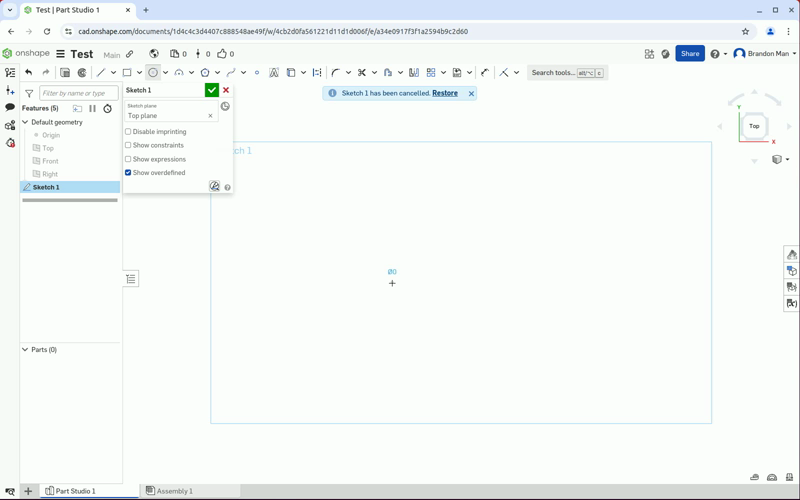
mouse_move(434, 282)
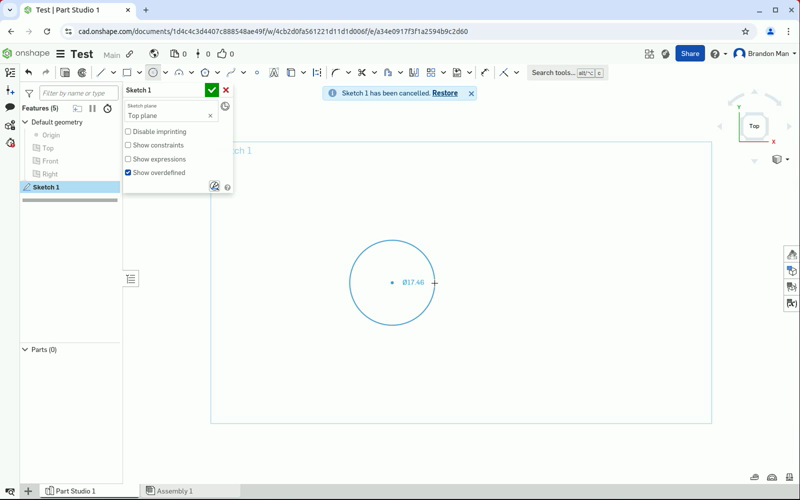
click(434, 282)
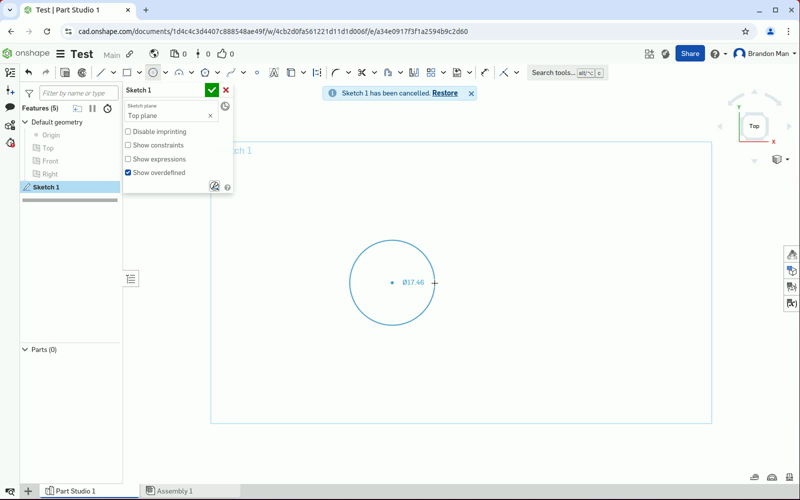
key(esc)
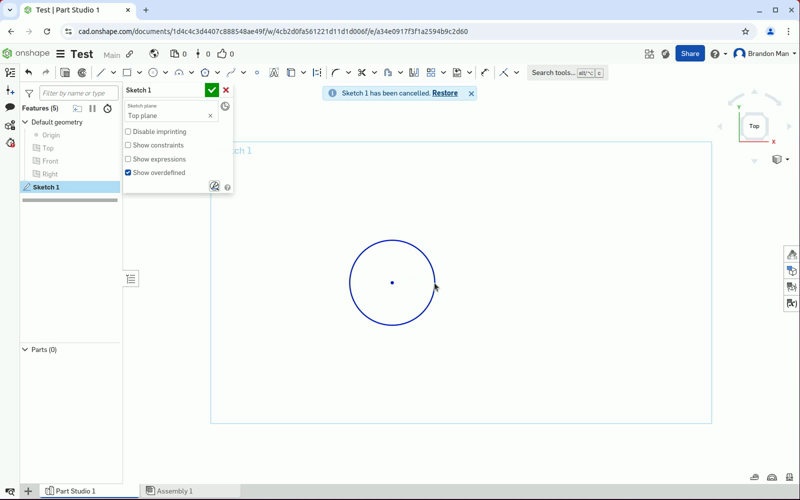
key(c)
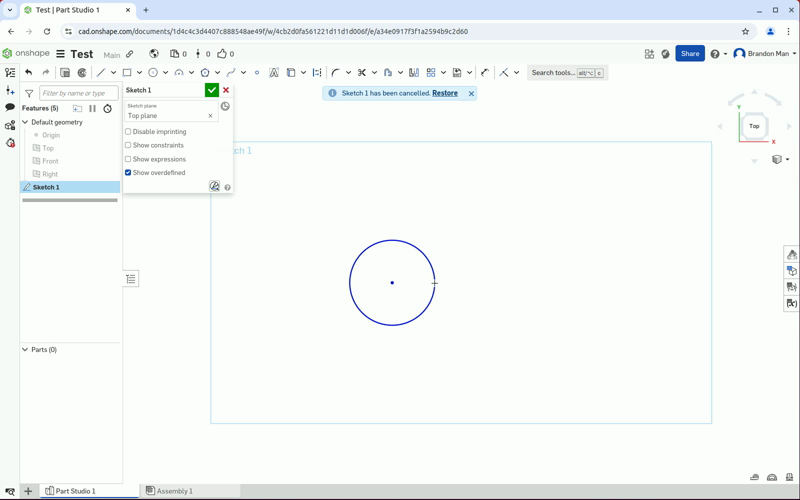
key_down(shift)
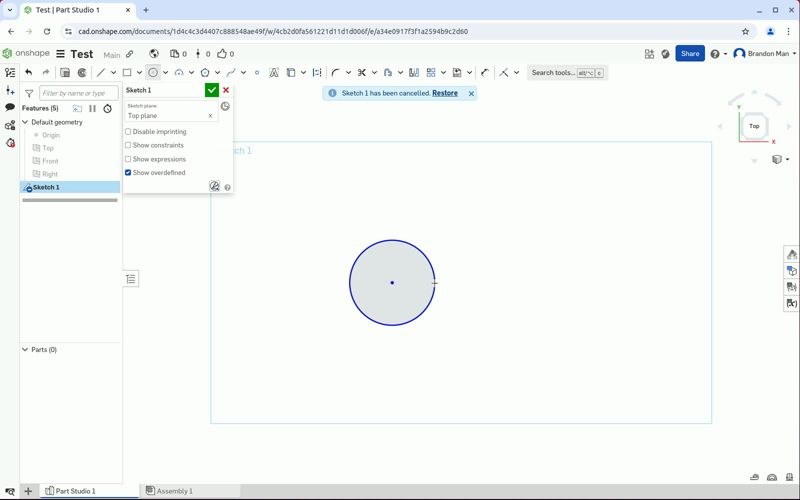
mouse_move(392, 282)
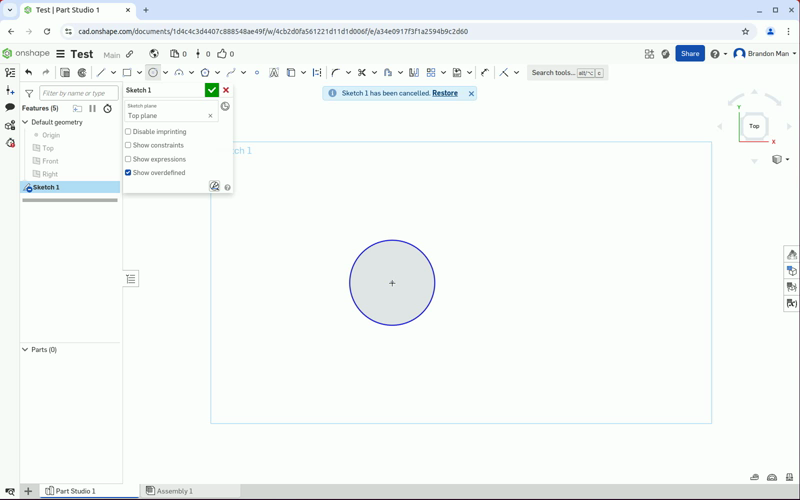
click(392, 282)
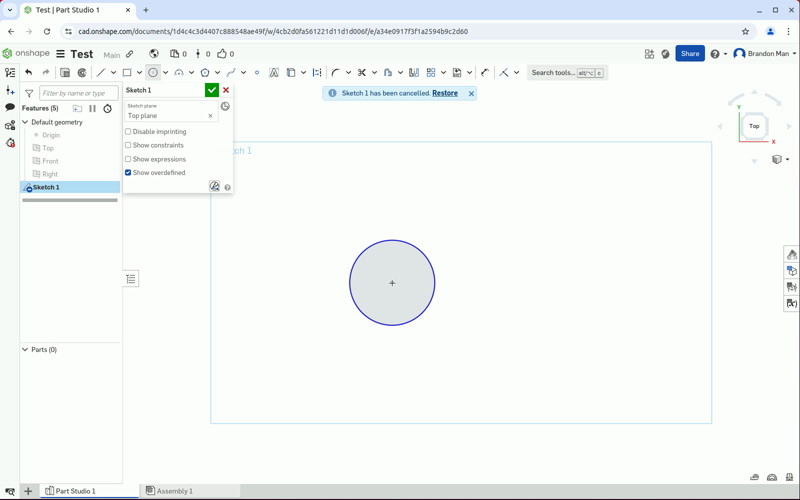
key_up(shift)
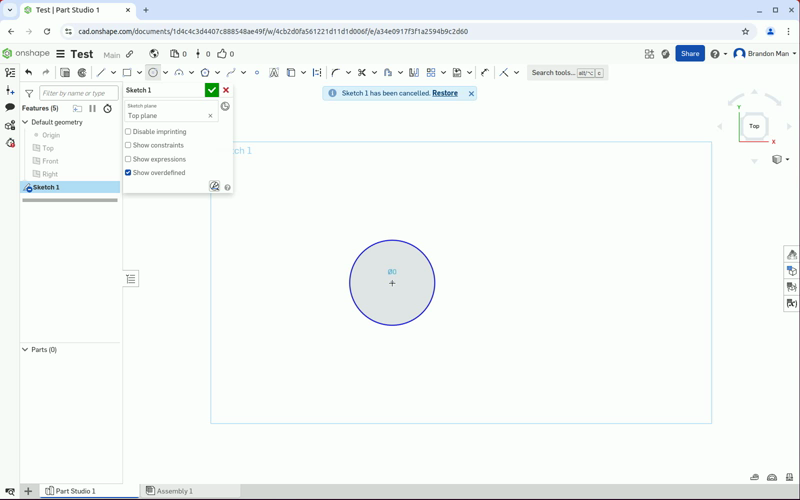
mouse_move(416, 282)
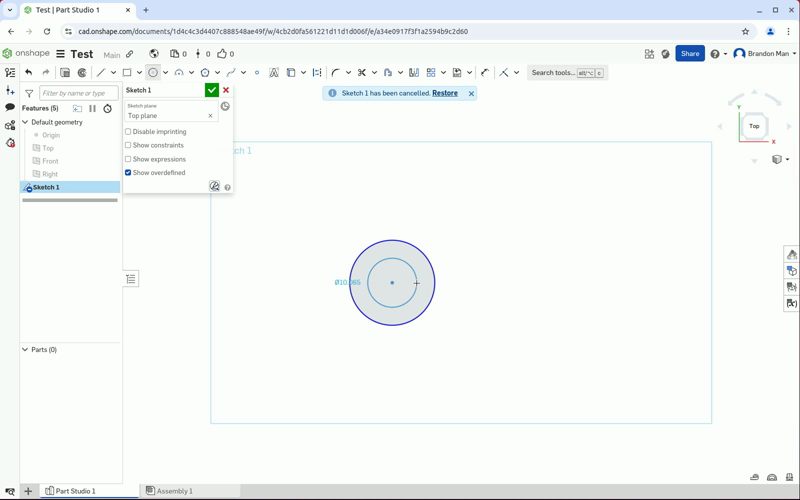
click(416, 282)
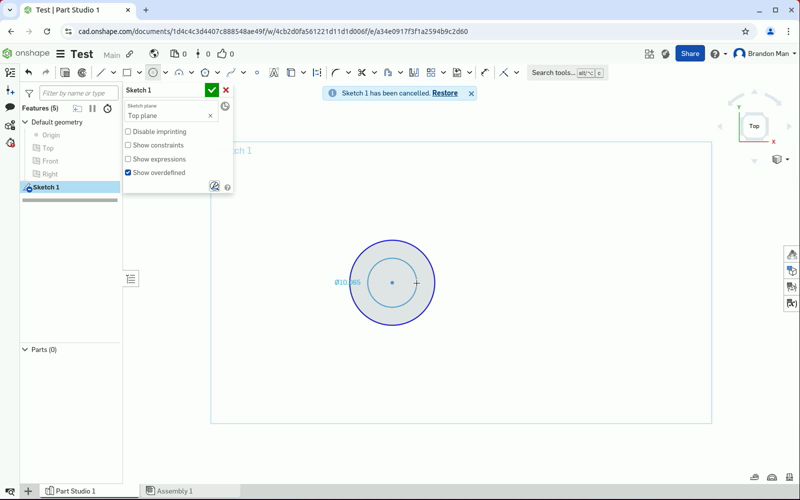
key(esc)
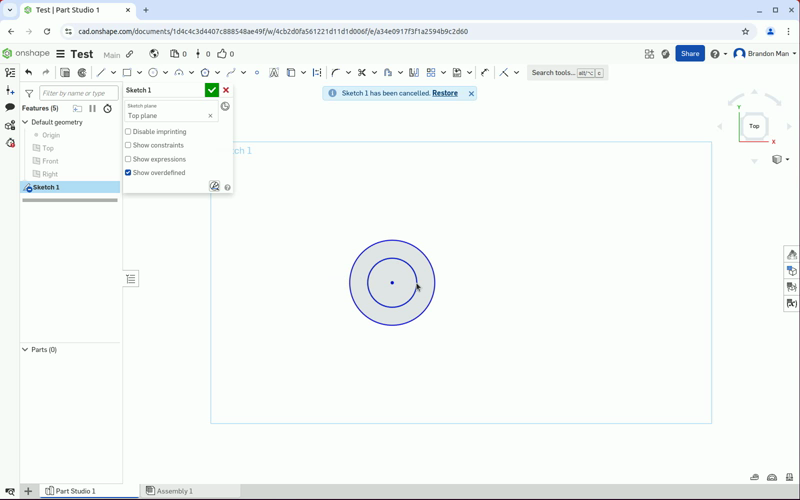
mouse_move(366, 262)
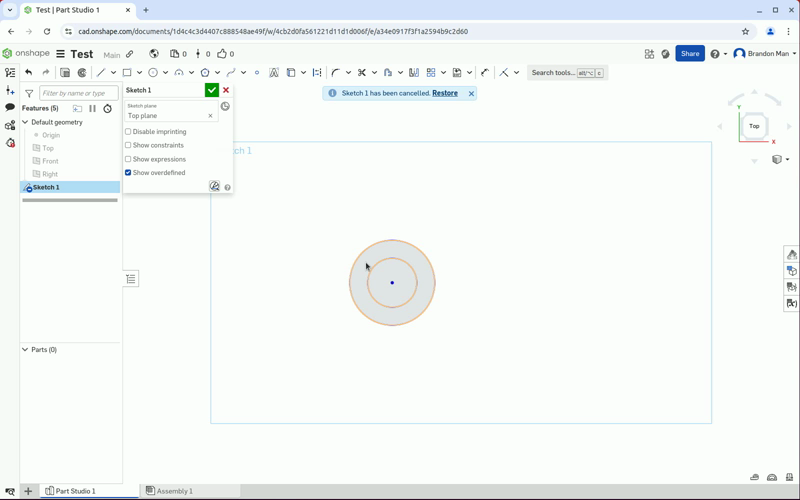
click(366, 262)
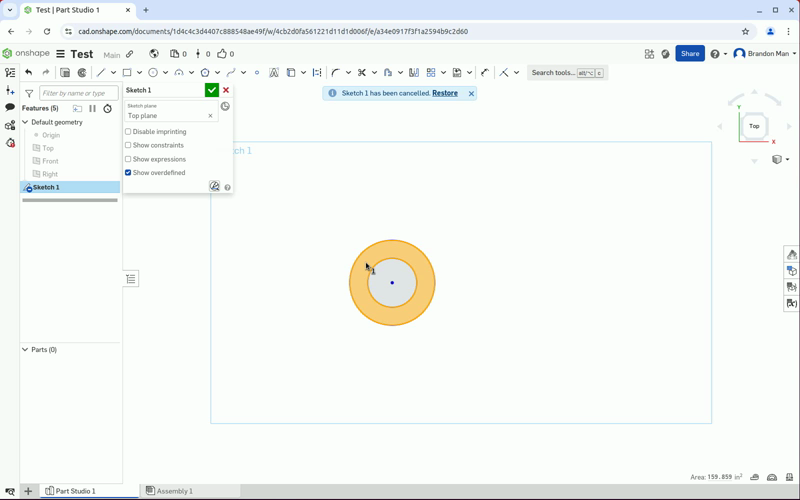
mouse_move(73, 352)
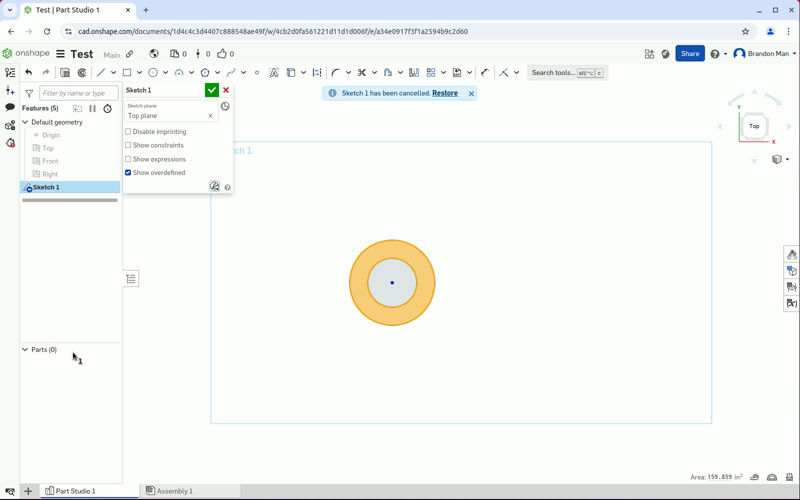
key(shift+y)
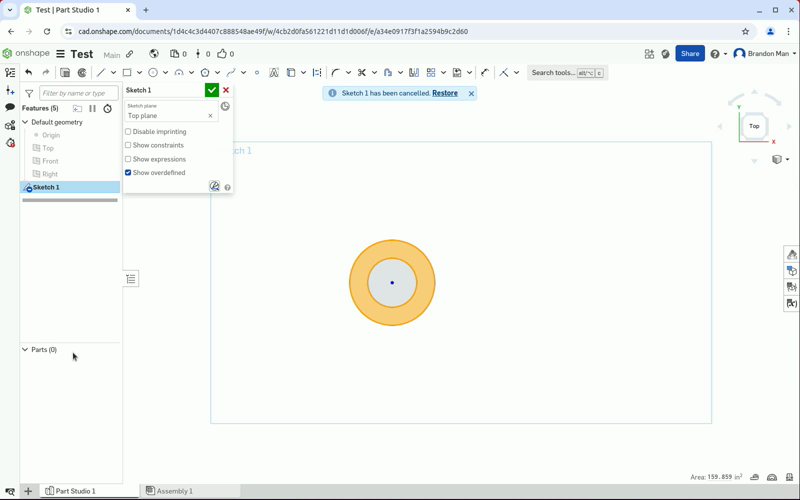
key(shift+e)
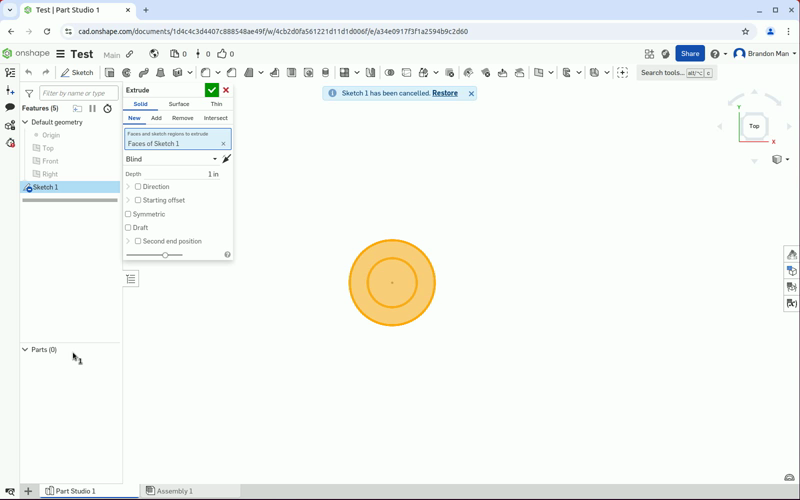
mouse_move(143, 106)
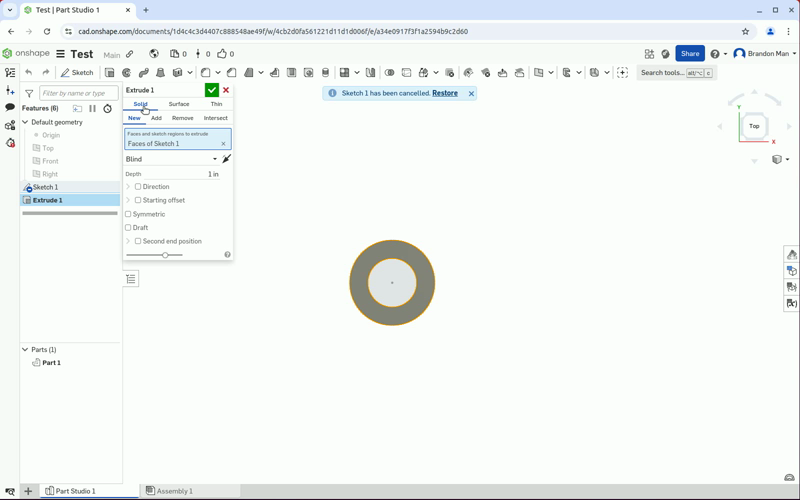
click(143, 106)
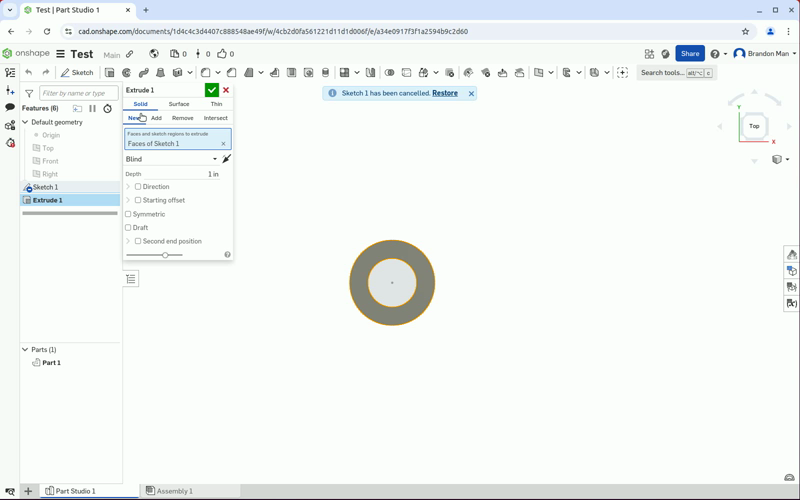
mouse_move(137, 120)
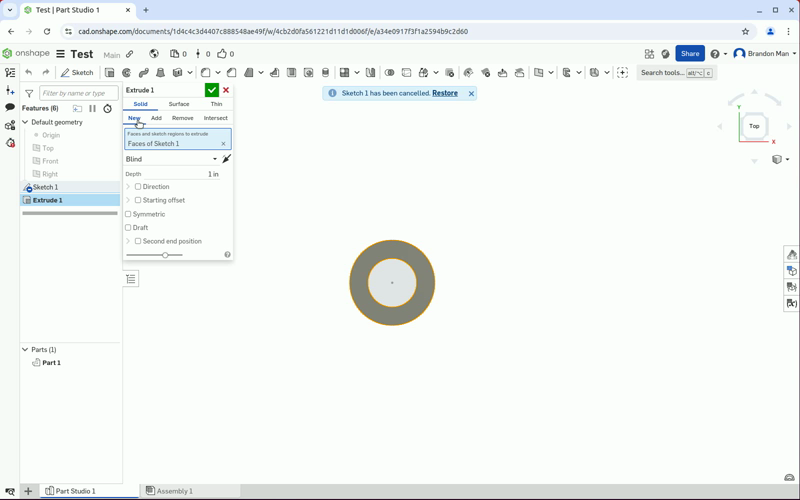
click(137, 120)
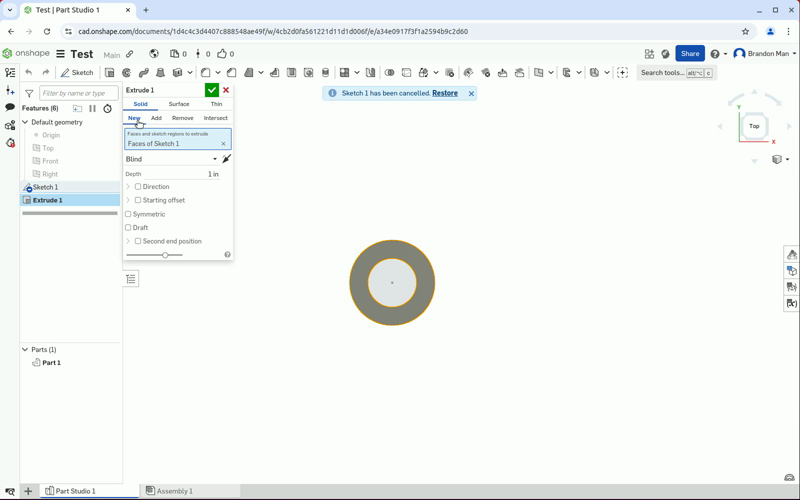
key(tab, 4)
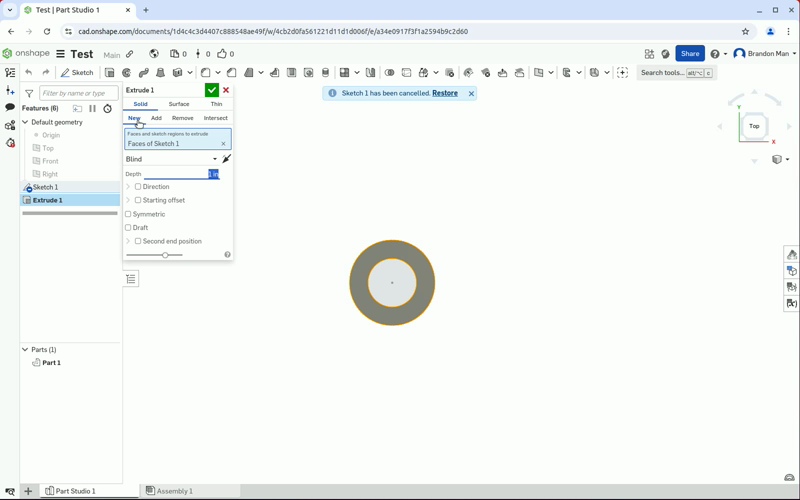
text(16.128)
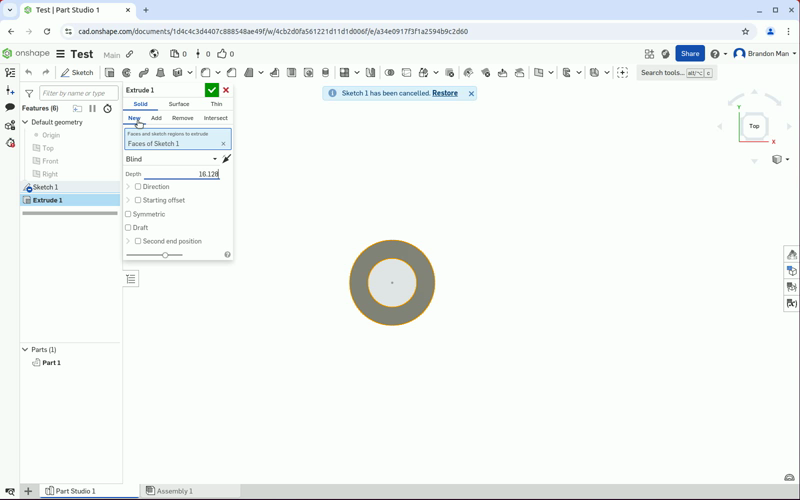
key(enter)
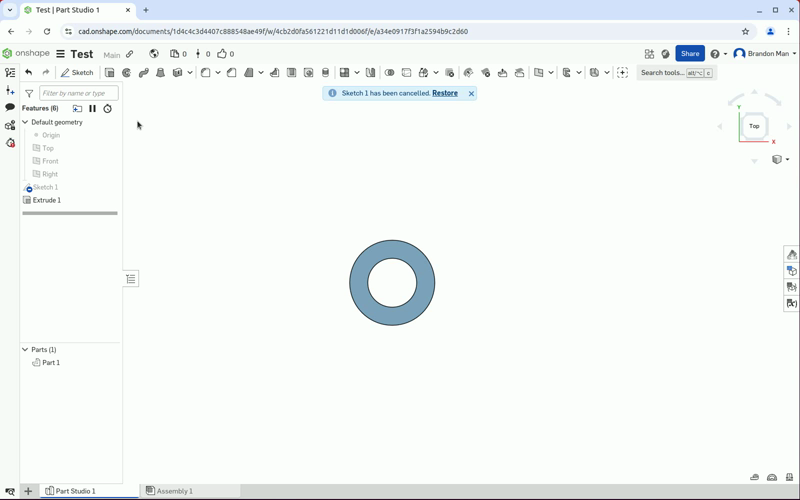
key(shift+h)
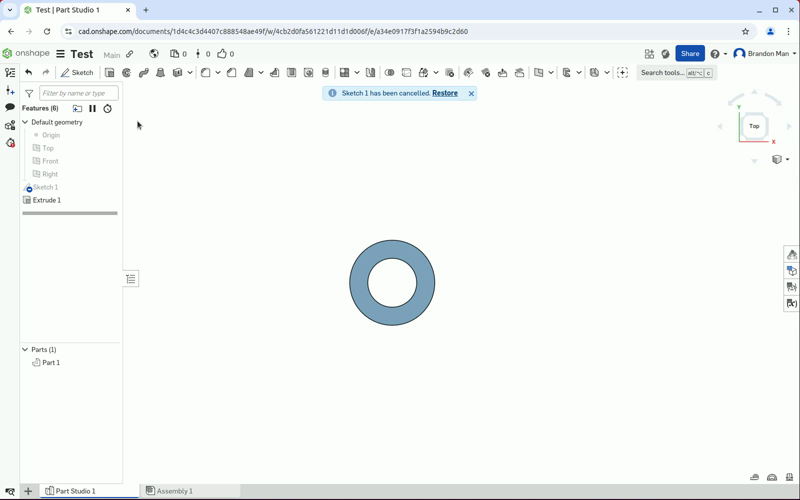
key(shift+h)
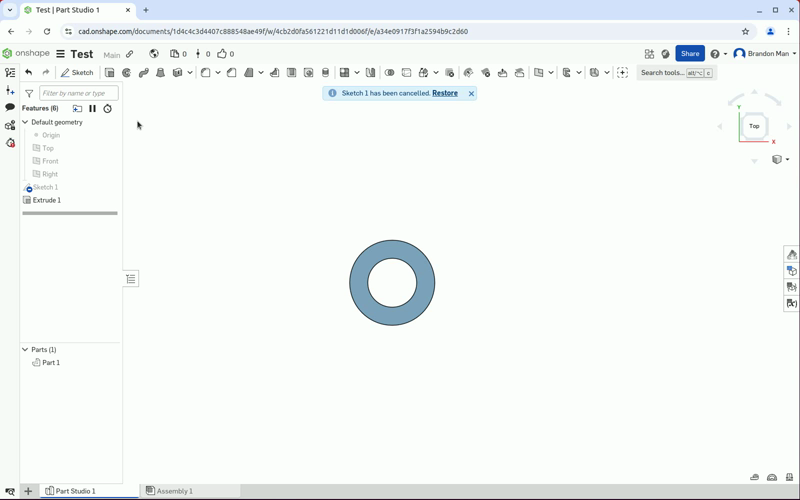
mouse_move(73, 189)
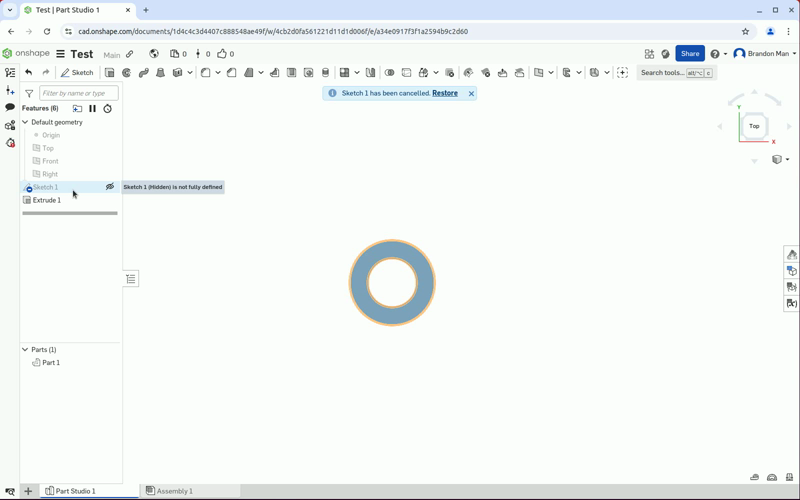
click(73, 189)
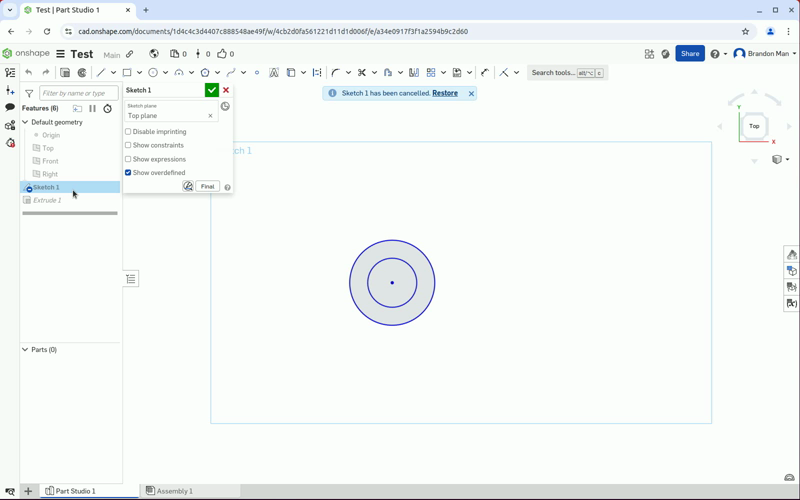
mouse_move(229, 92)
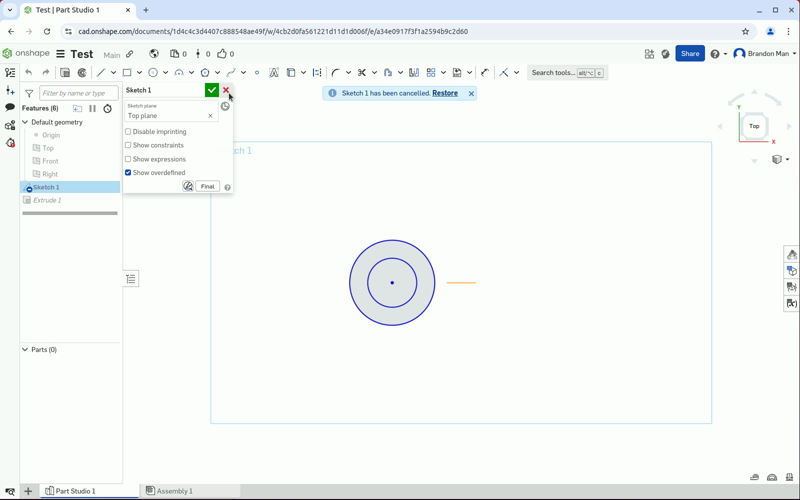
click(229, 92)
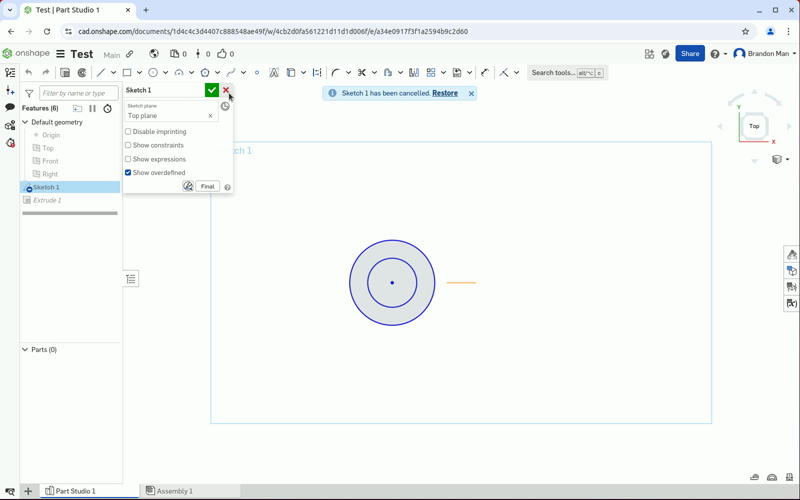
key(shift+s)
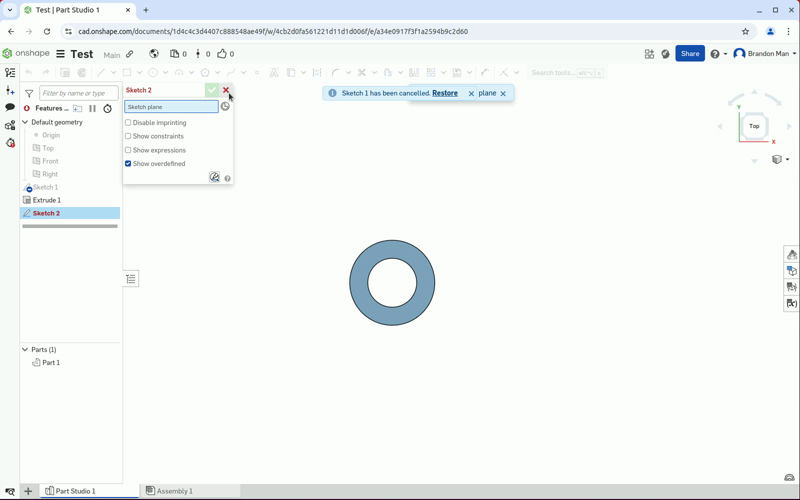
mouse_move(73, 150)
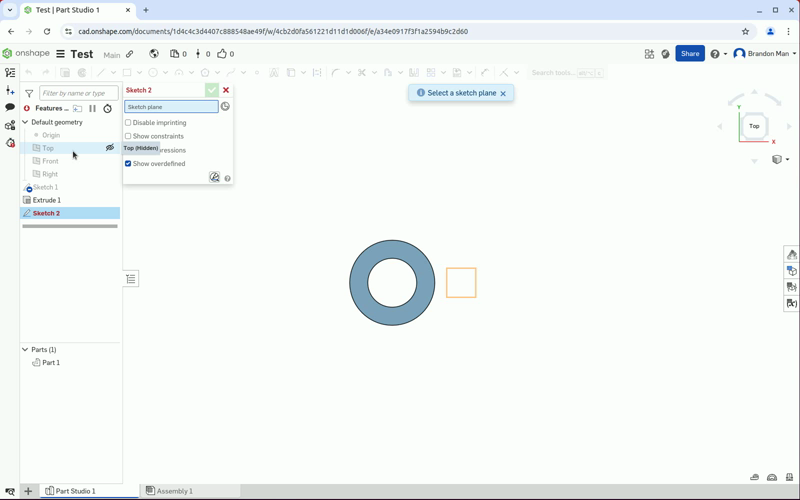
click(73, 150)
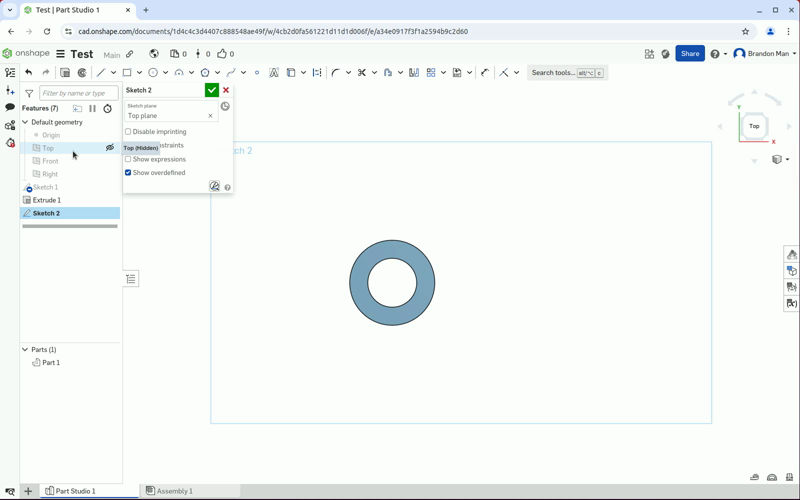
mouse_move(73, 352)
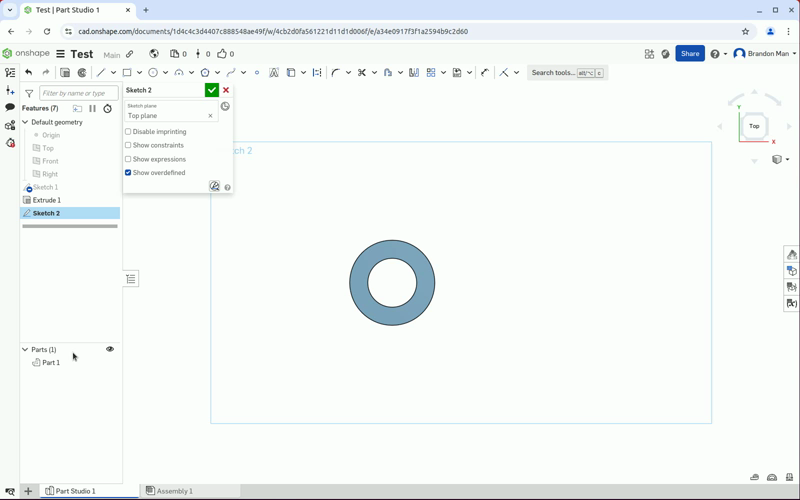
key(y)
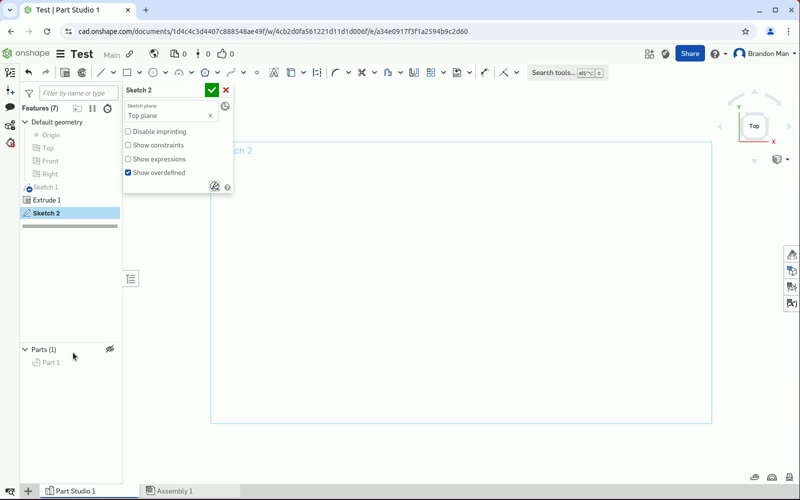
key(l)
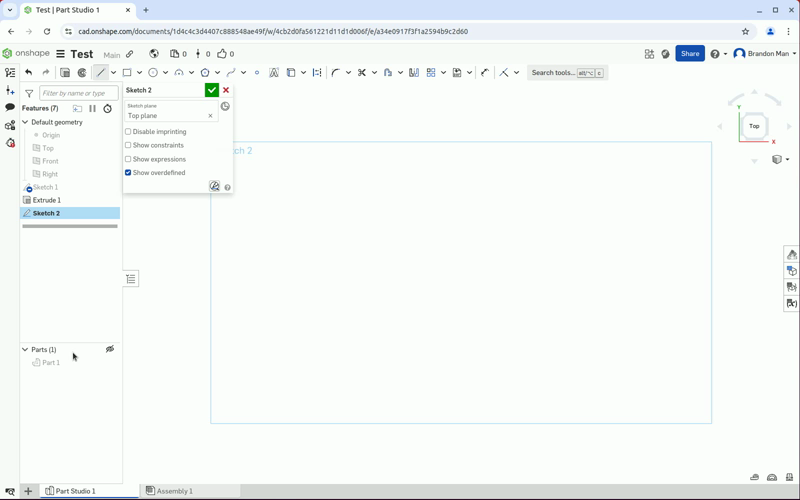
key_down(shift)
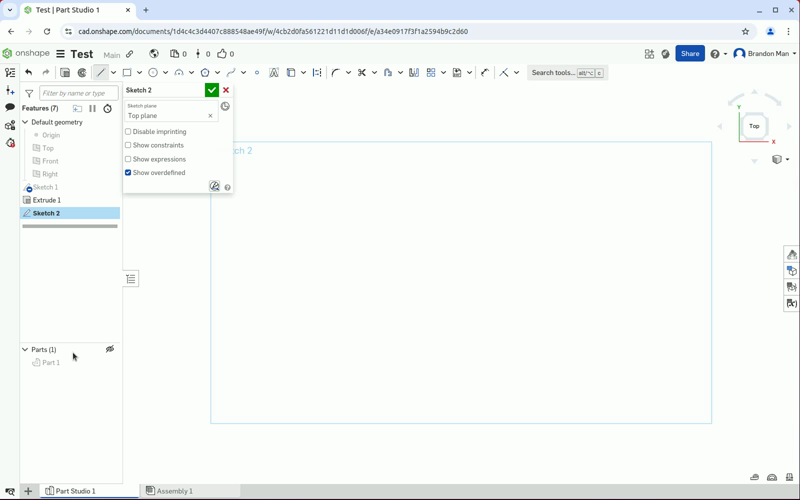
mouse_move(374, 322)
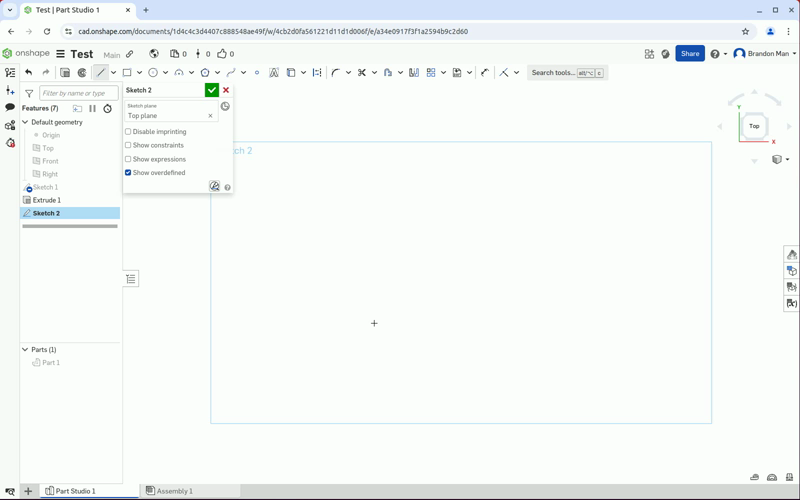
click(374, 322)
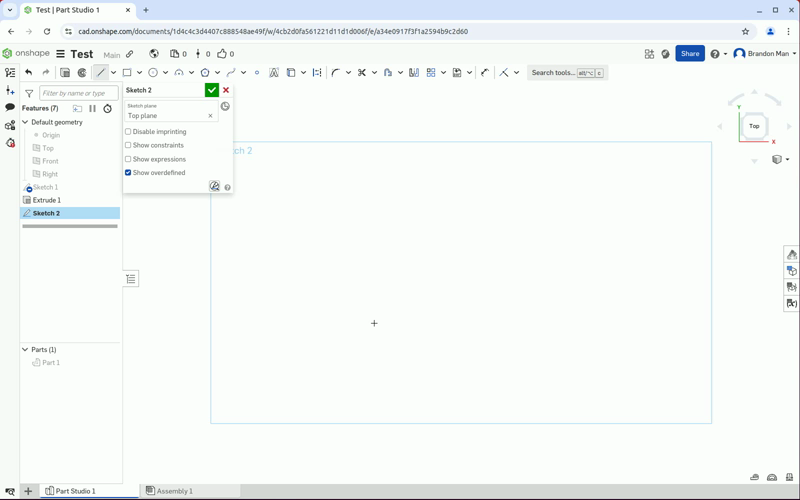
key_up(shift)
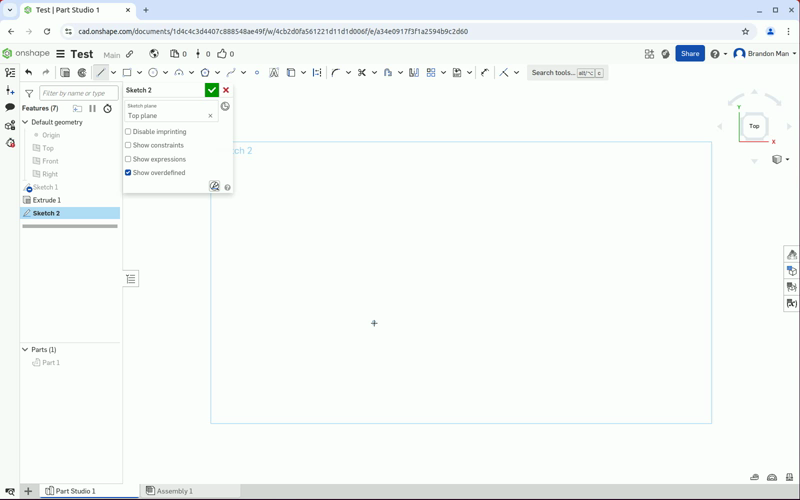
key_down(shift)
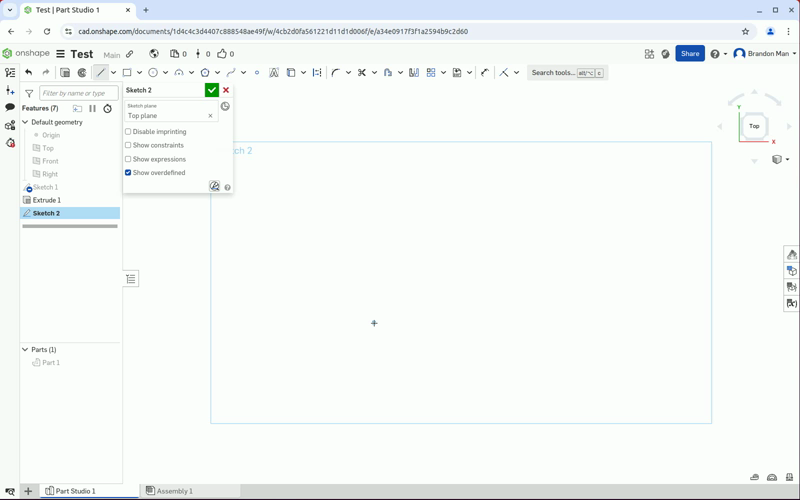
mouse_move(464, 361)
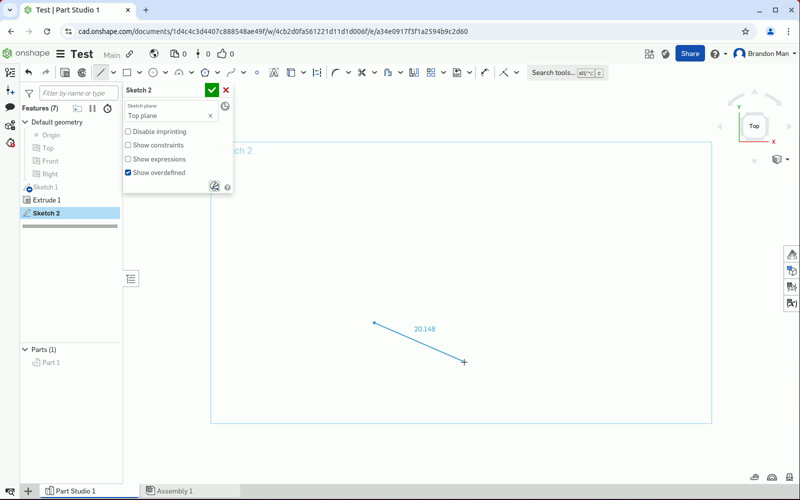
click(464, 361)
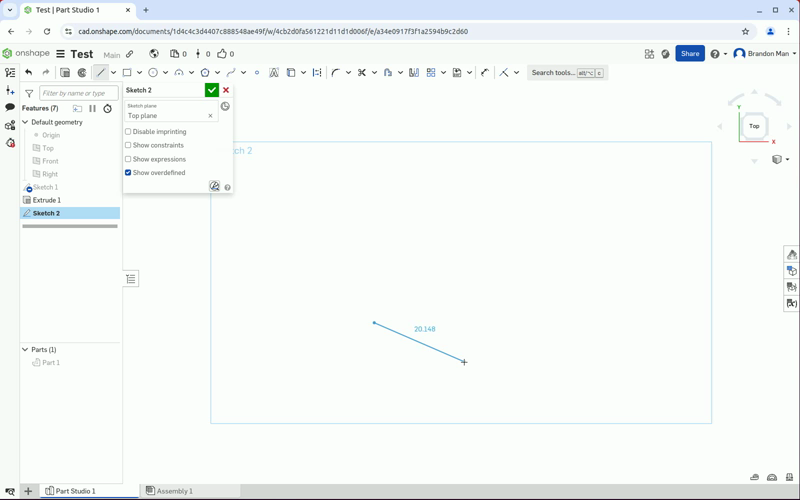
key_up(shift)
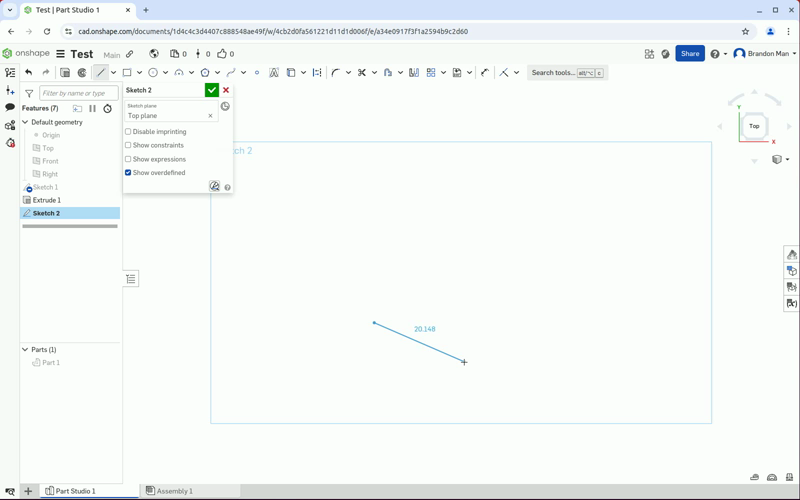
key(esc)
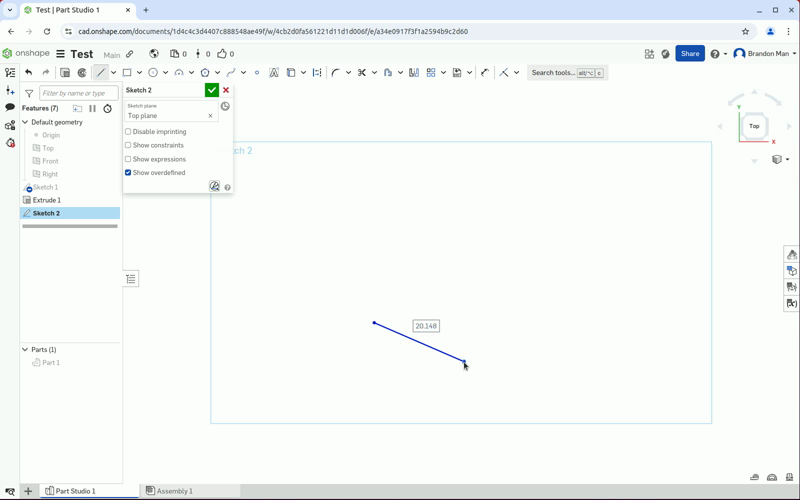
key(a)
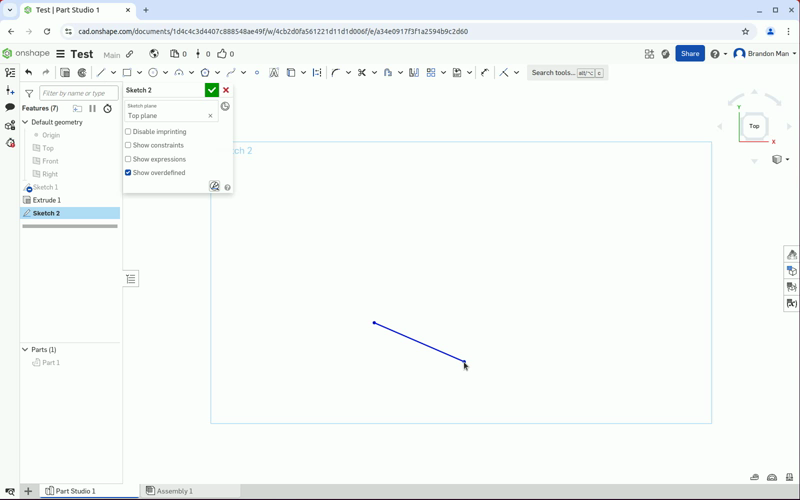
mouse_move(464, 361)
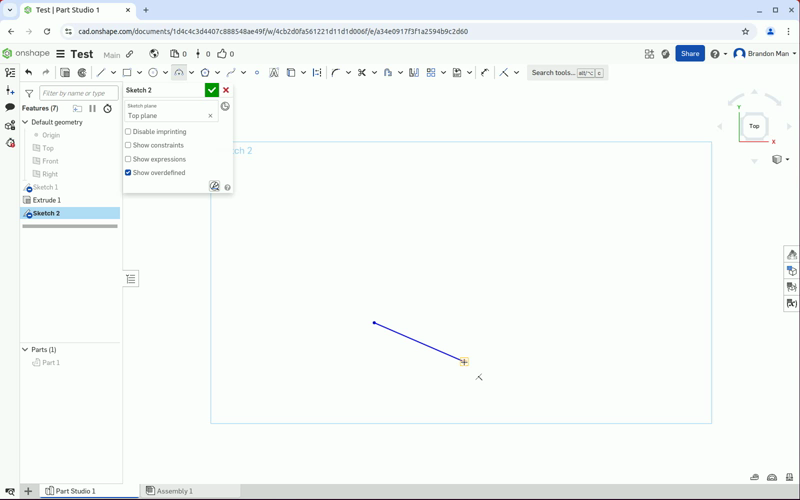
click(464, 361)
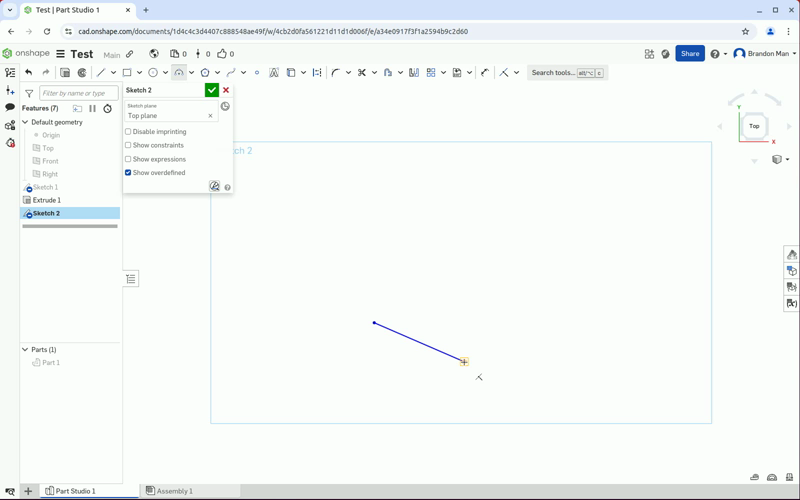
key_down(shift)
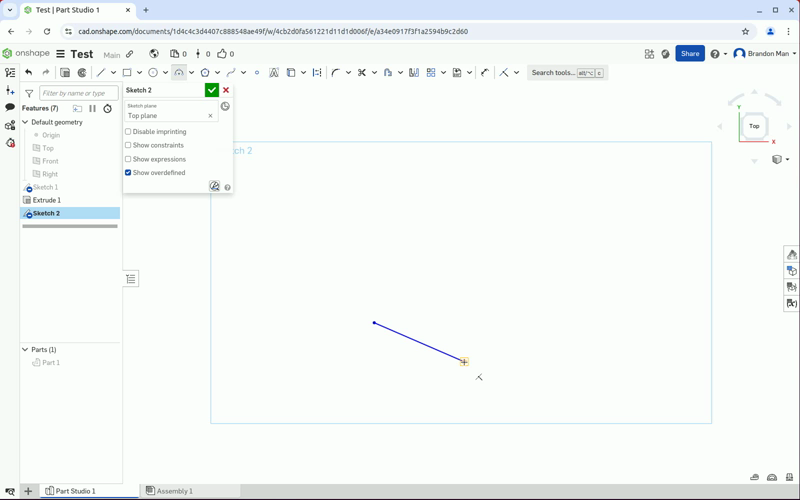
mouse_move(509, 331)
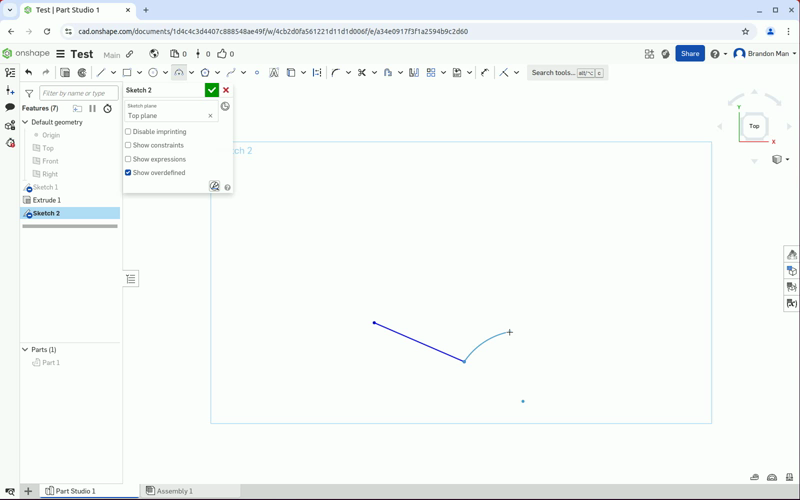
click(509, 331)
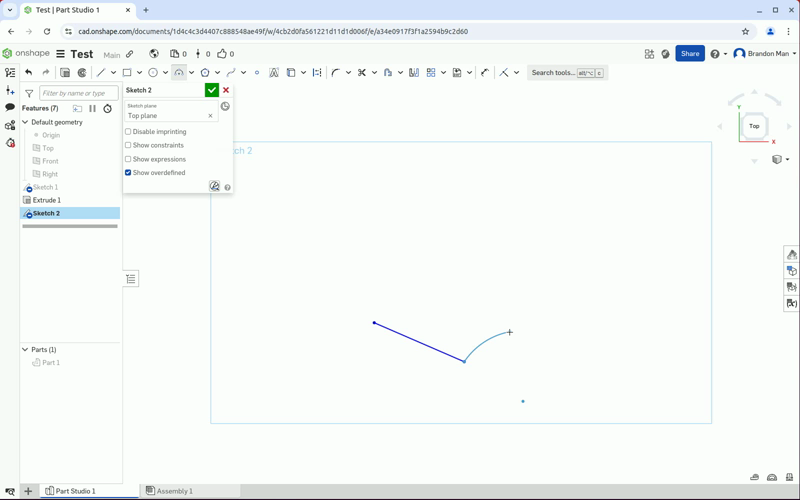
mouse_move(495, 358)
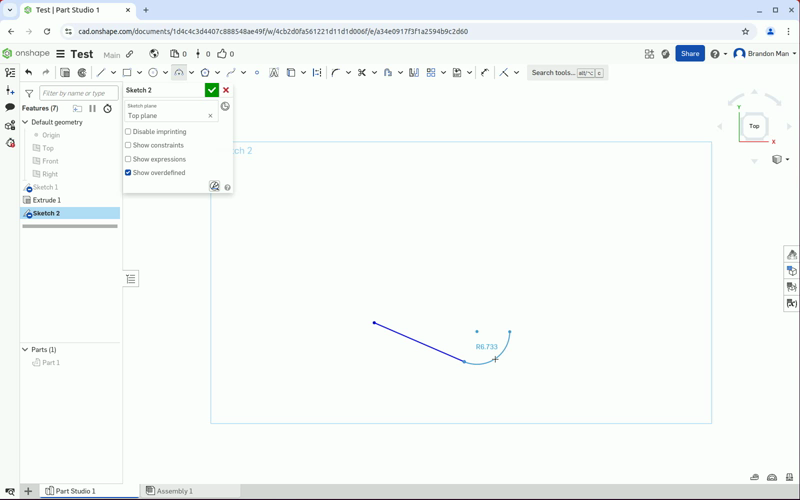
click(495, 358)
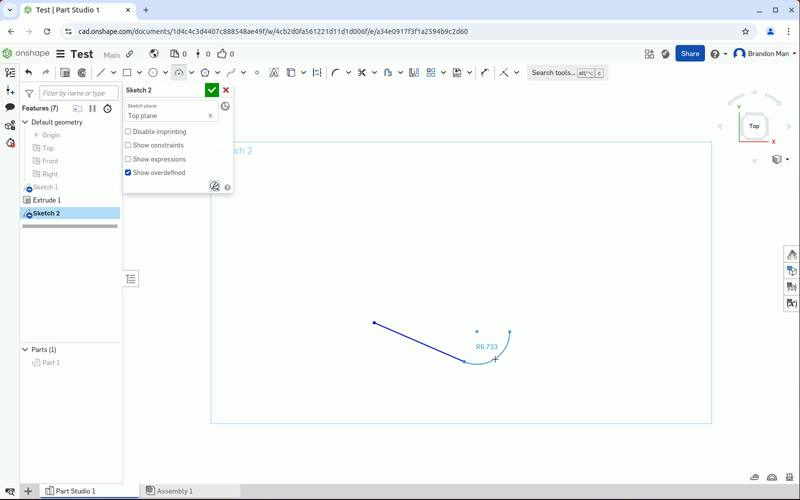
key_up(shift)
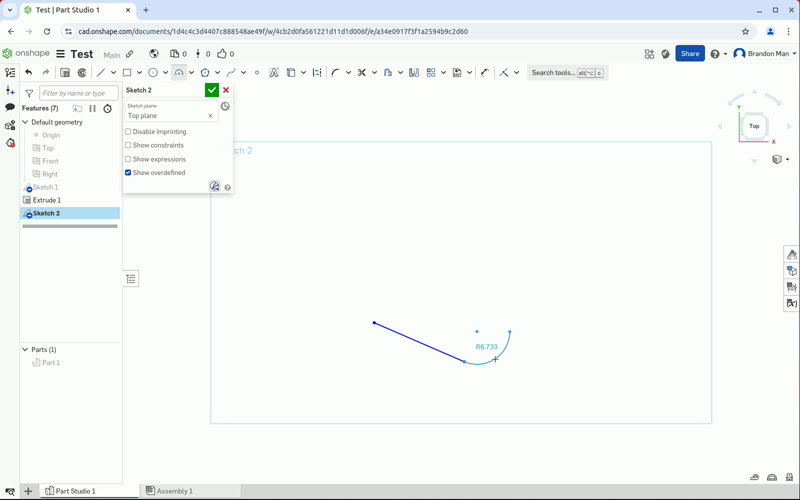
key(esc)
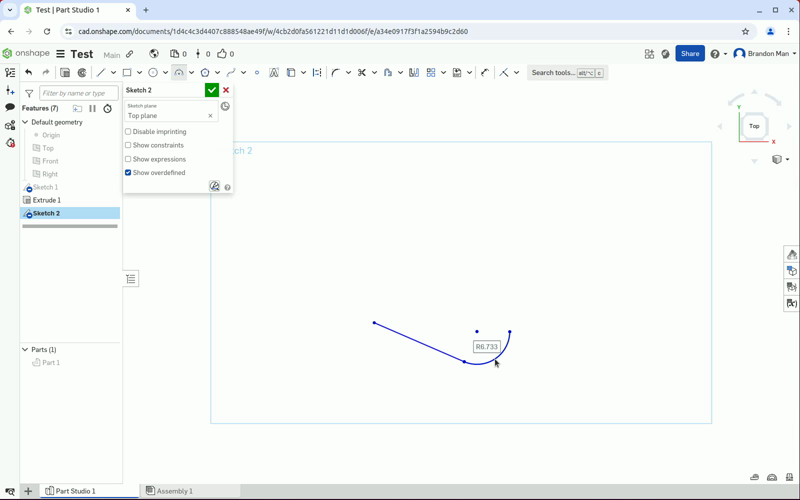
key(l)
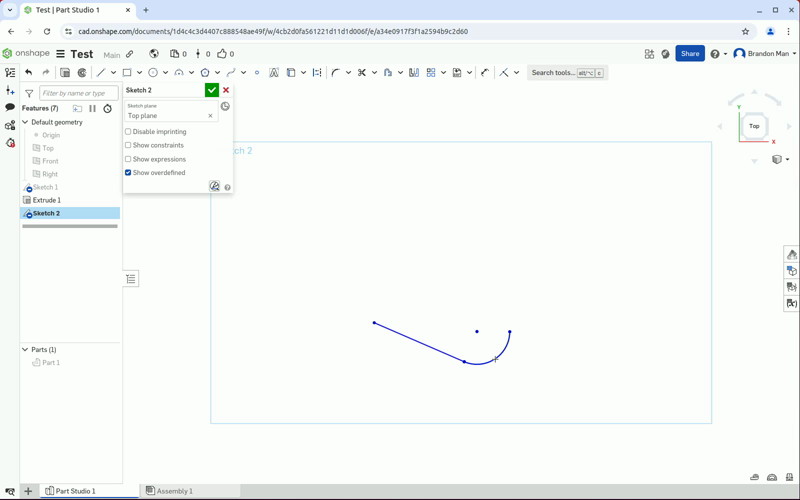
mouse_move(509, 331)
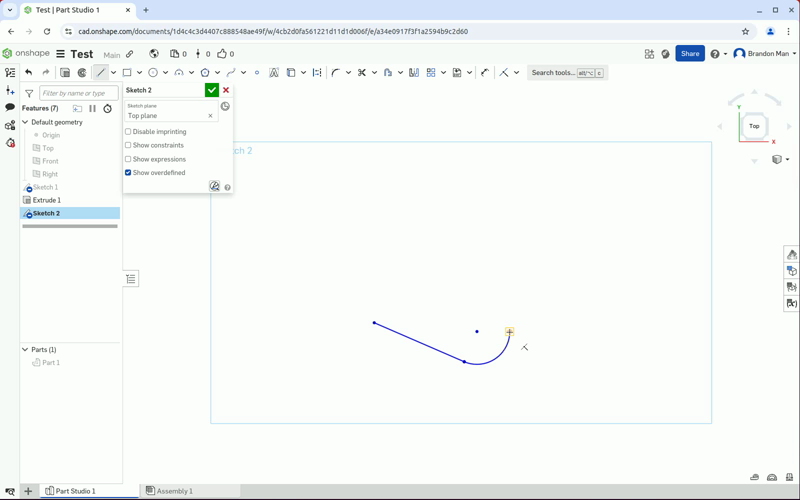
click(509, 331)
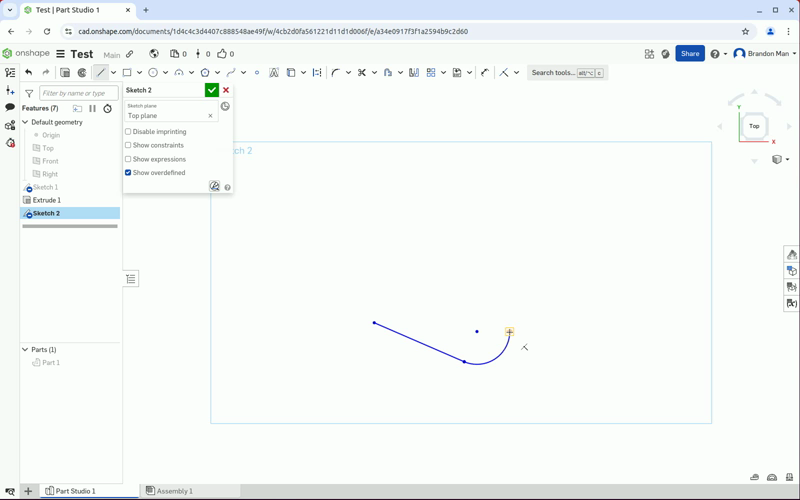
key_down(shift)
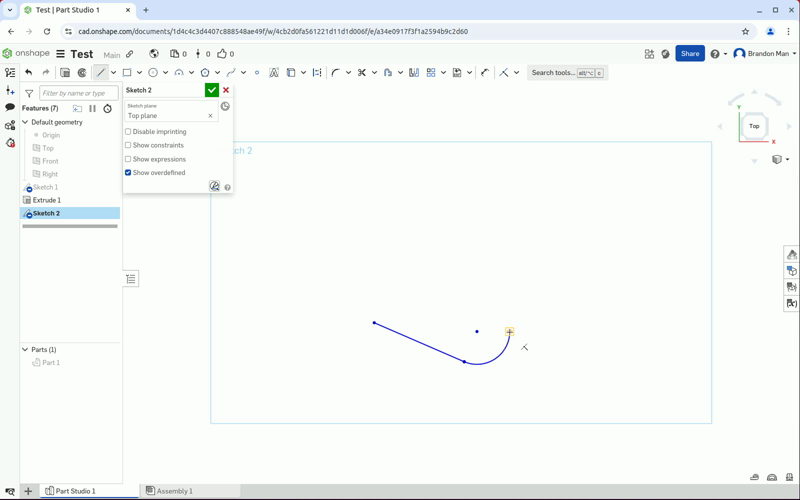
mouse_move(539, 331)
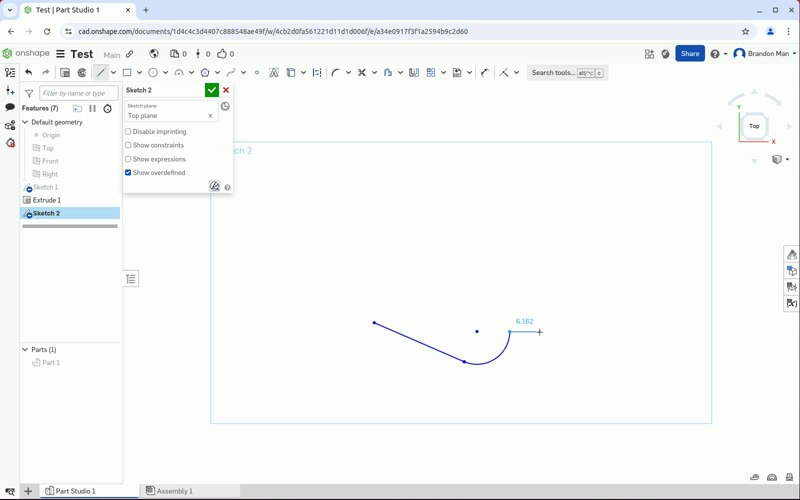
mouse_move(509, 282)
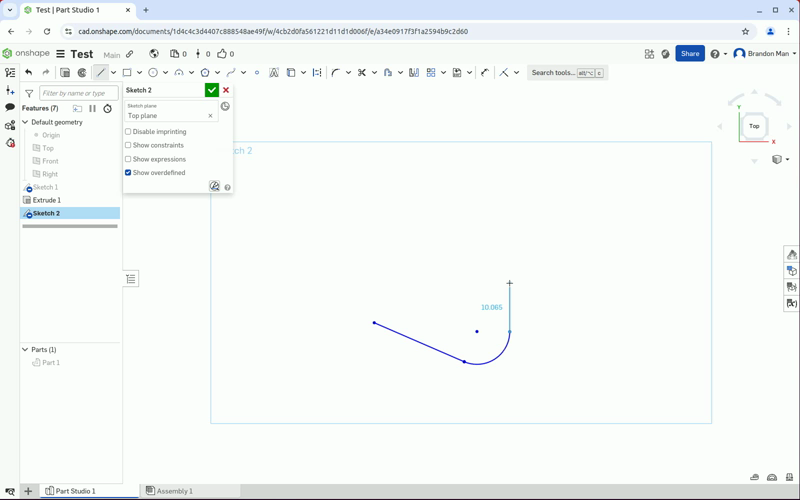
click(509, 282)
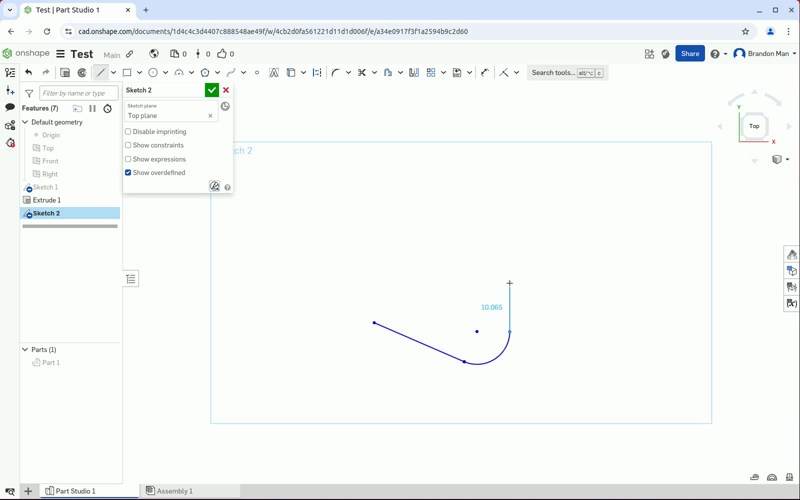
key_up(shift)
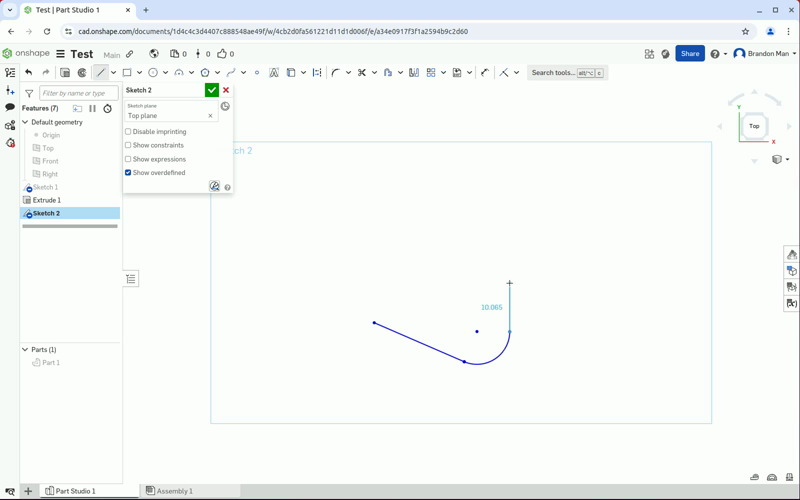
key_down(shift)
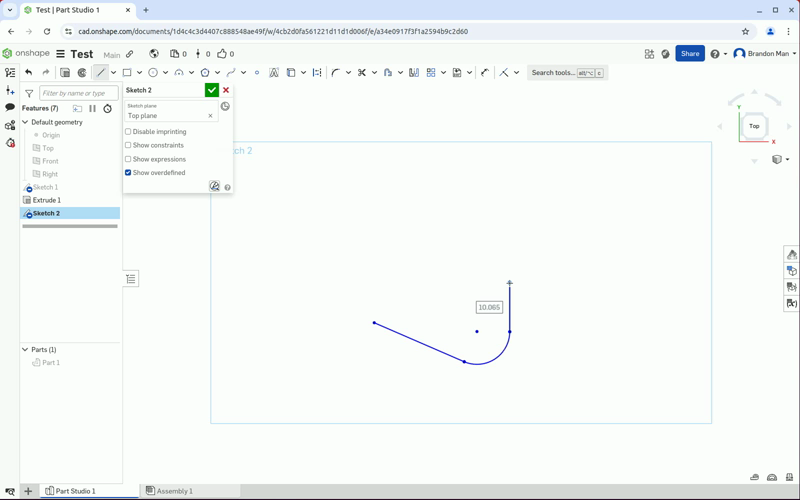
mouse_move(539, 282)
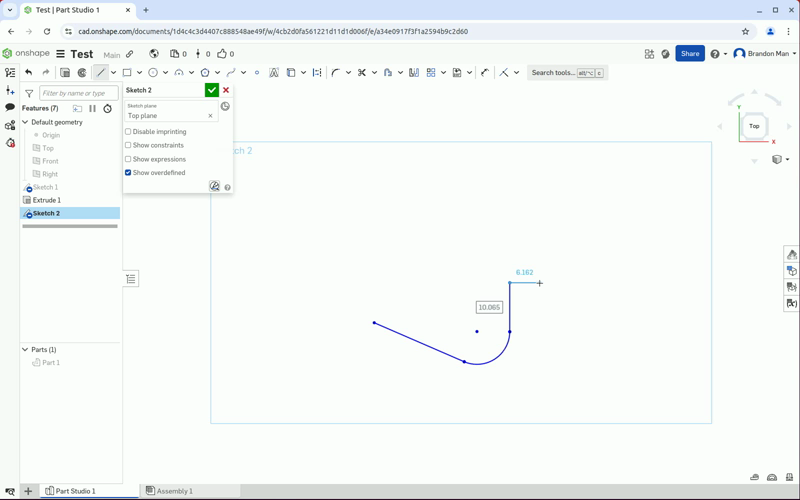
mouse_move(509, 234)
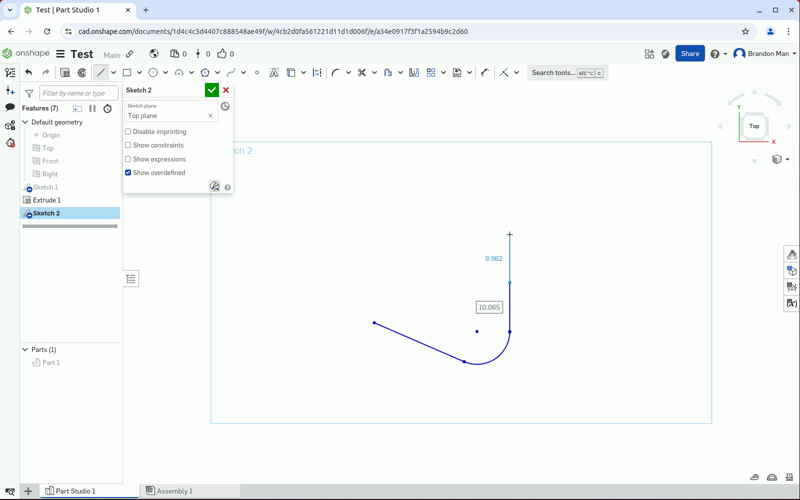
click(509, 234)
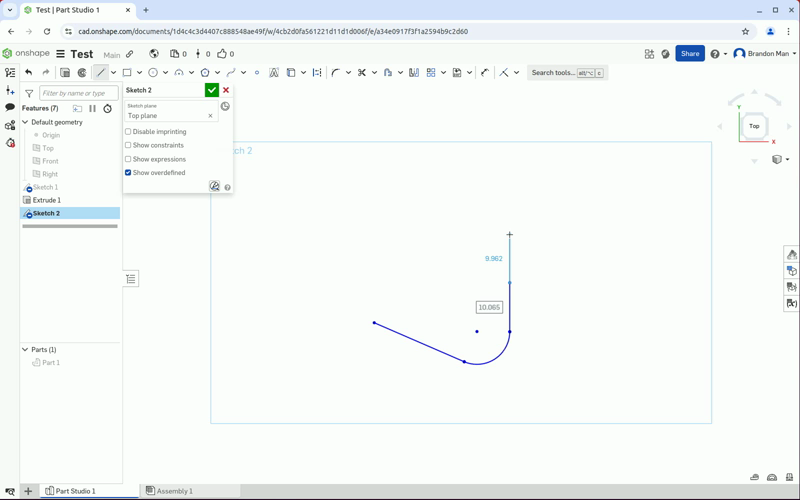
key_up(shift)
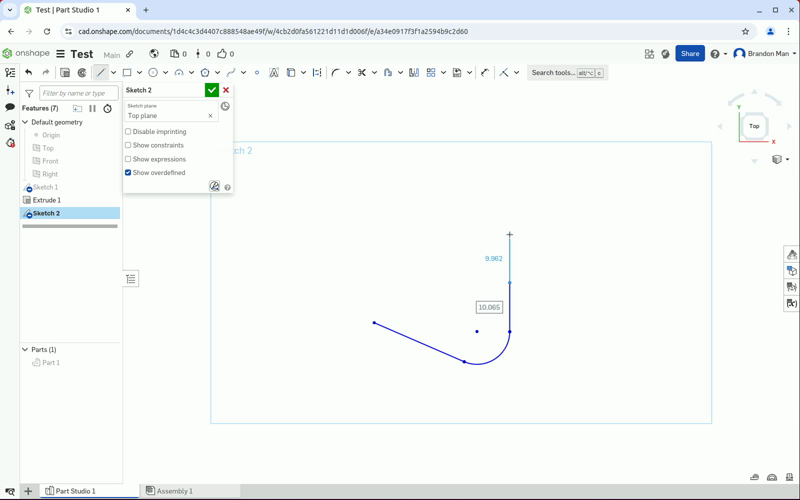
key(esc)
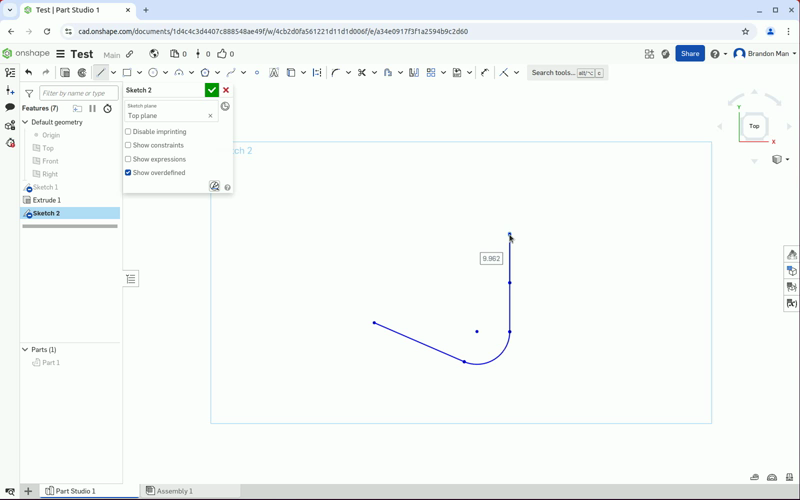
key(a)
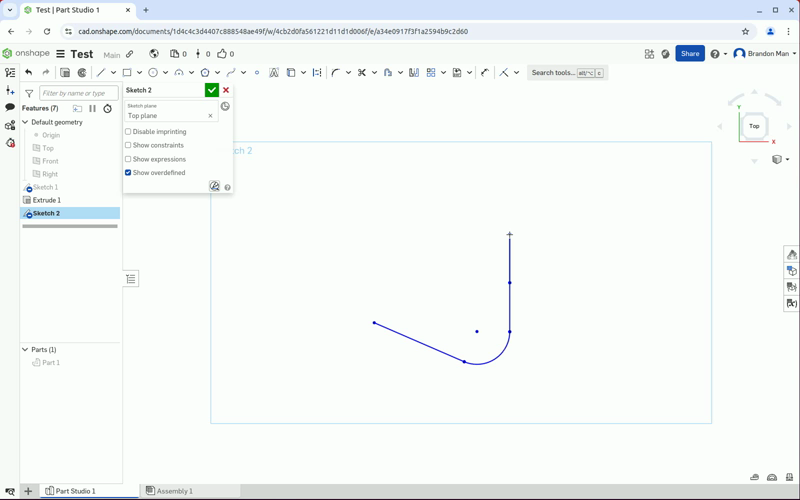
mouse_move(509, 234)
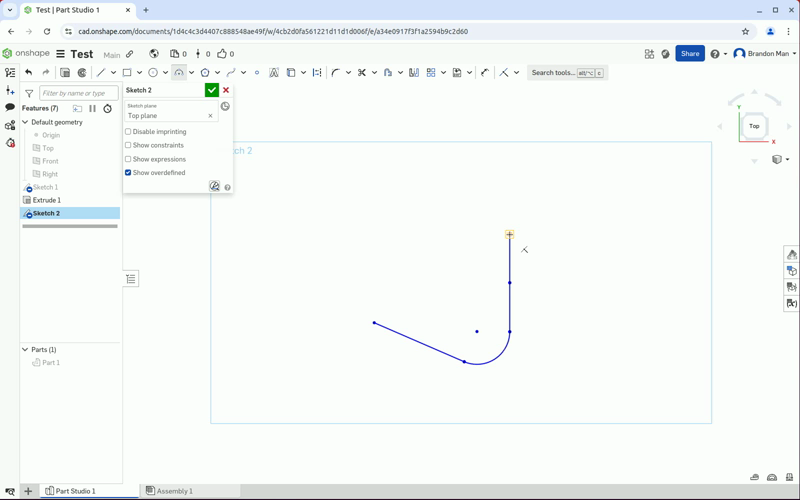
click(509, 234)
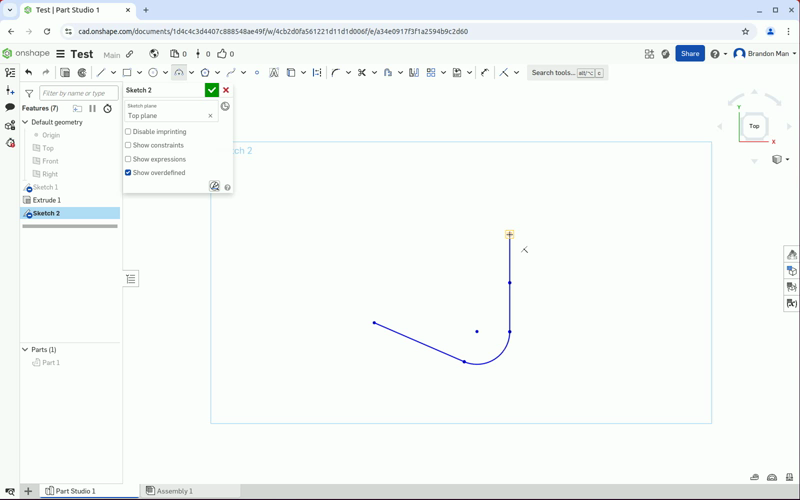
key_down(shift)
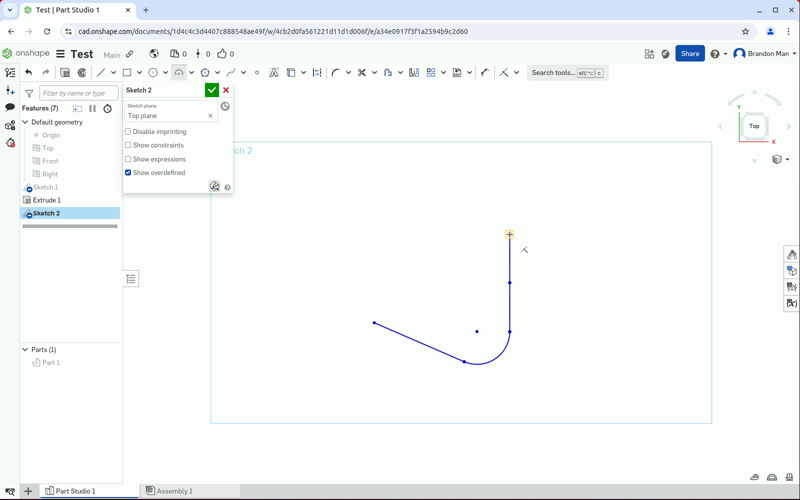
mouse_move(464, 204)
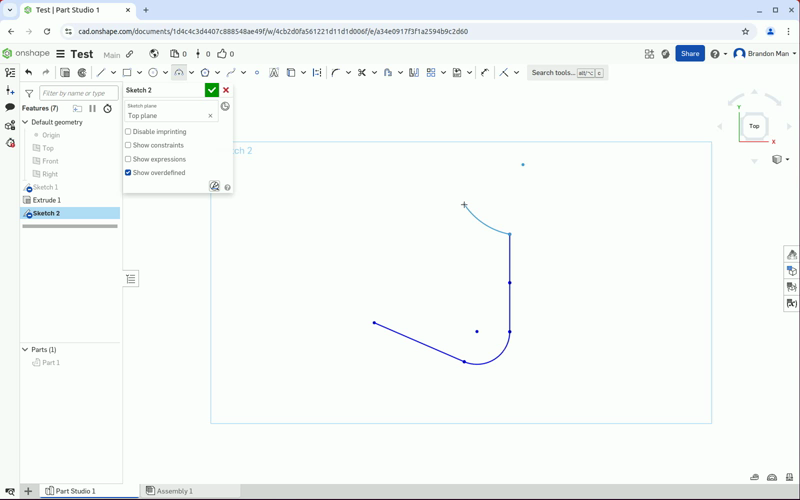
click(464, 204)
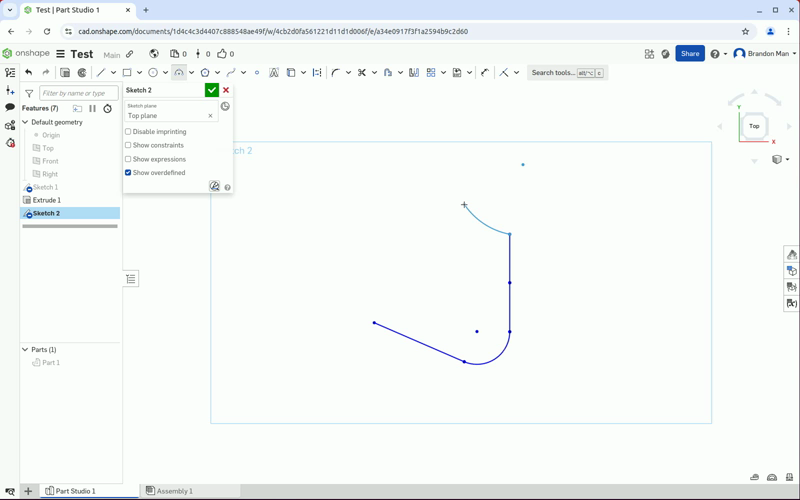
mouse_move(495, 207)
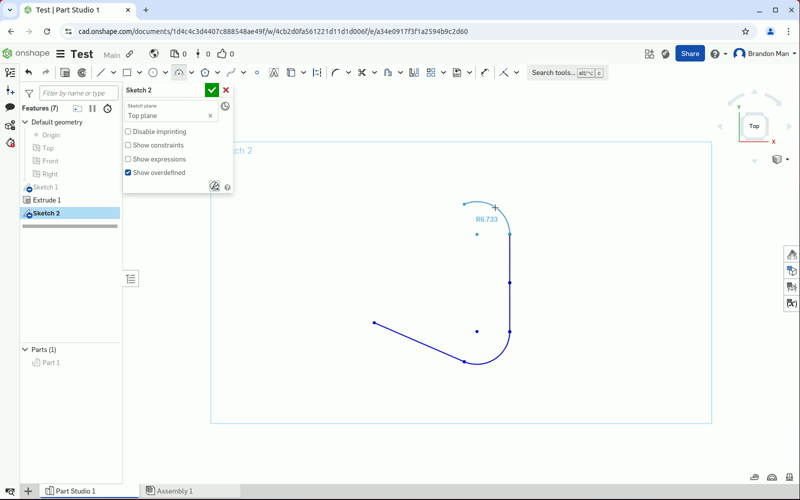
click(495, 207)
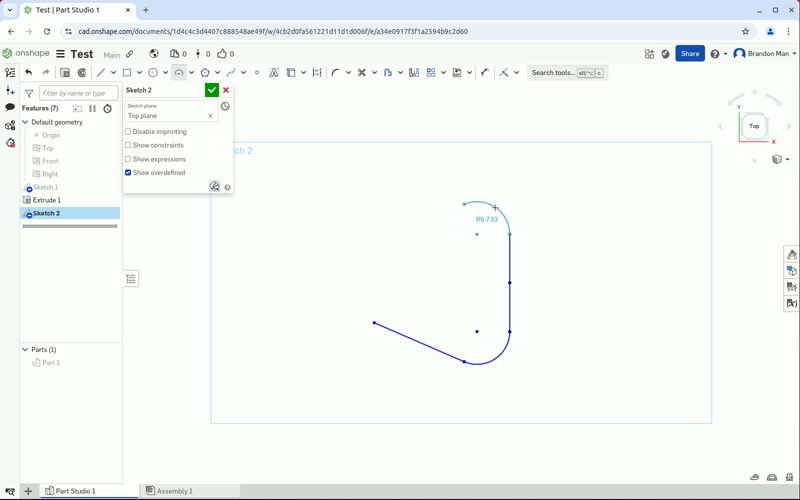
key_up(shift)
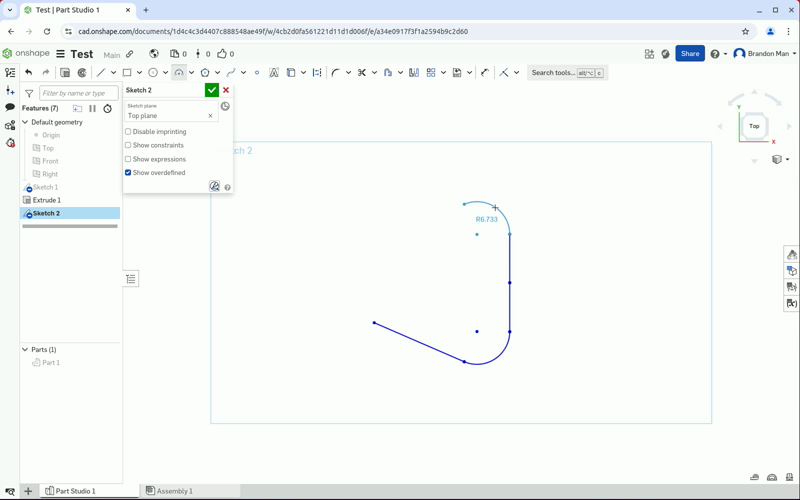
key(esc)
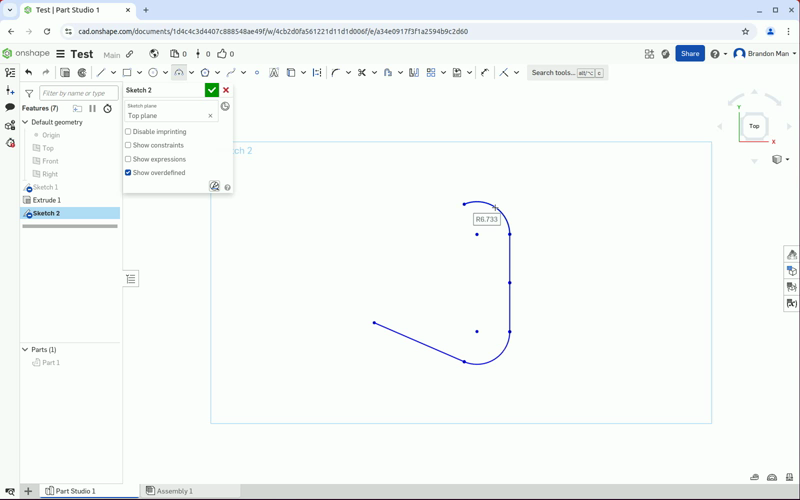
key(l)
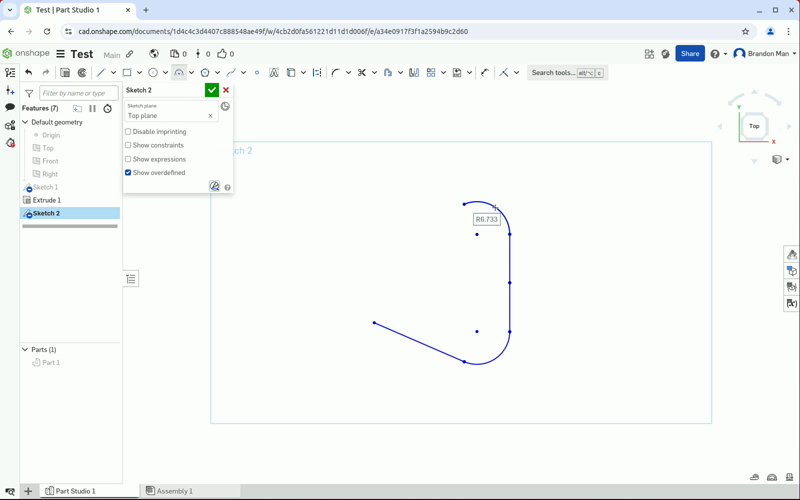
mouse_move(464, 204)
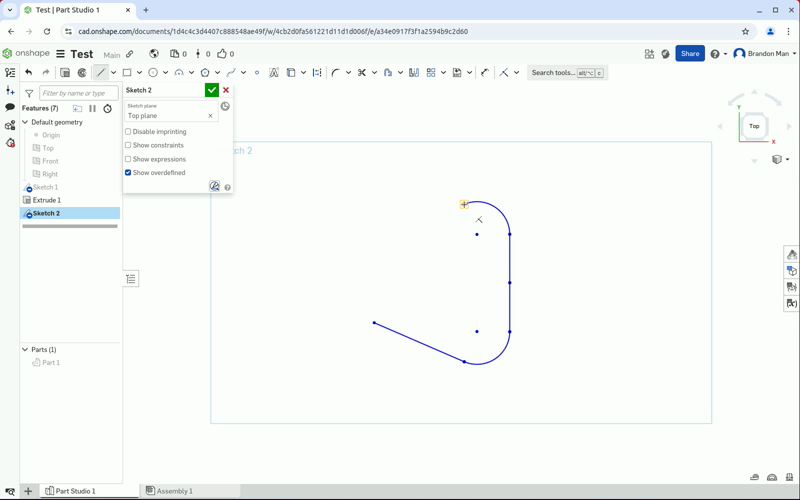
click(464, 204)
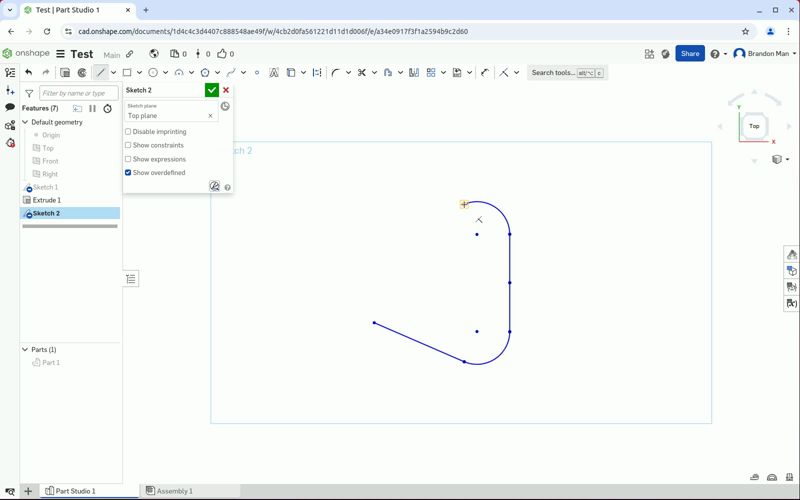
key_down(shift)
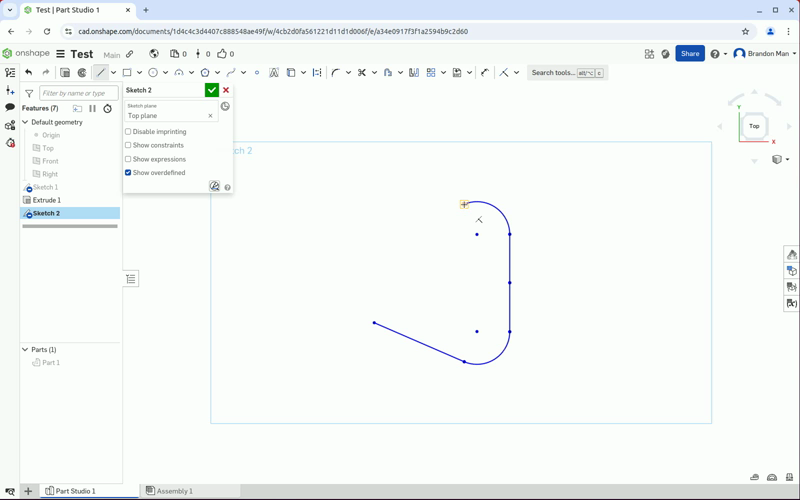
mouse_move(374, 242)
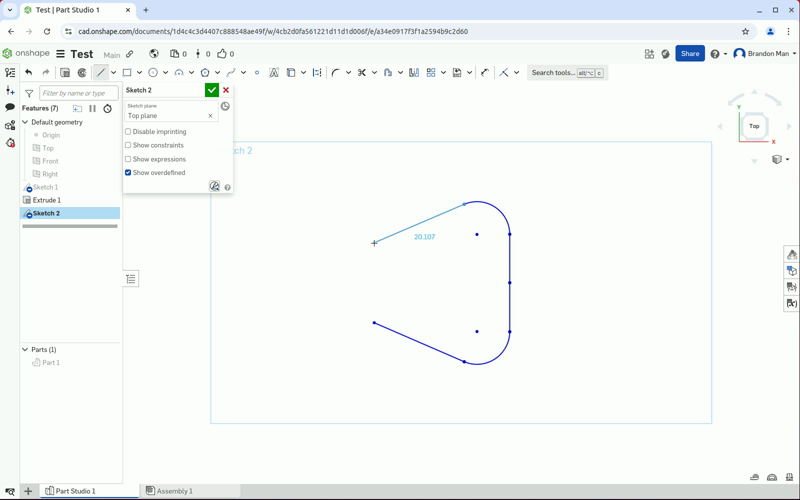
click(374, 242)
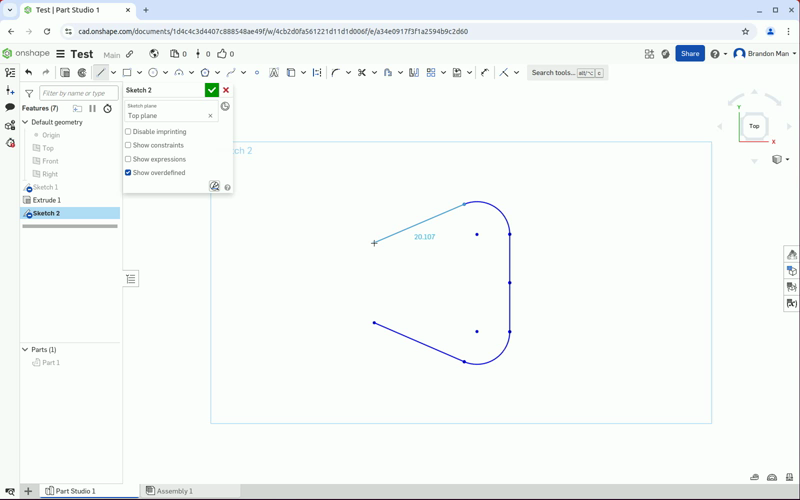
key_up(shift)
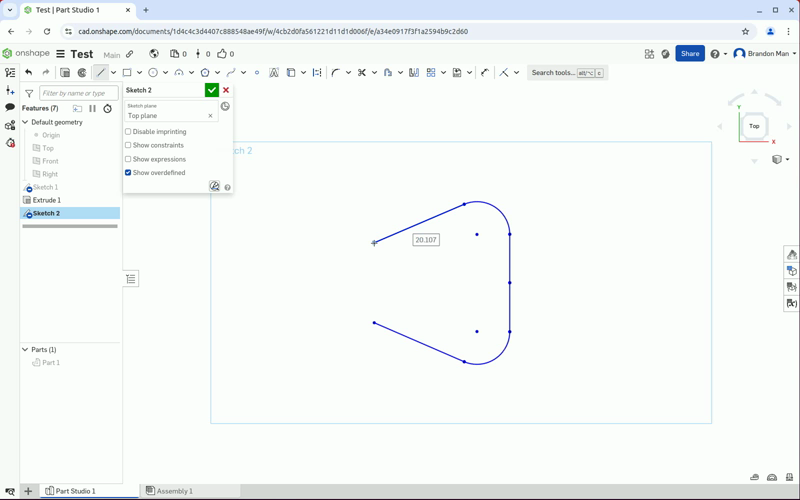
key(esc)
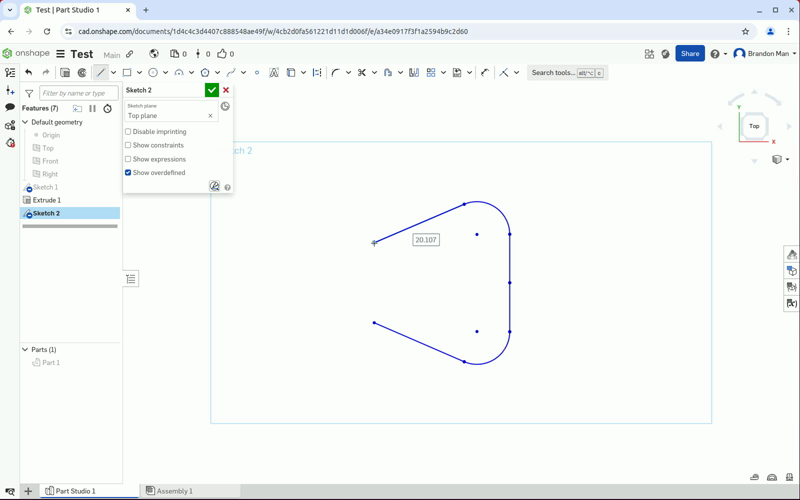
key(a)
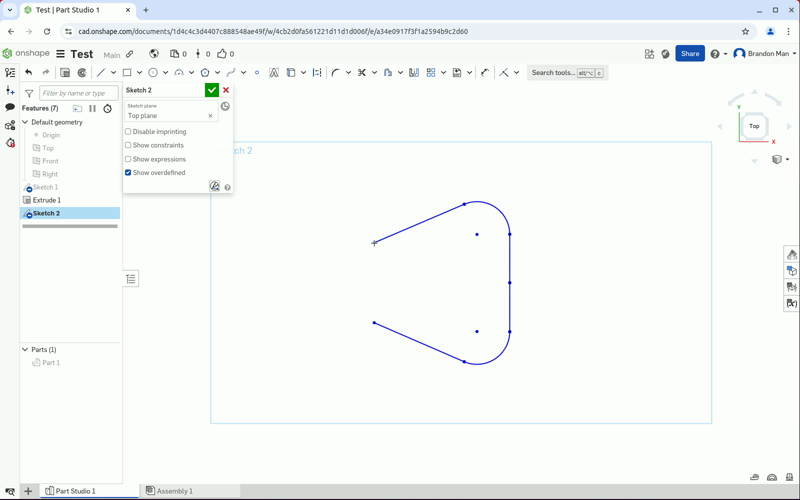
mouse_move(374, 242)
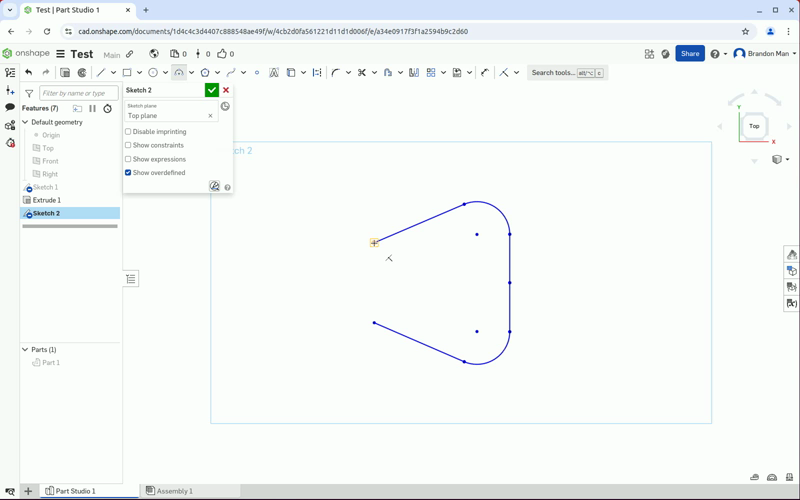
click(374, 242)
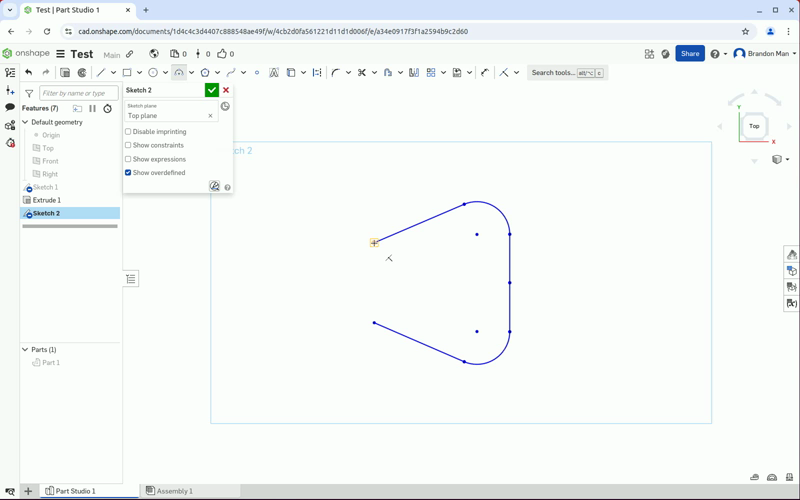
mouse_move(374, 322)
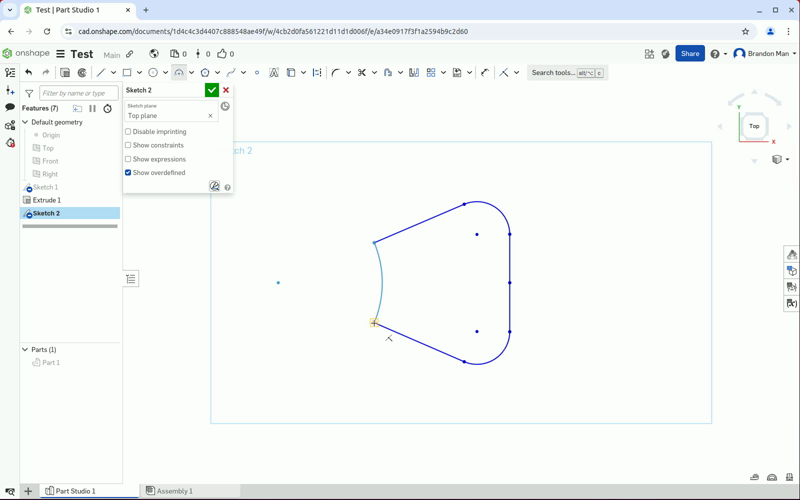
click(374, 322)
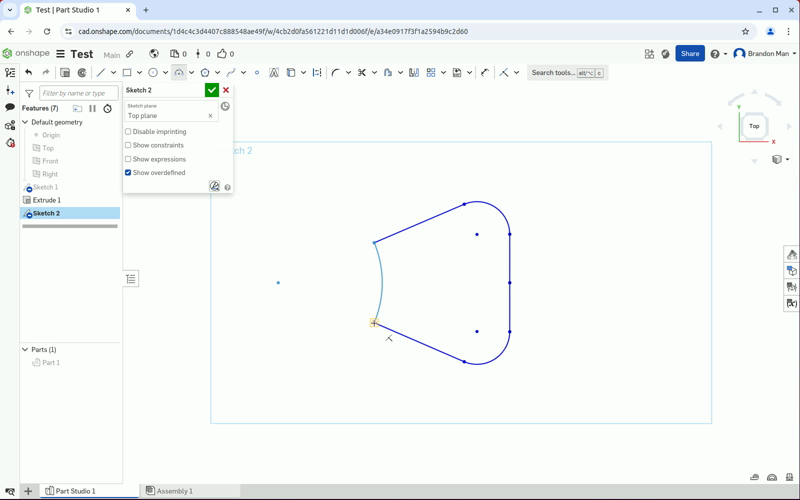
key_down(shift)
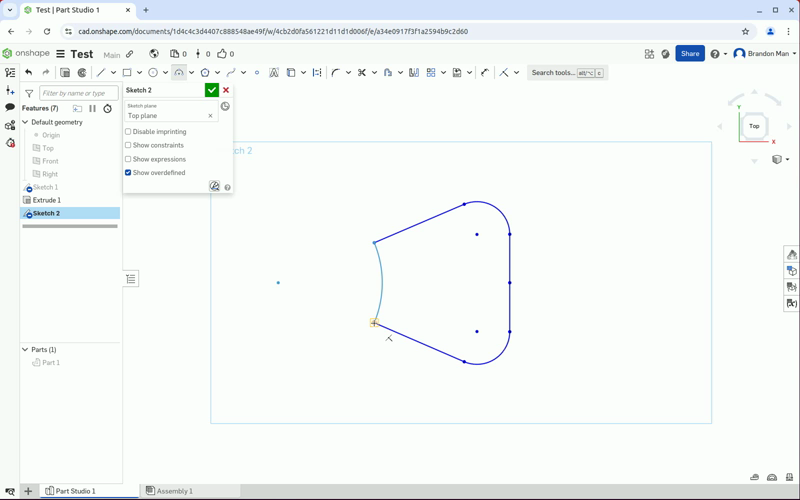
mouse_move(434, 282)
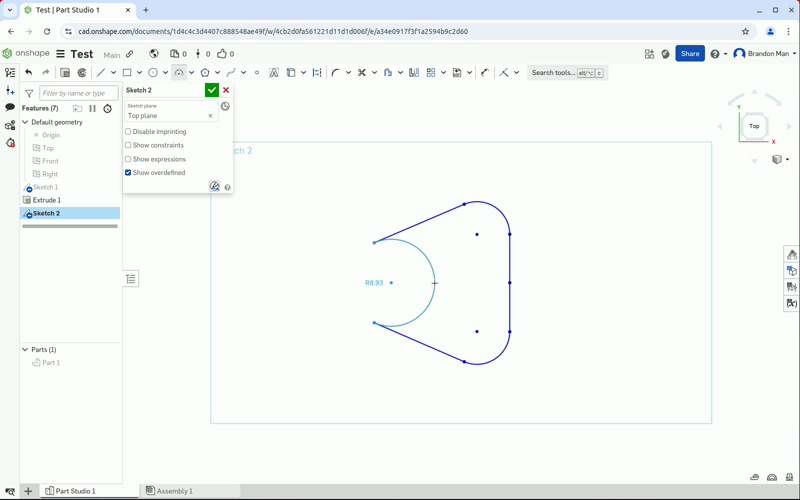
click(434, 282)
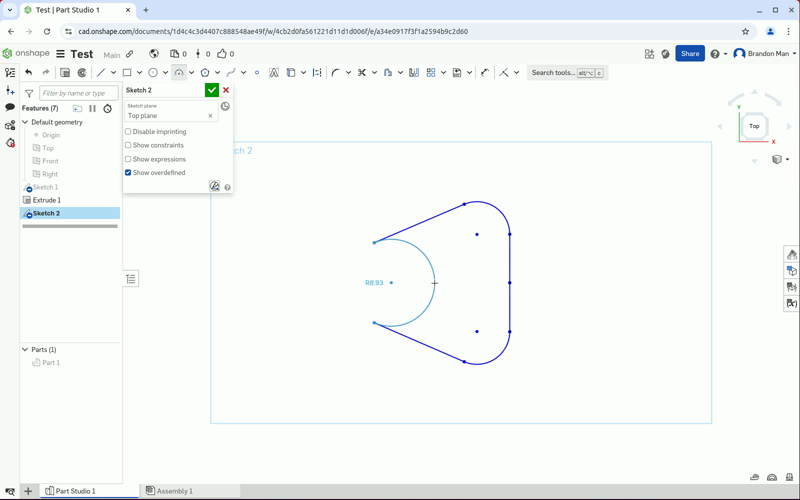
key_up(shift)
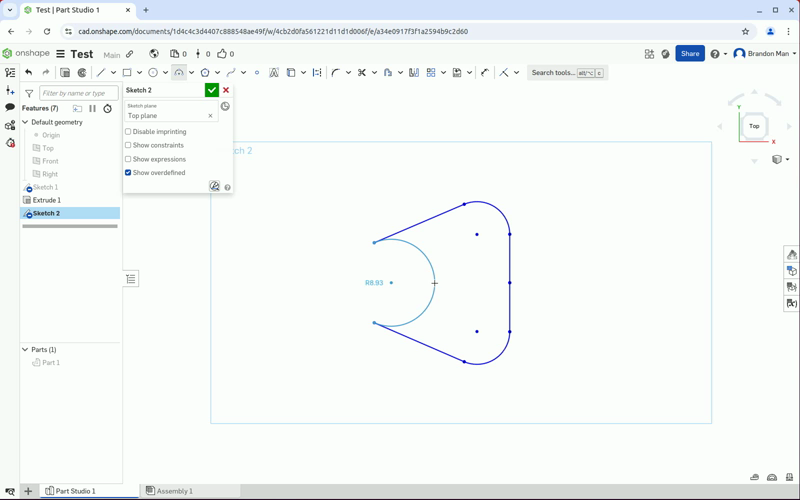
key(esc)
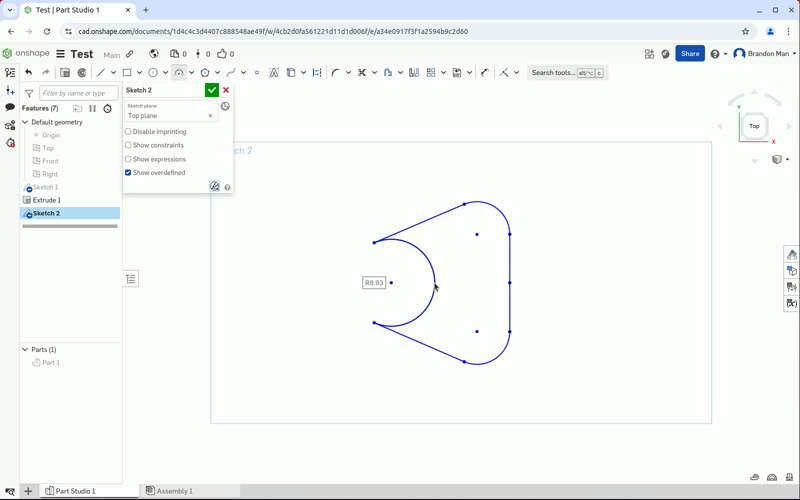
key(c)
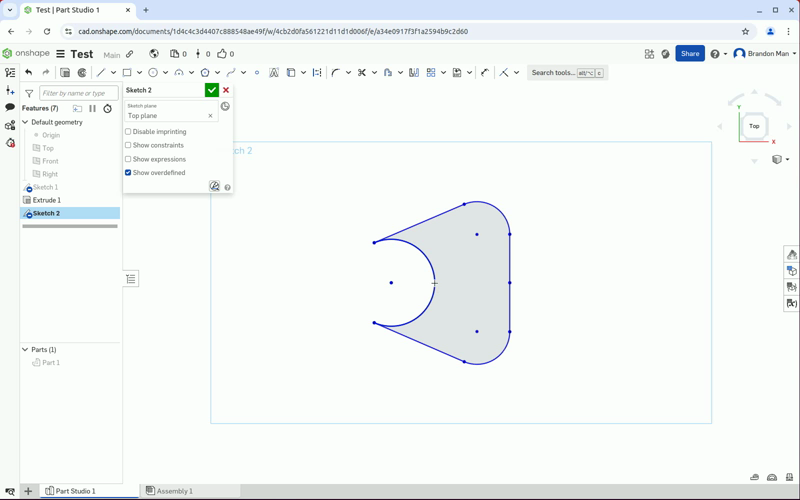
key_down(shift)
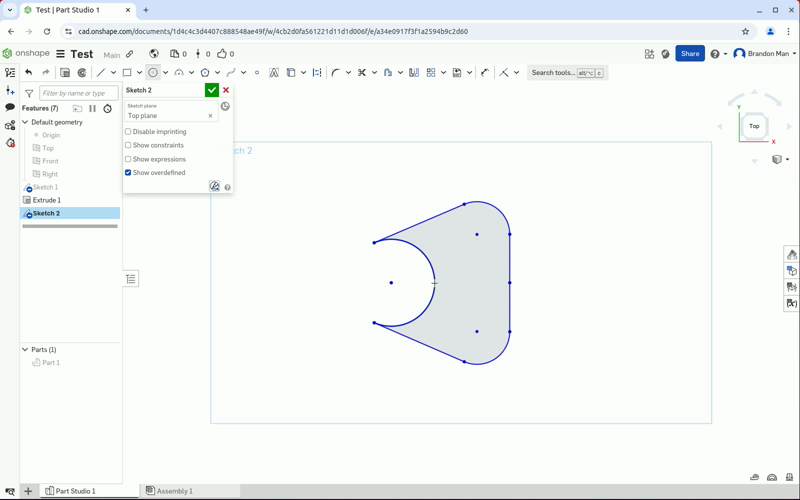
mouse_move(477, 331)
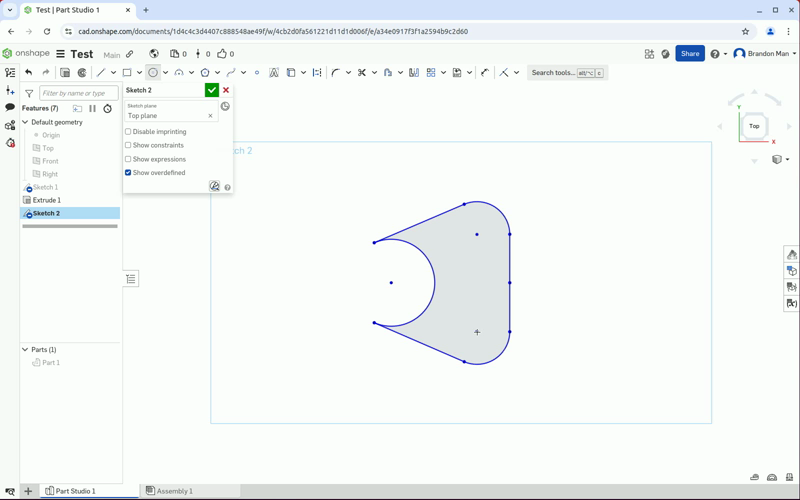
click(477, 331)
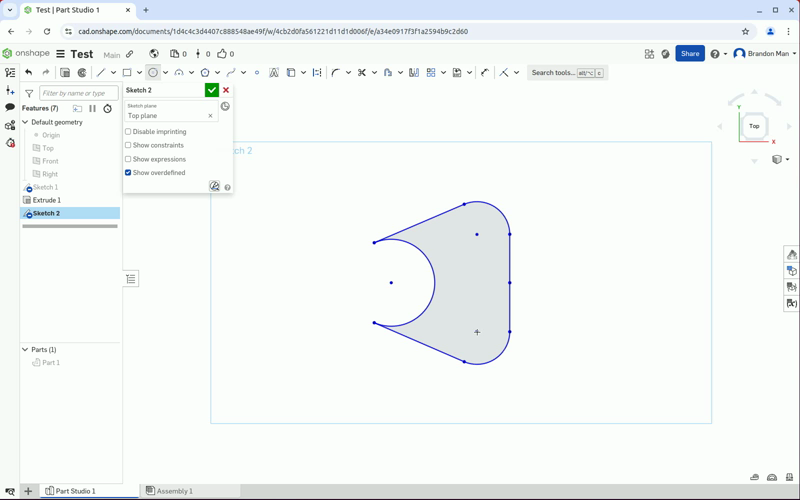
key_up(shift)
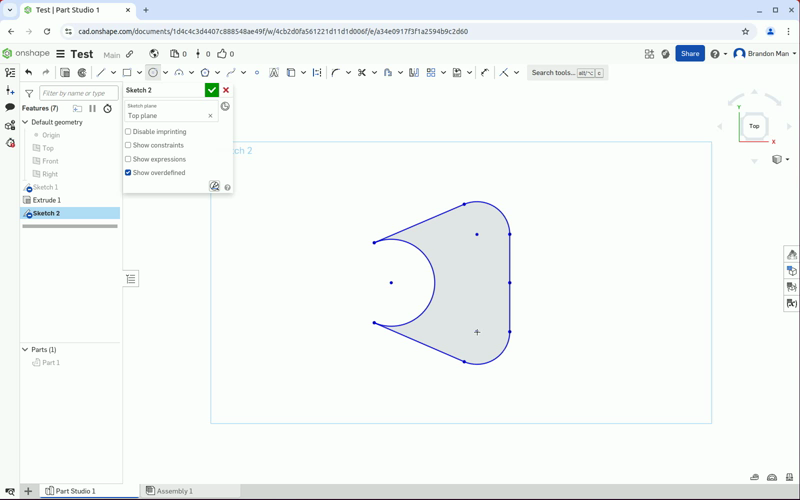
mouse_move(488, 331)
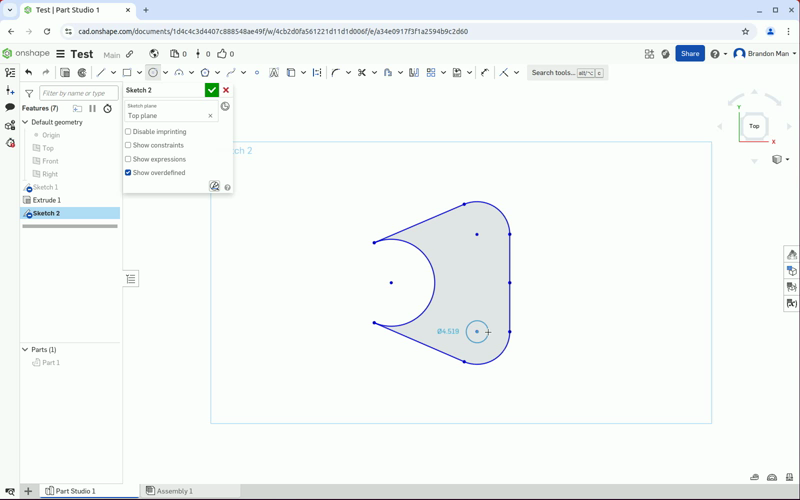
click(488, 331)
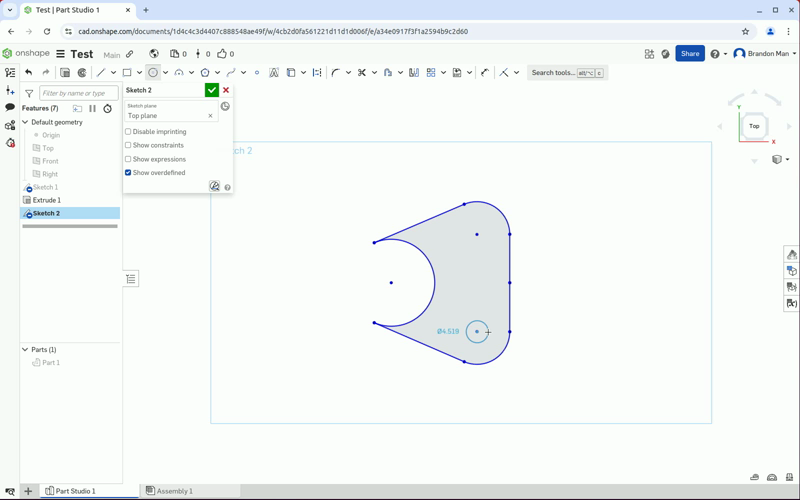
key(esc)
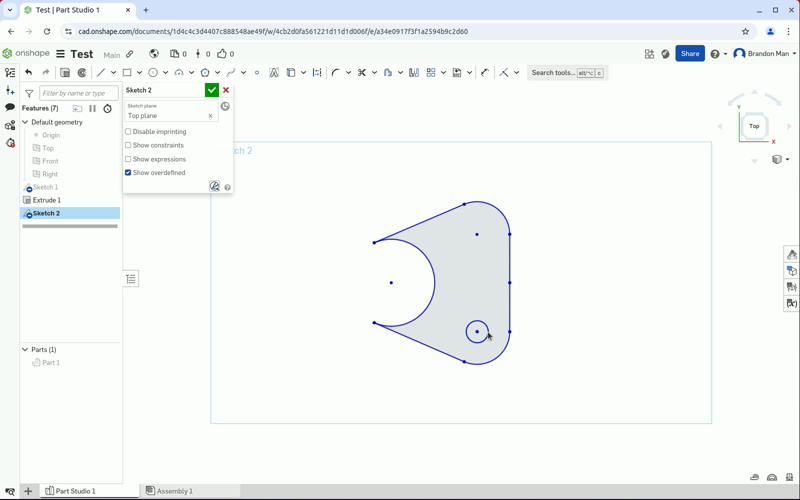
key(c)
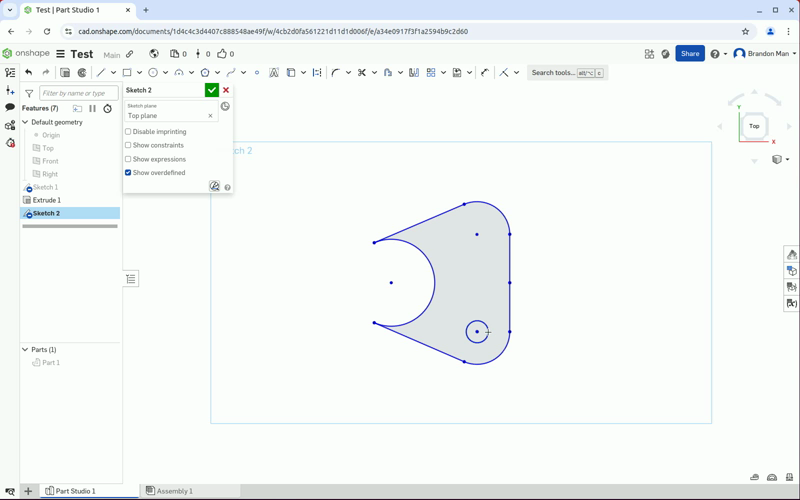
key_down(shift)
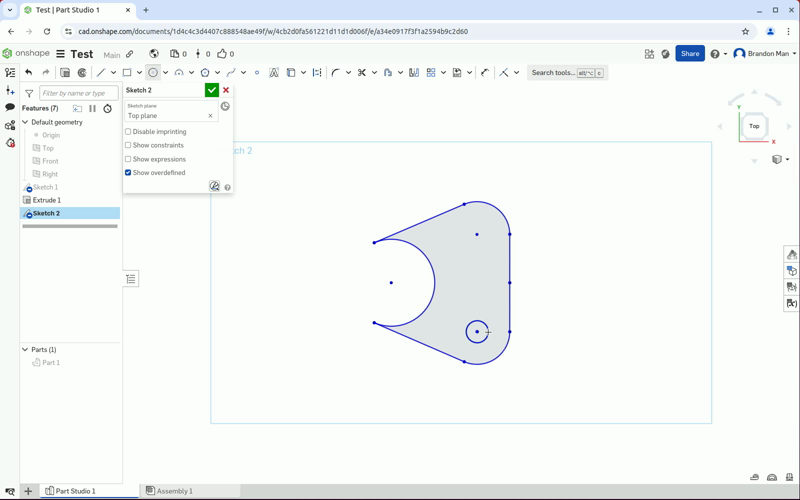
mouse_move(477, 234)
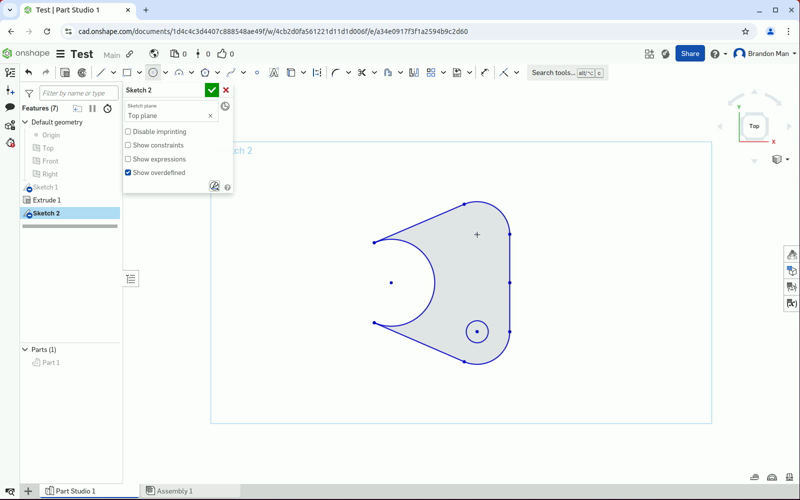
click(477, 234)
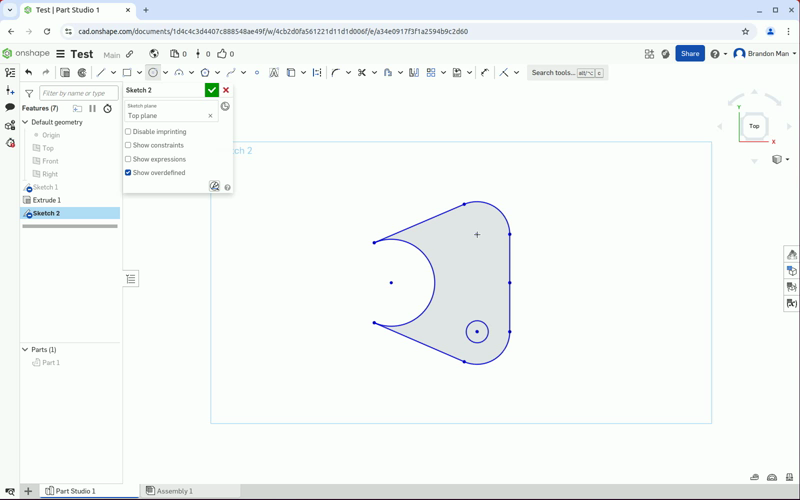
key_up(shift)
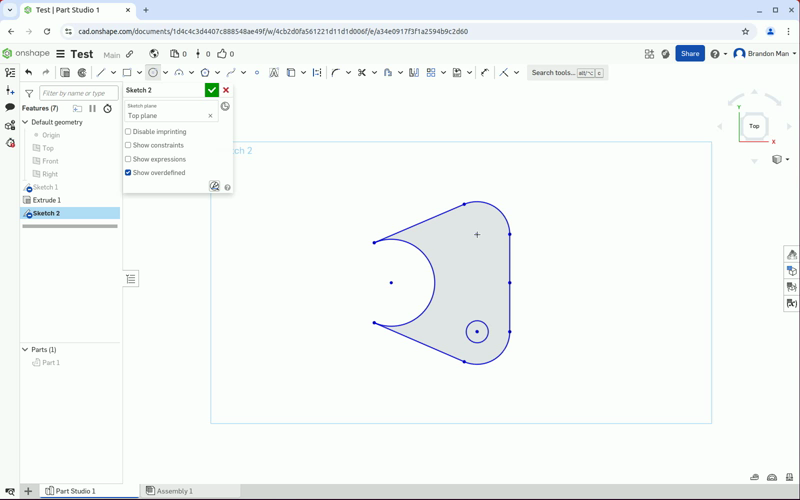
mouse_move(488, 234)
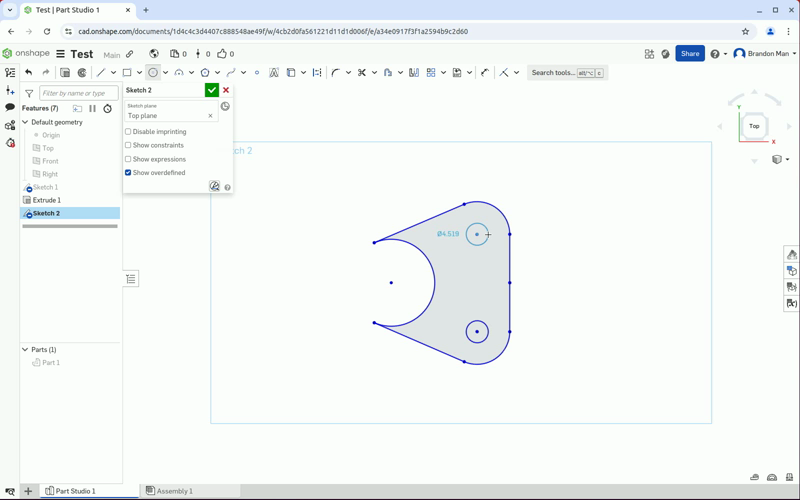
click(488, 234)
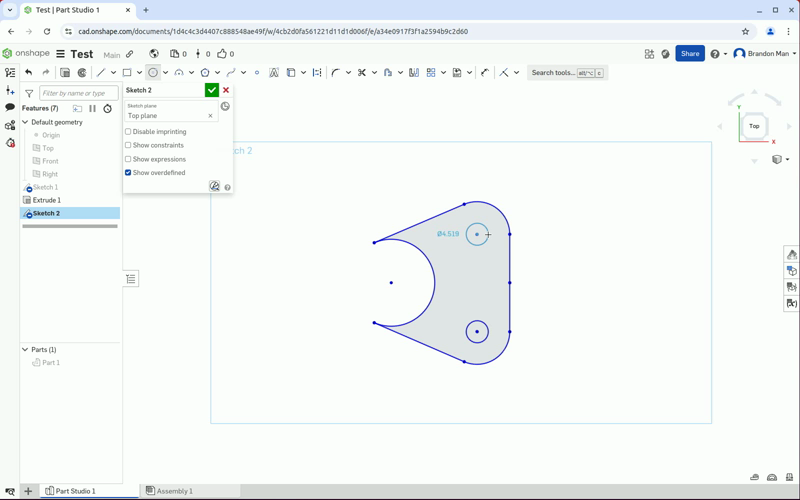
key(esc)
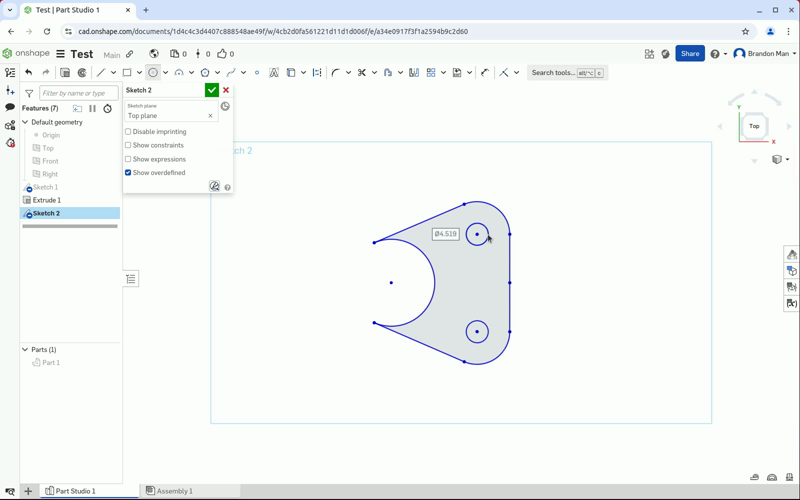
mouse_move(457, 340)
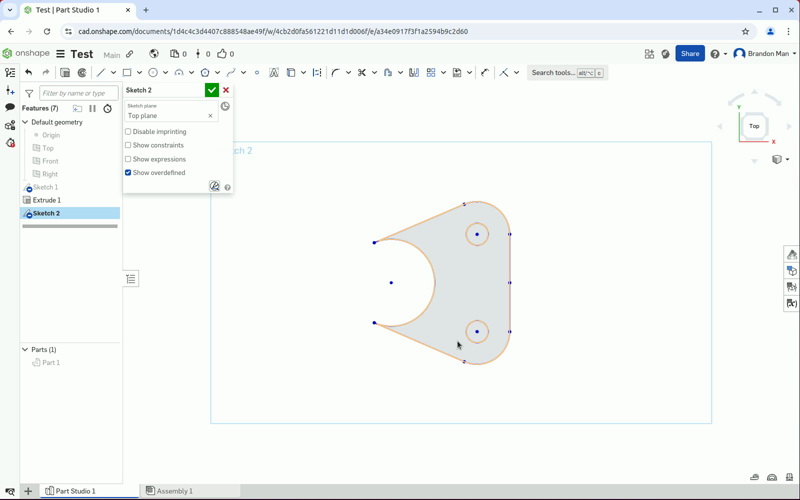
click(457, 340)
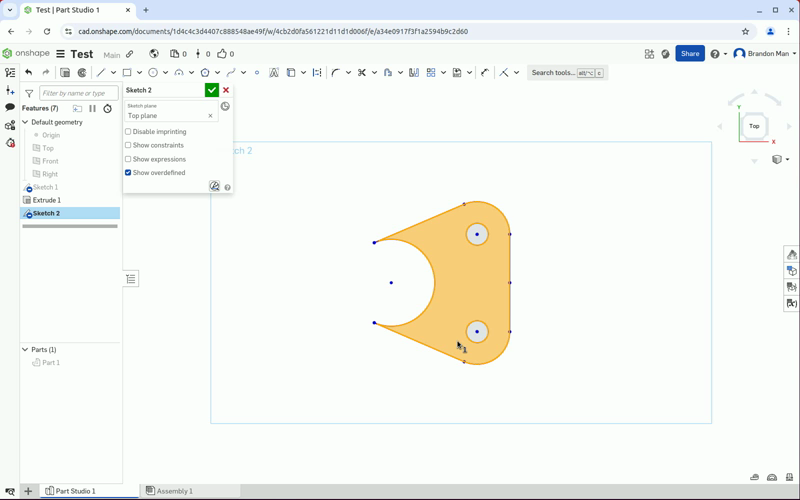
mouse_move(73, 352)
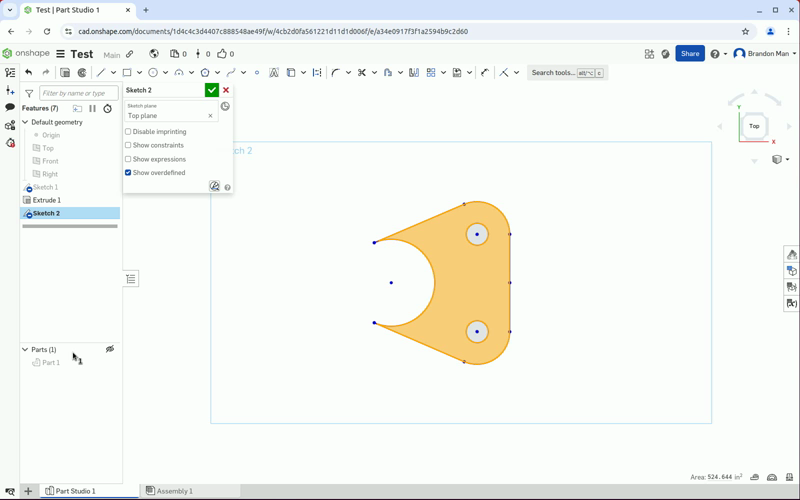
key(shift+y)
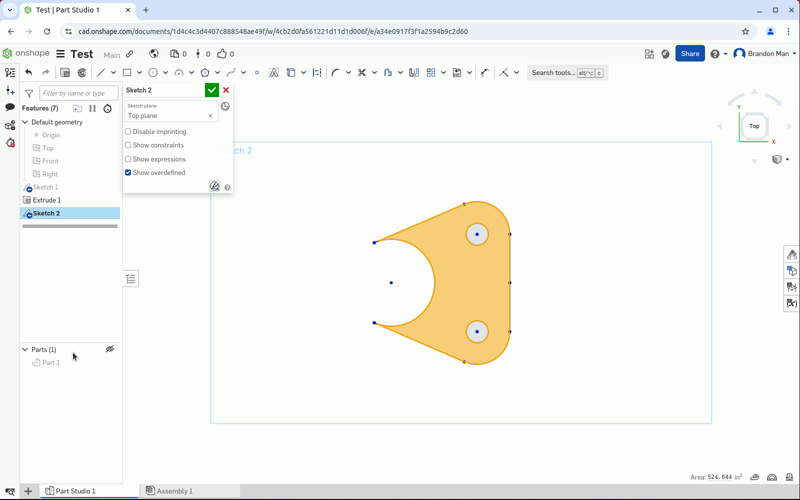
key(shift+e)
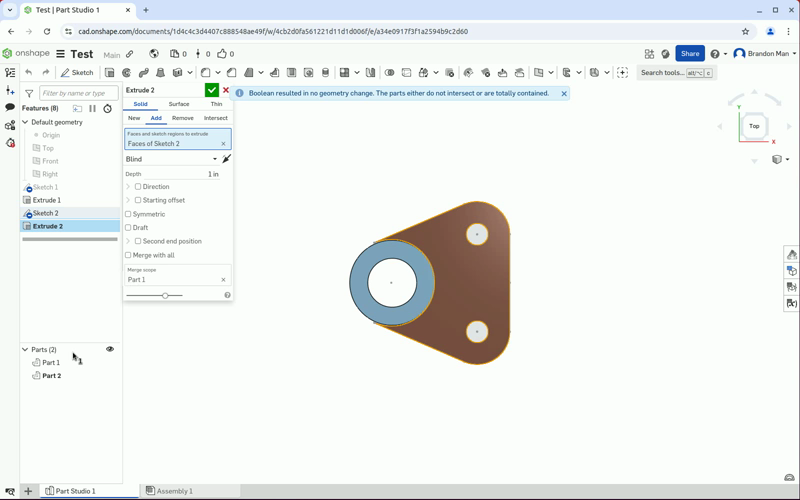
mouse_move(143, 106)
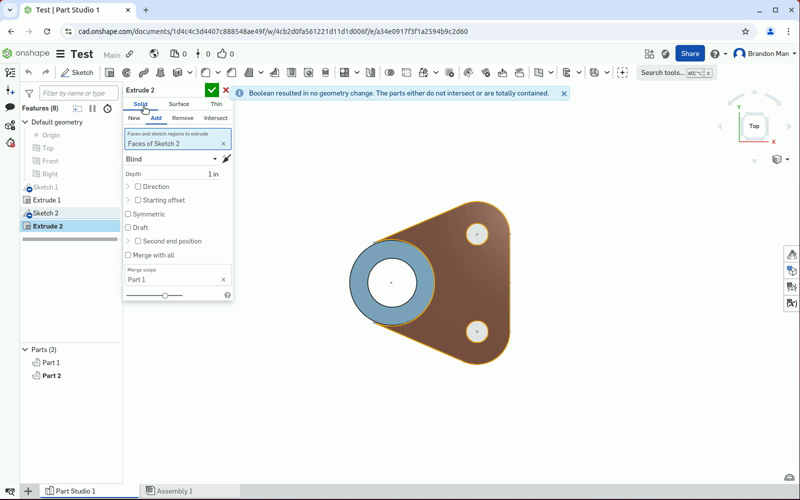
click(143, 106)
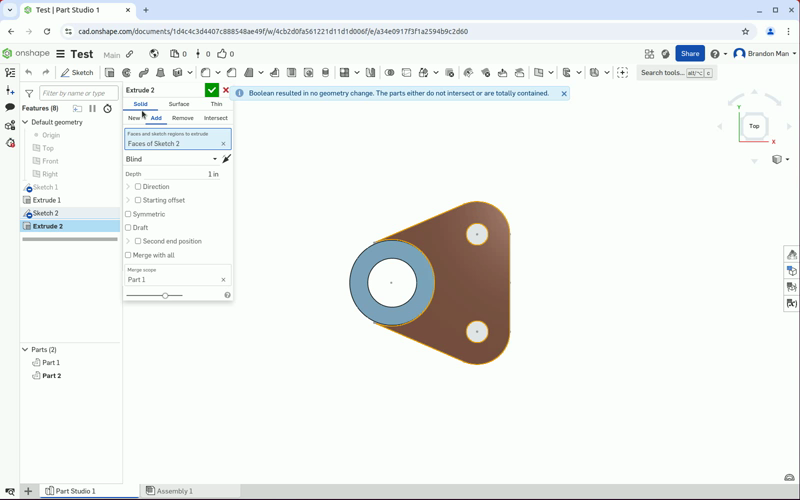
mouse_move(137, 120)
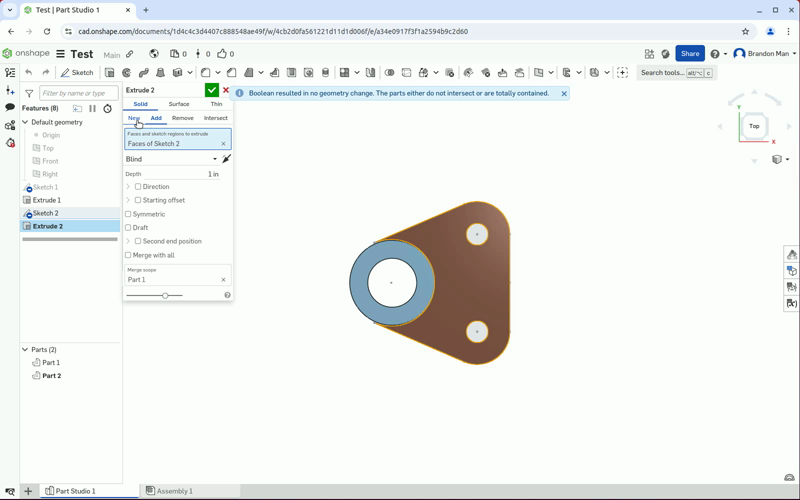
click(137, 120)
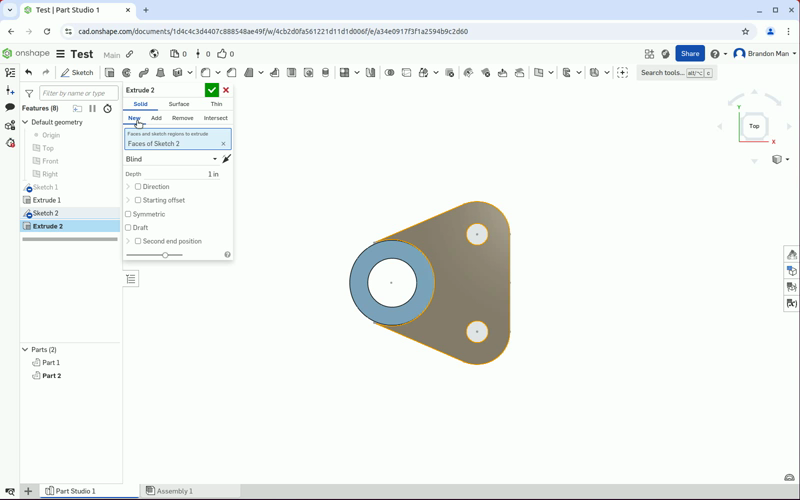
key(tab, 4)
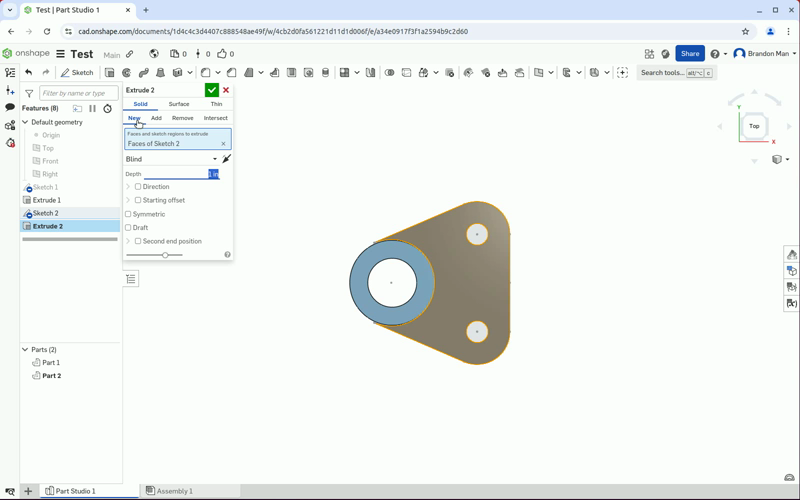
text(4.333)
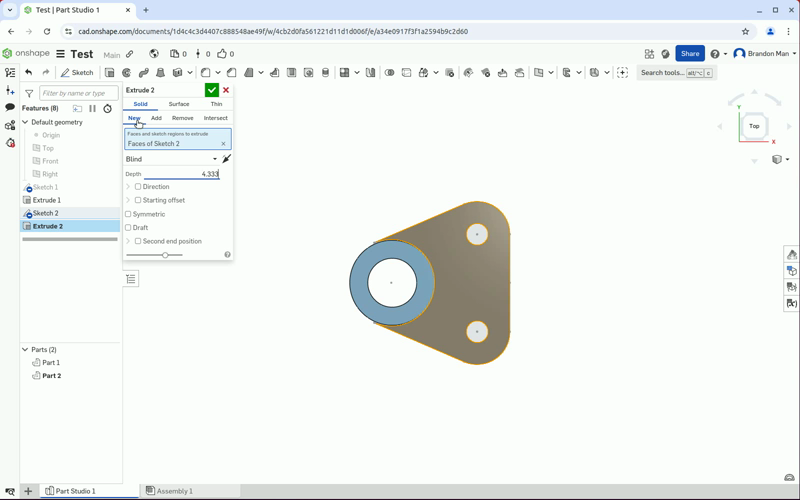
key(enter)
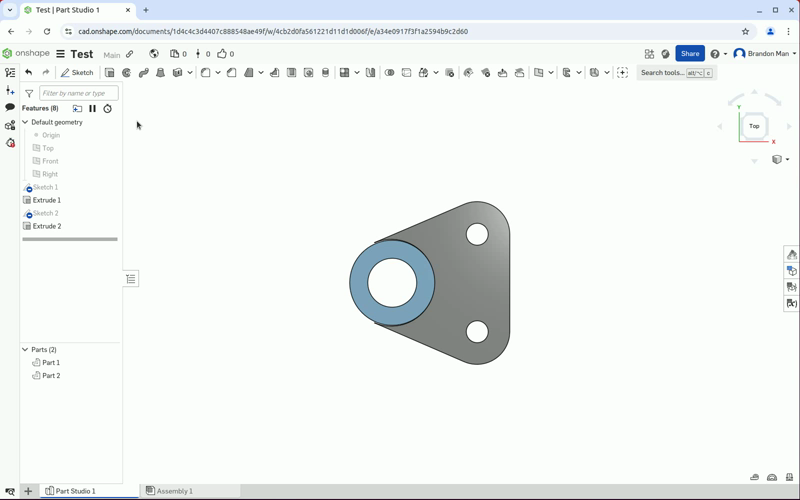
key(shift+h)
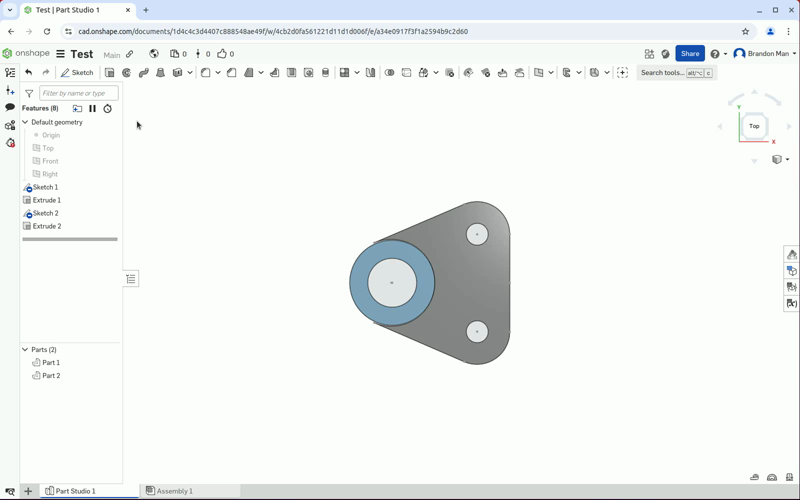
key(shift+h)
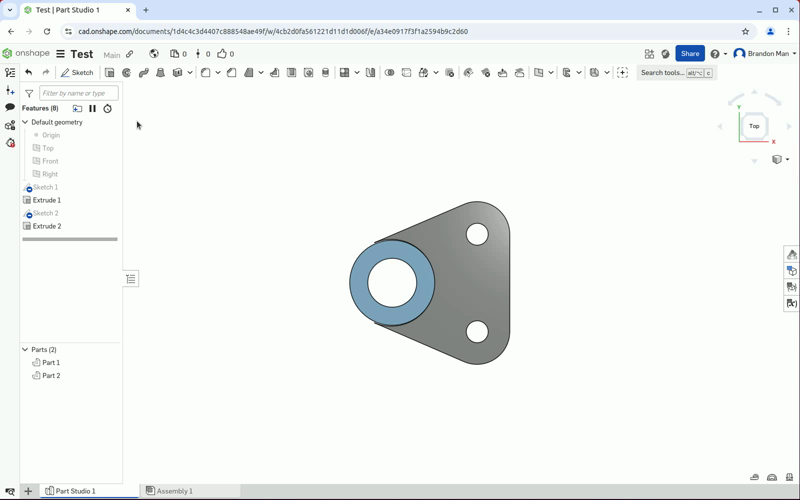
mouse_move(73, 189)
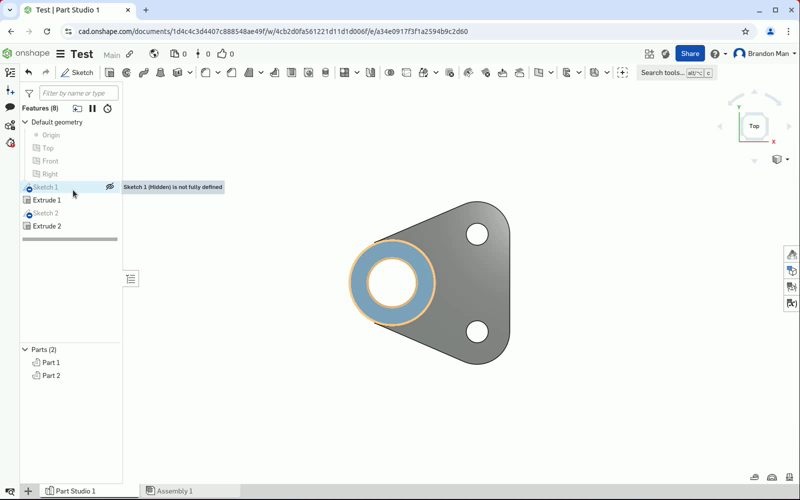
click(73, 189)
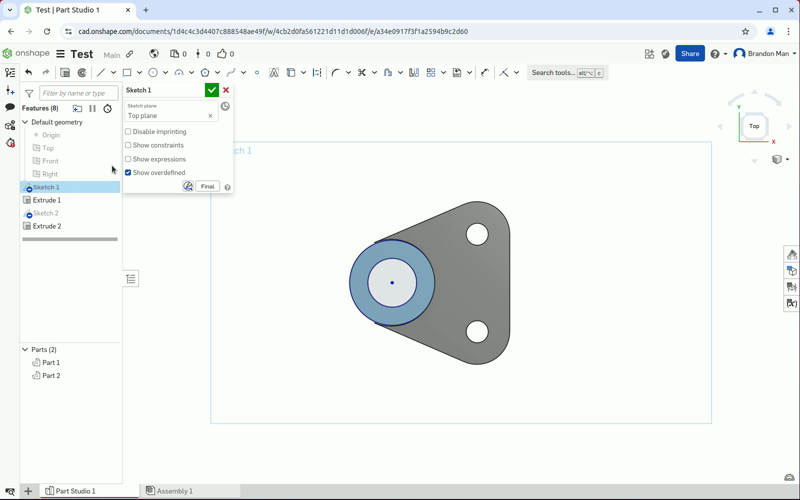
mouse_move(229, 92)
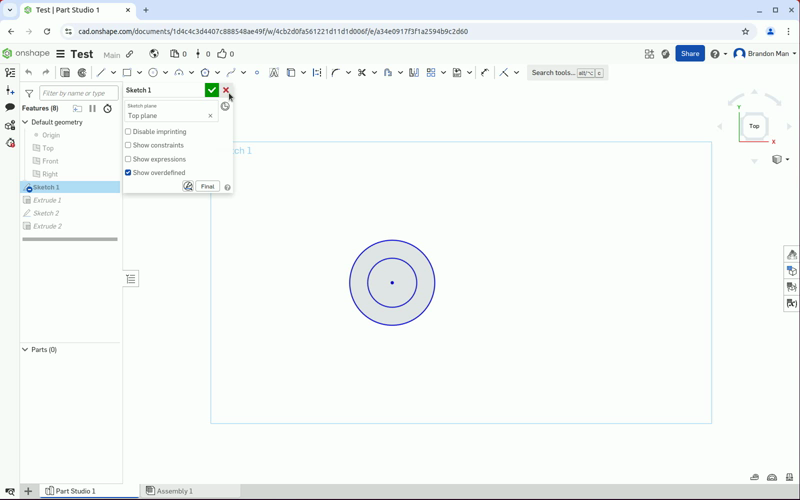
click(229, 92)
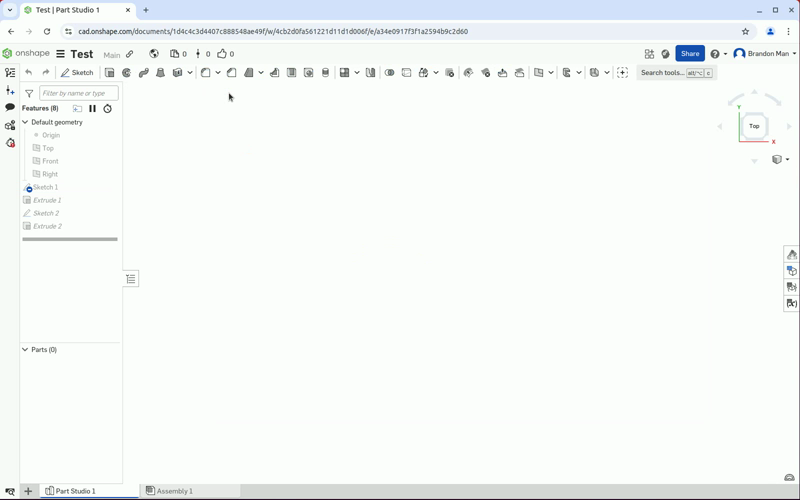
mouse_move(73, 352)
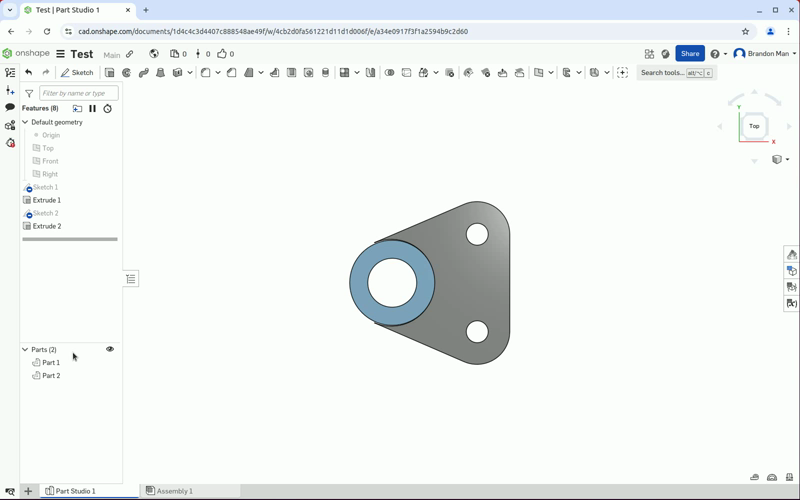
key(y)
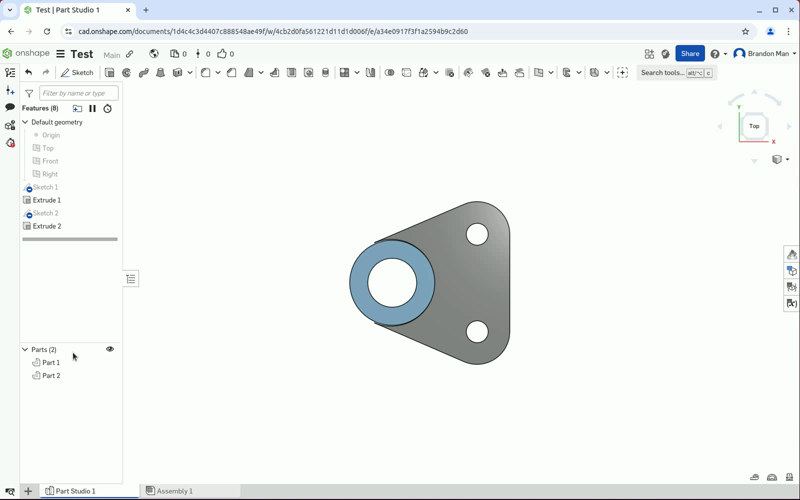
key(shift+p)
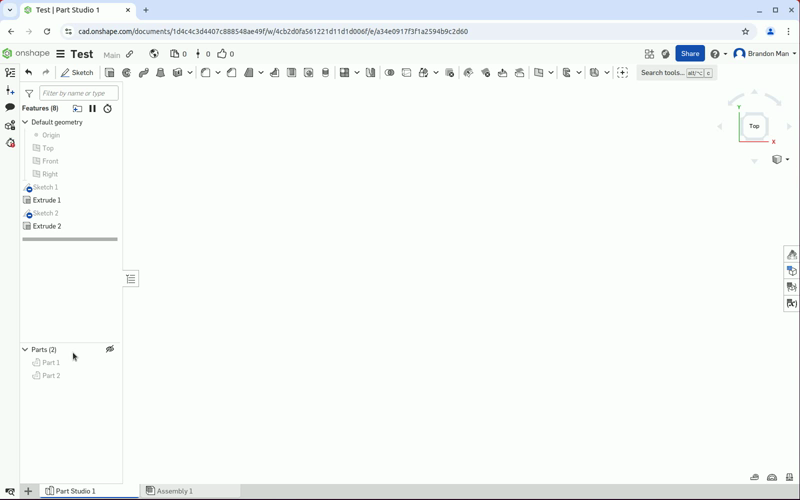
key(space)
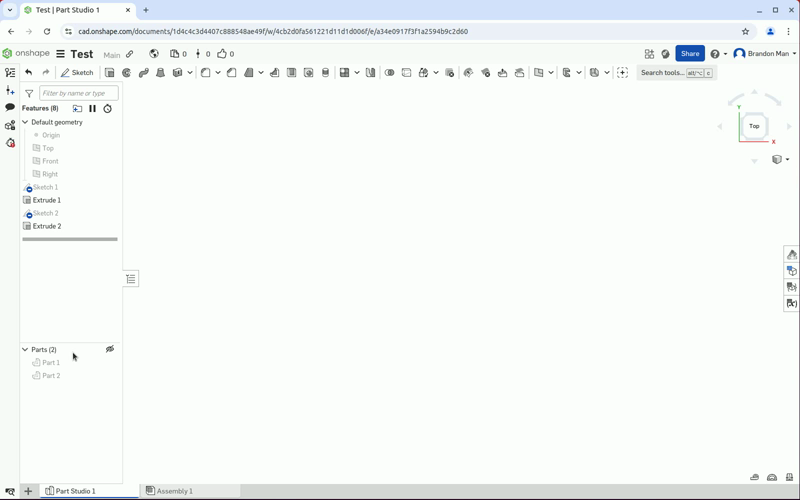
key_down(shift)
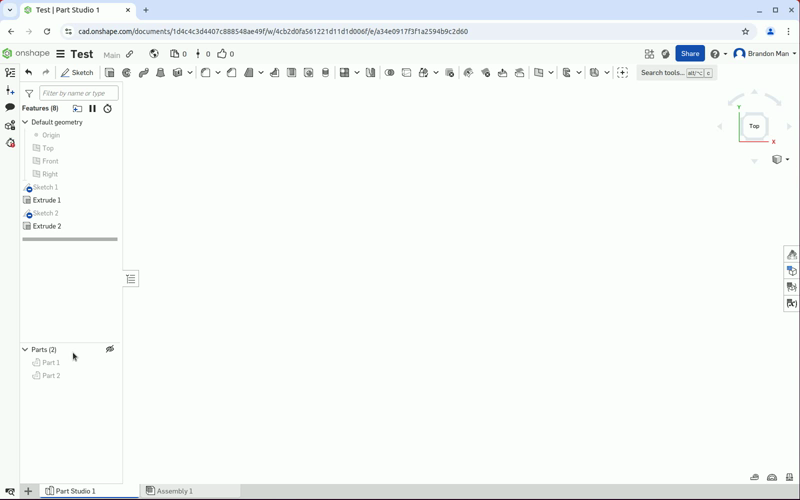
key(up)
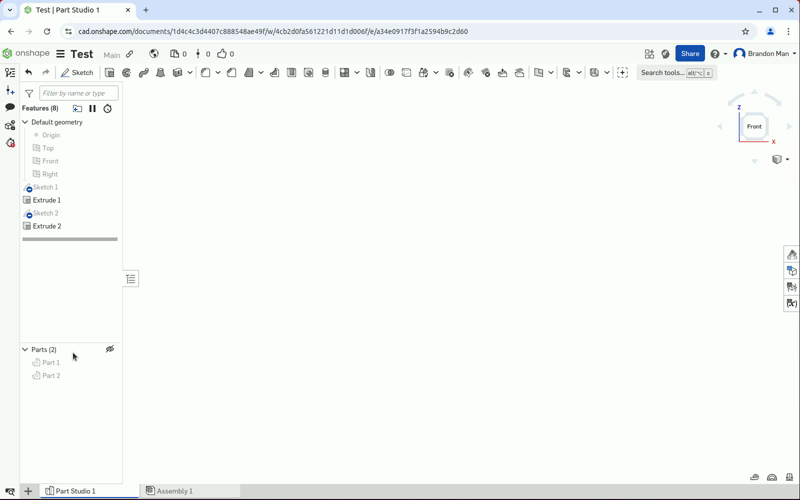
key_up(shift)
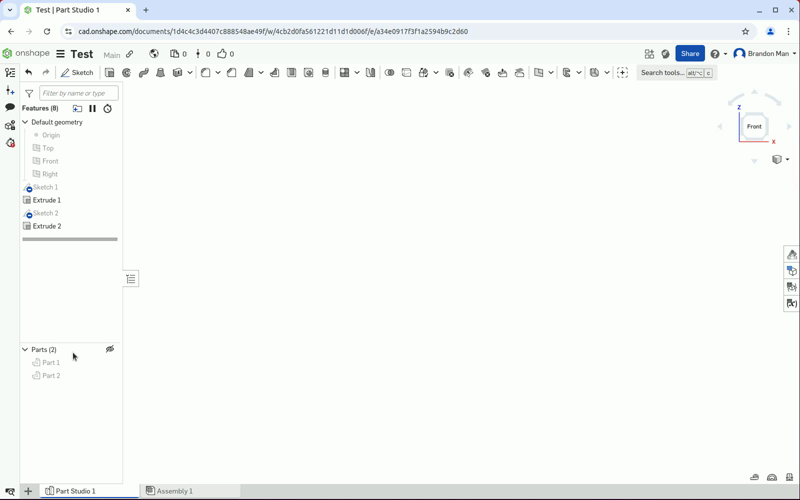
mouse_move(73, 352)
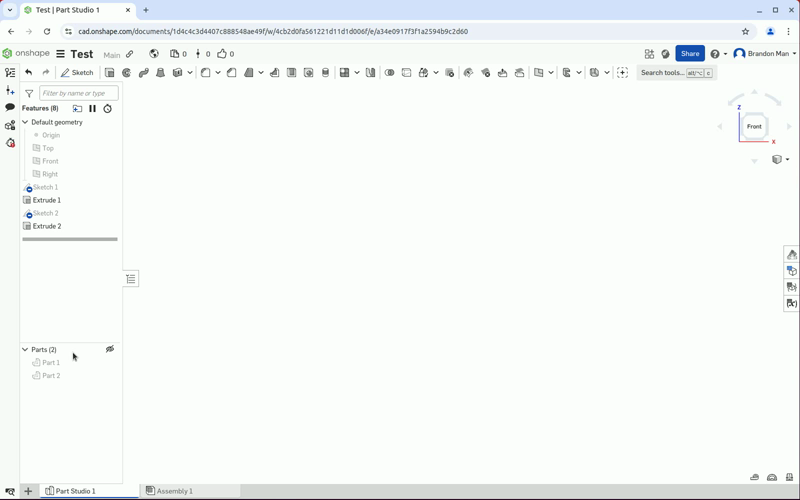
key(shift+y)
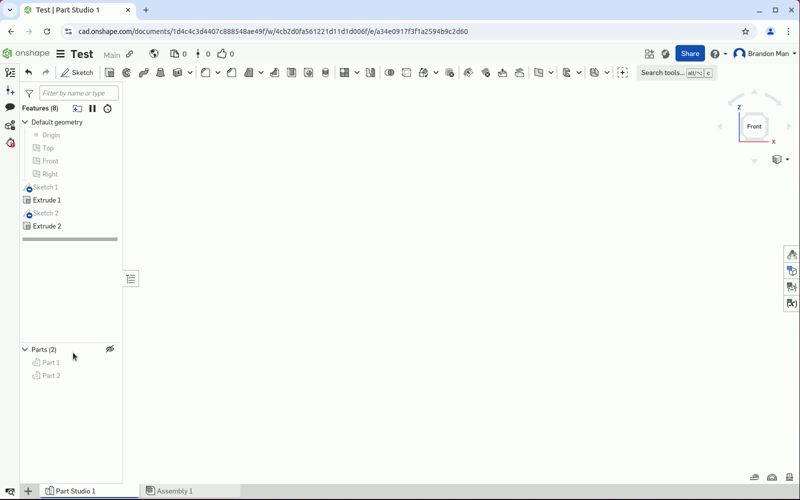
key(shift+s)
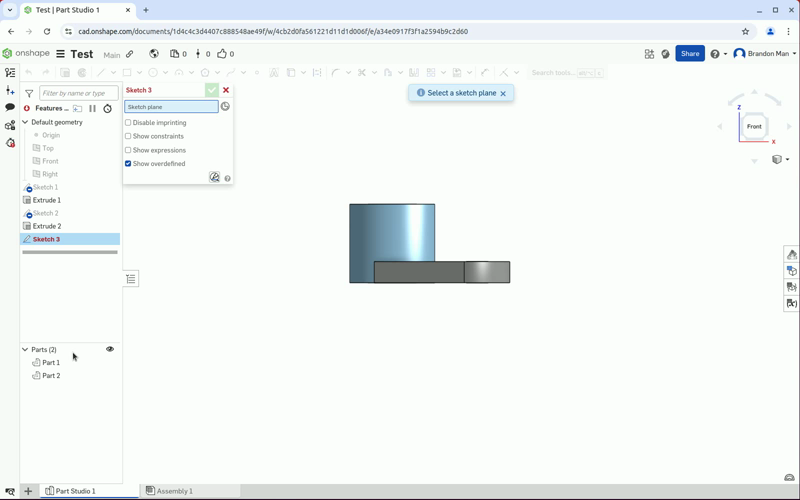
mouse_move(73, 163)
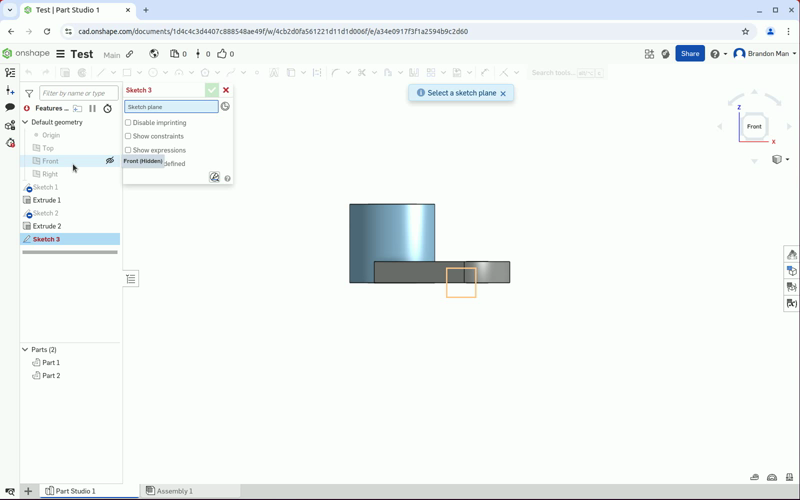
click(73, 163)
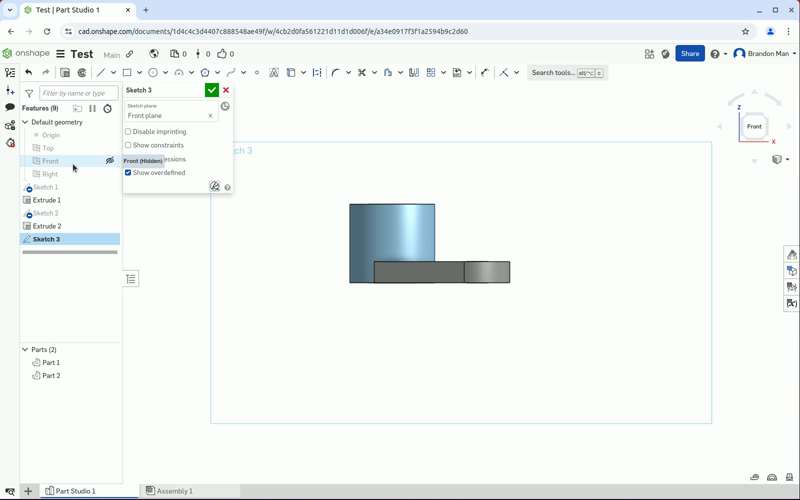
mouse_move(73, 352)
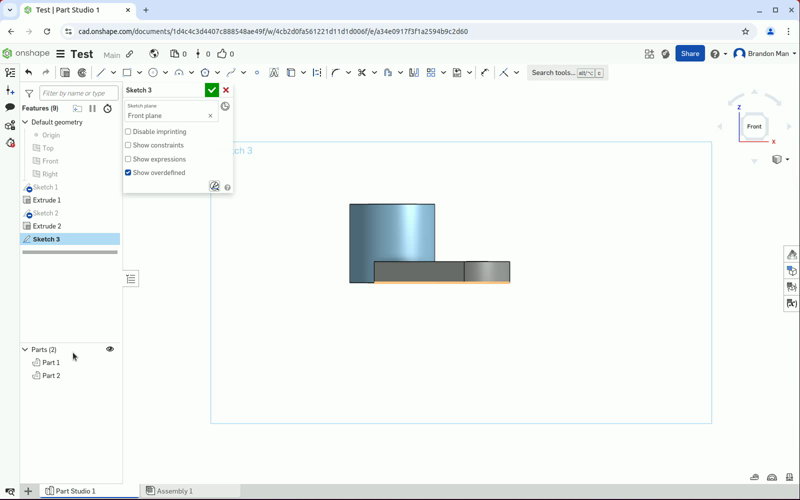
key(y)
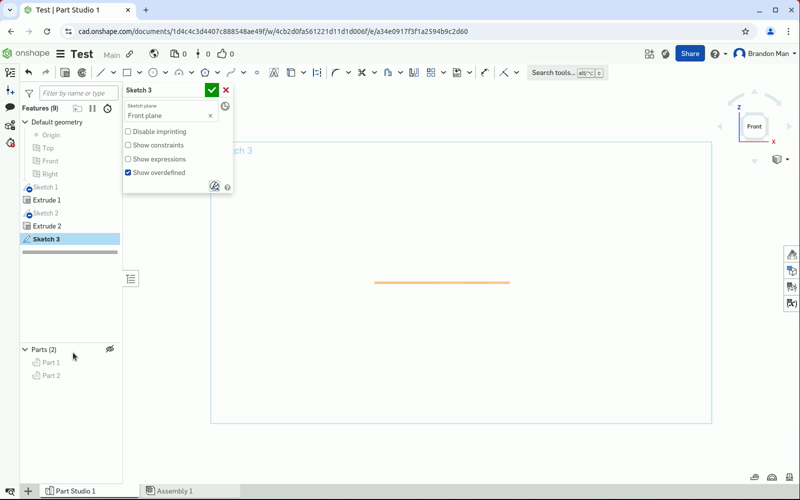
key(l)
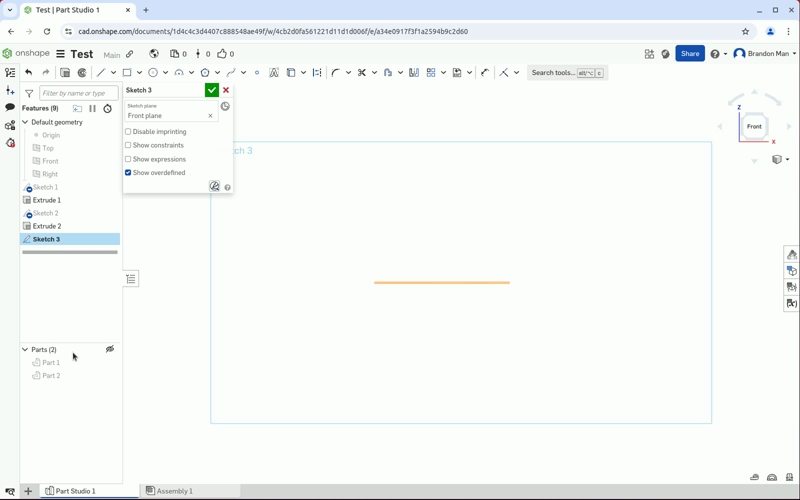
key_down(shift)
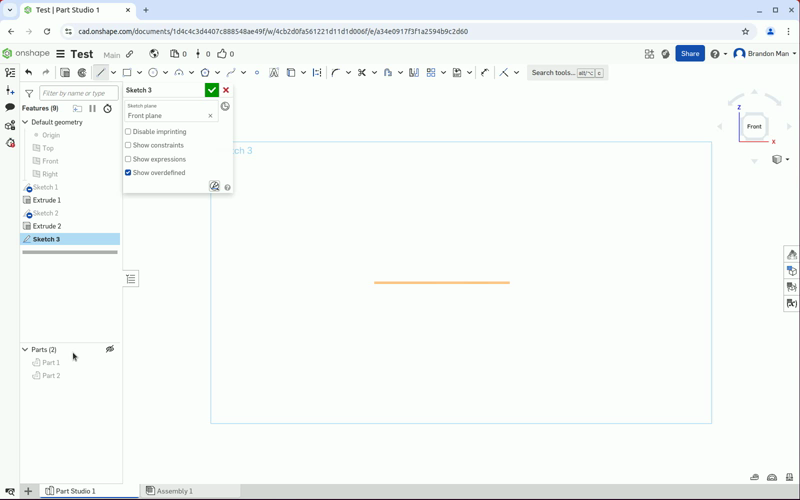
mouse_move(429, 261)
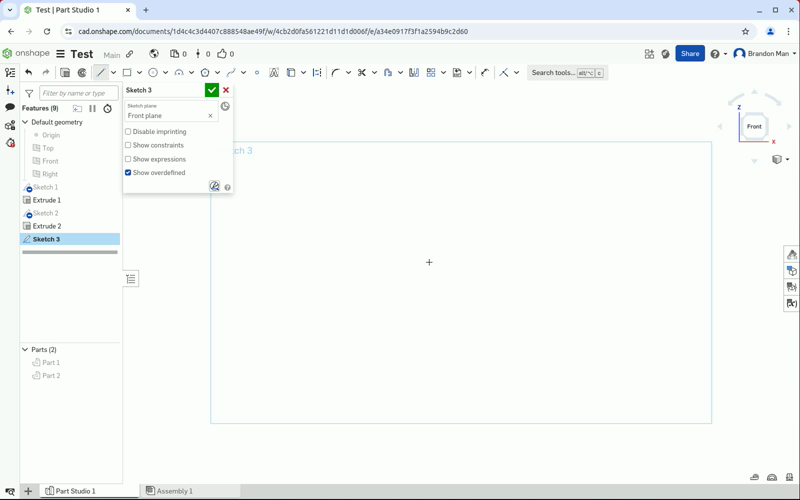
click(429, 261)
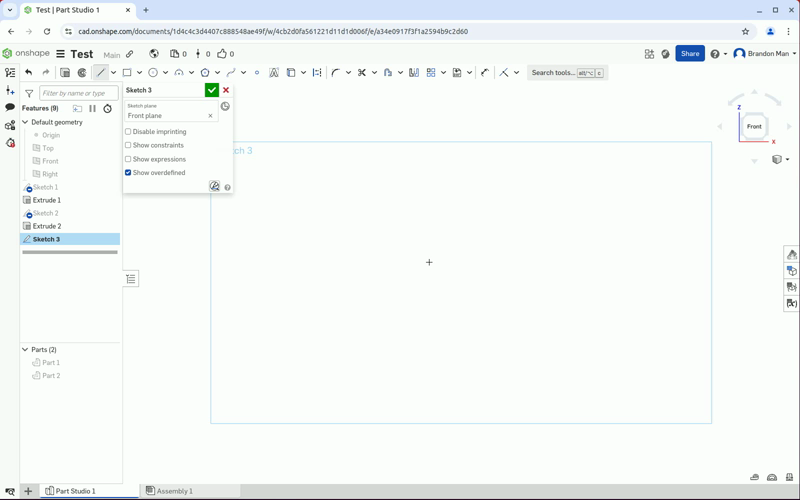
key_up(shift)
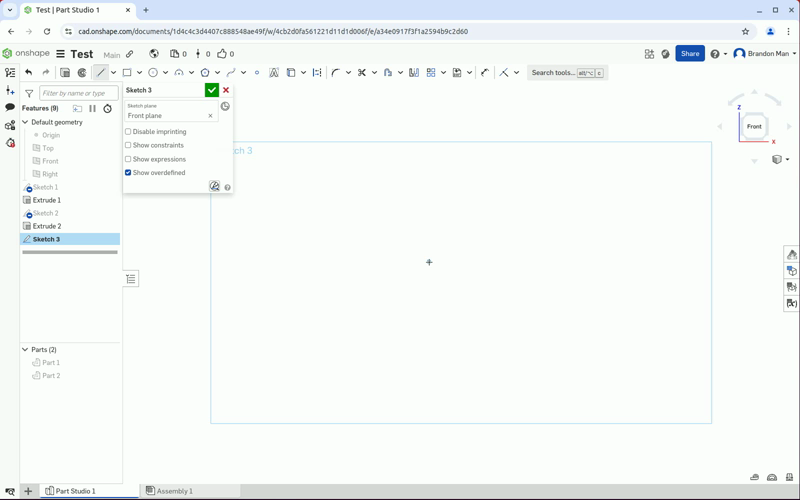
key_down(shift)
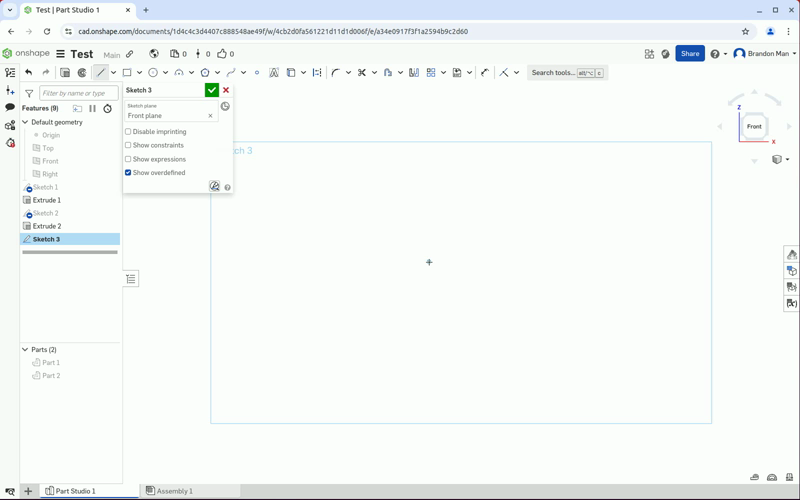
mouse_move(511, 261)
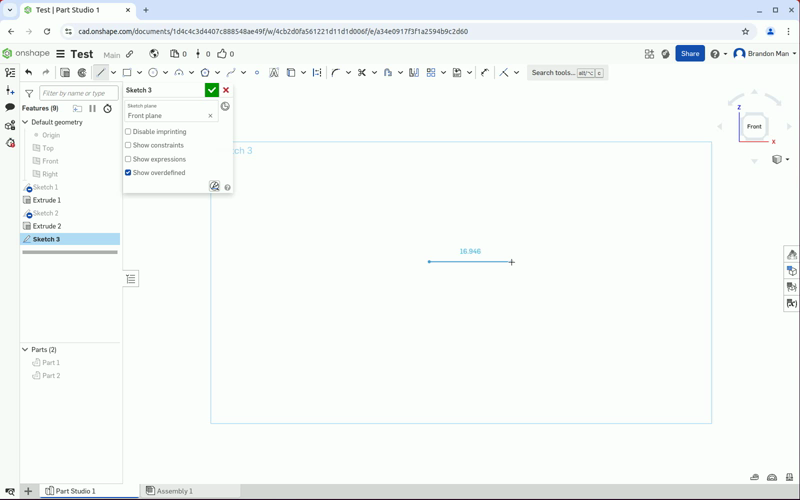
click(511, 261)
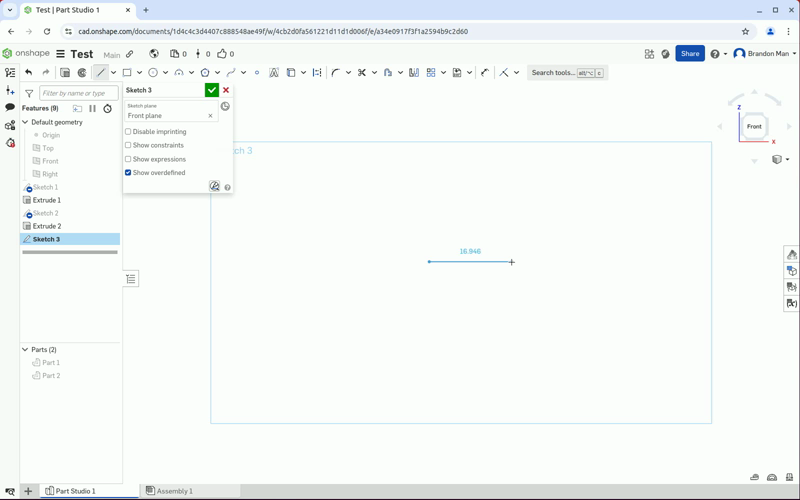
key_up(shift)
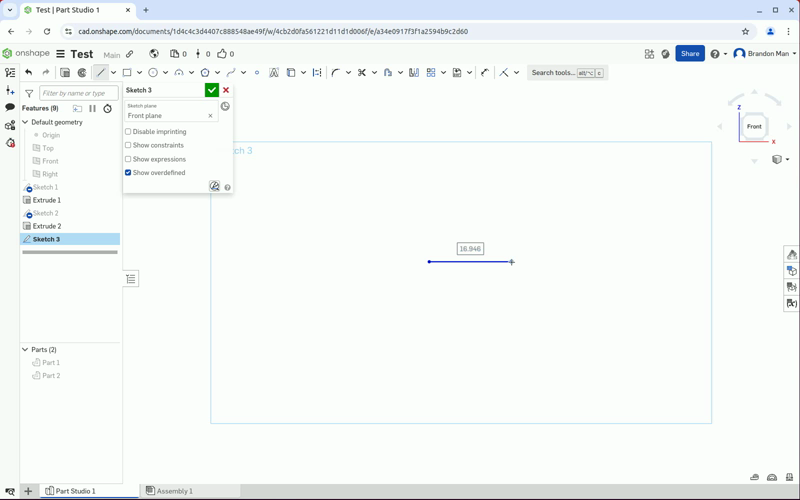
key_down(shift)
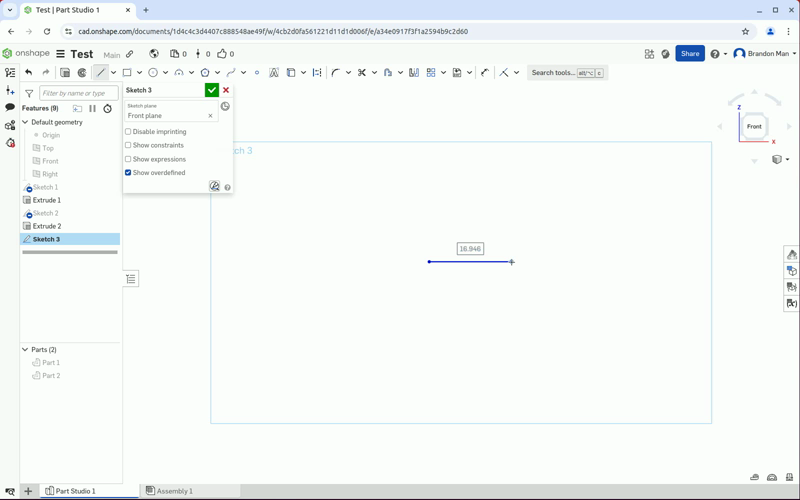
mouse_move(429, 203)
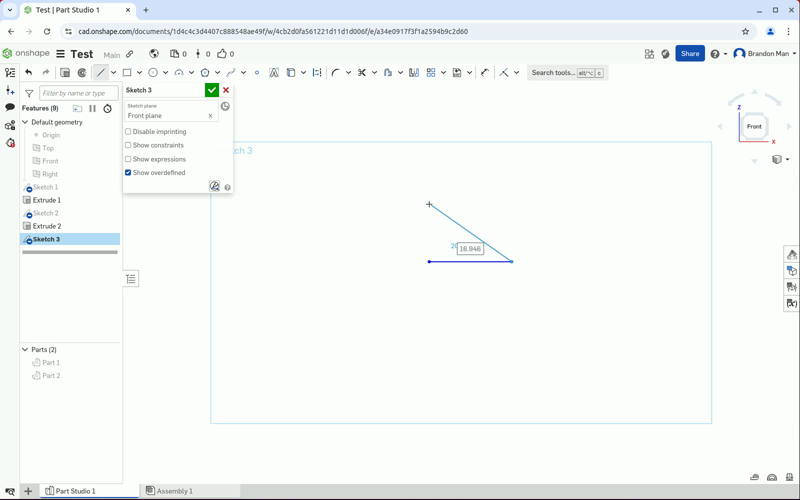
click(429, 203)
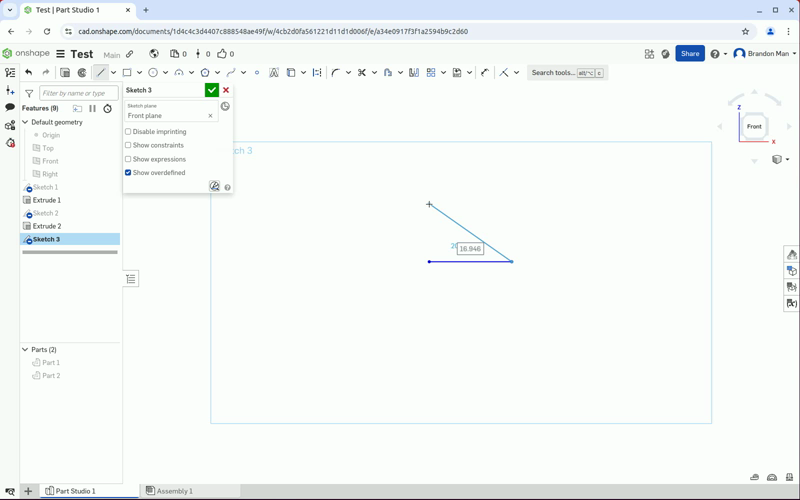
key_up(shift)
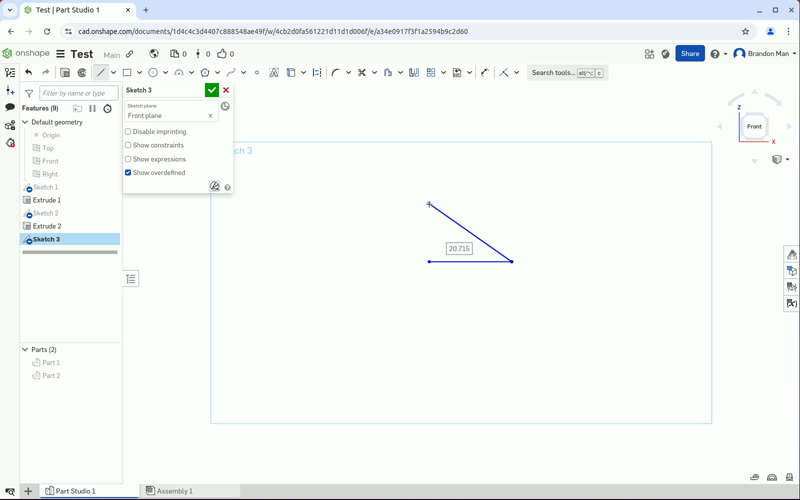
mouse_move(459, 203)
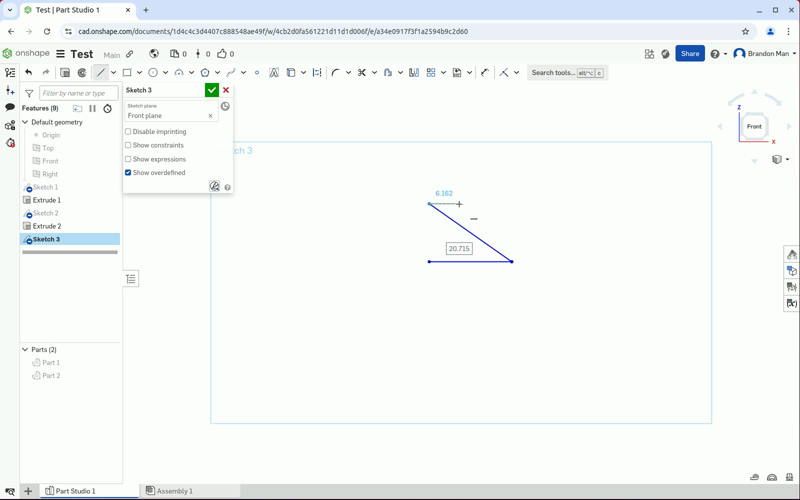
key_down(shift)
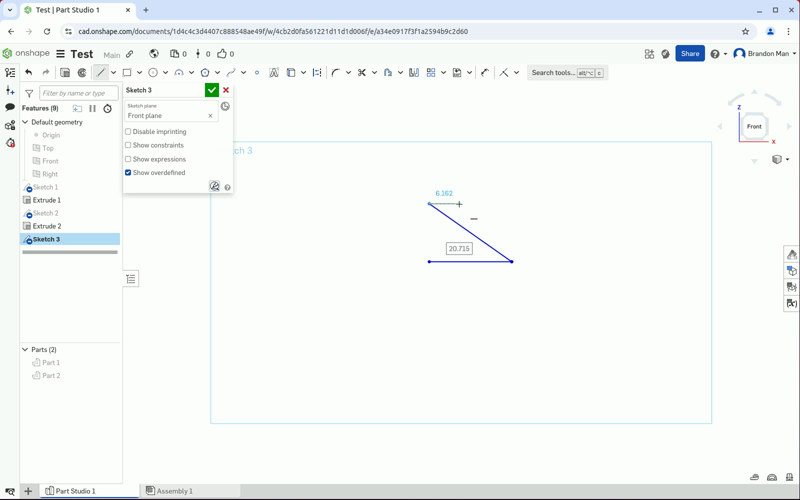
mouse_move(429, 261)
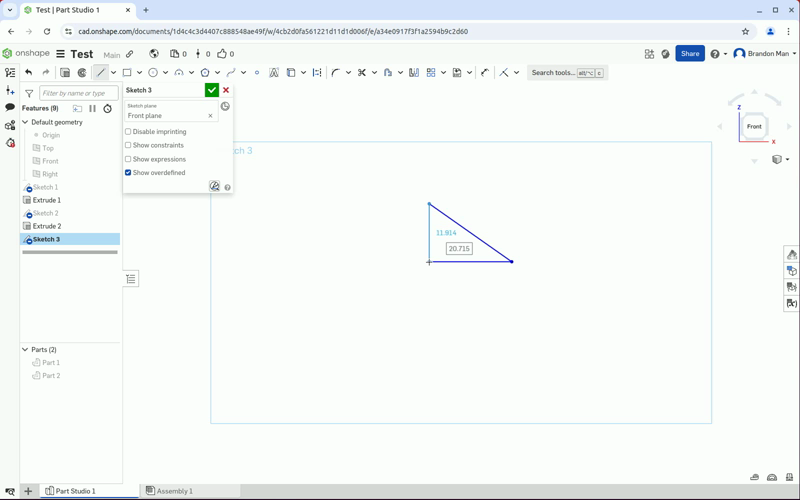
key_up(shift)
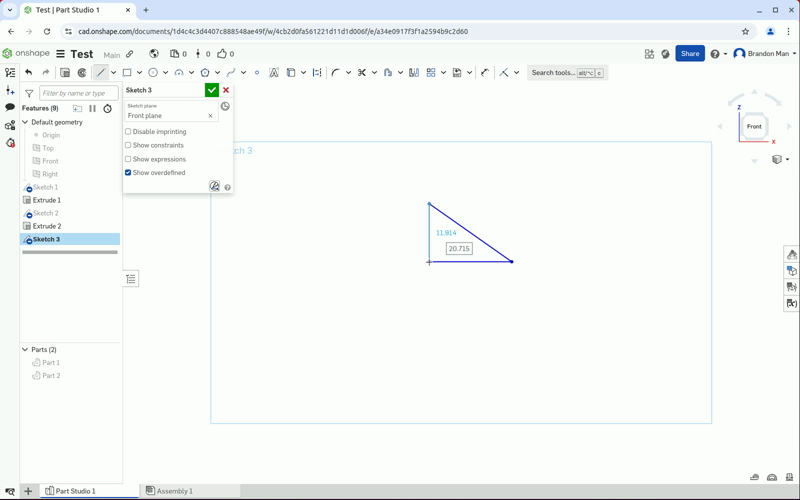
click(429, 261)
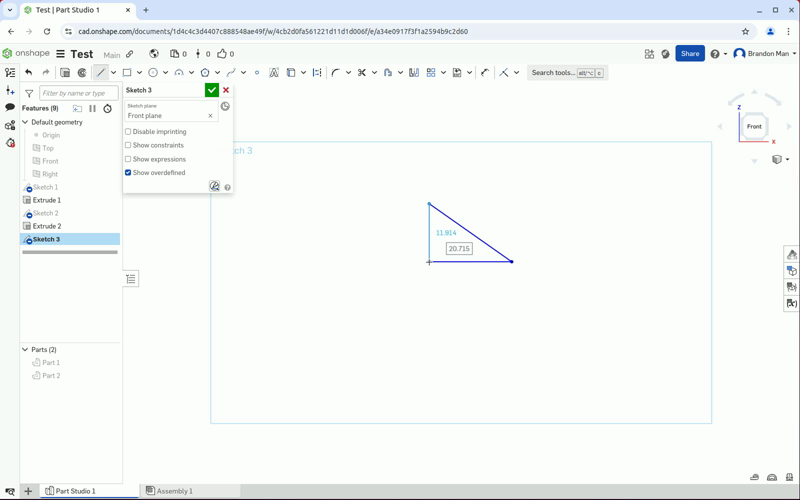
key(esc)
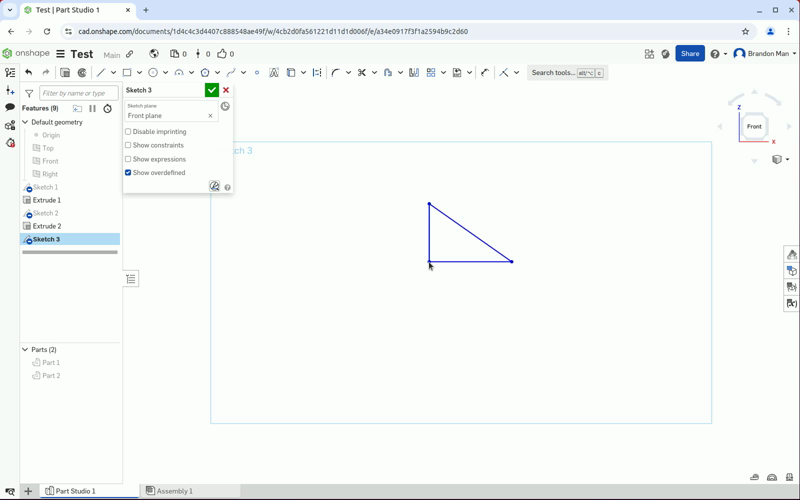
mouse_move(456, 254)
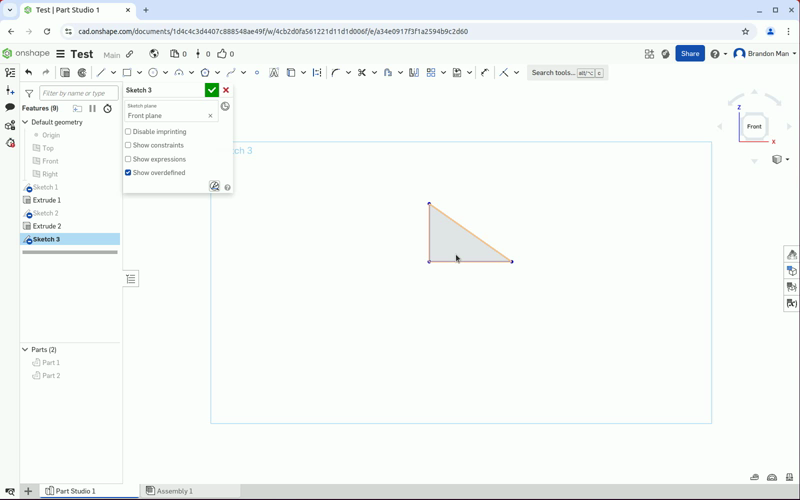
click(456, 254)
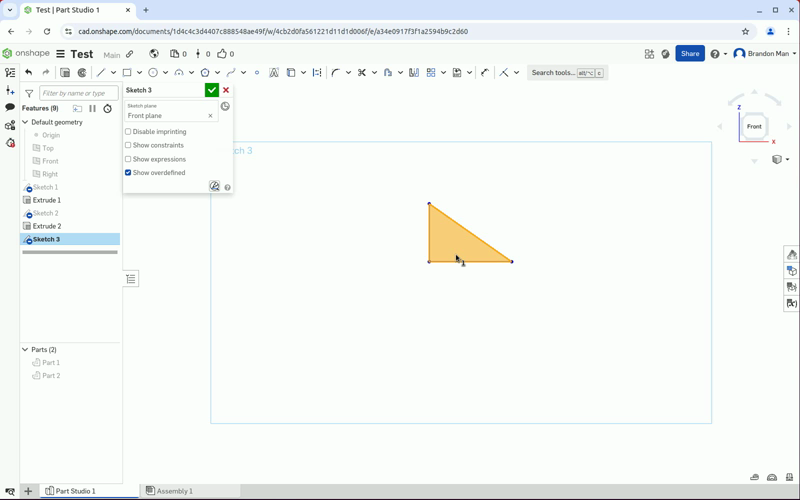
mouse_move(73, 352)
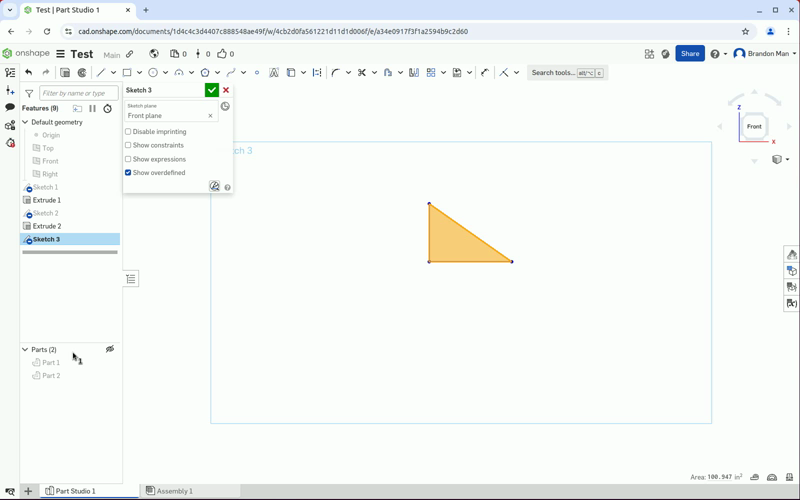
key(shift+y)
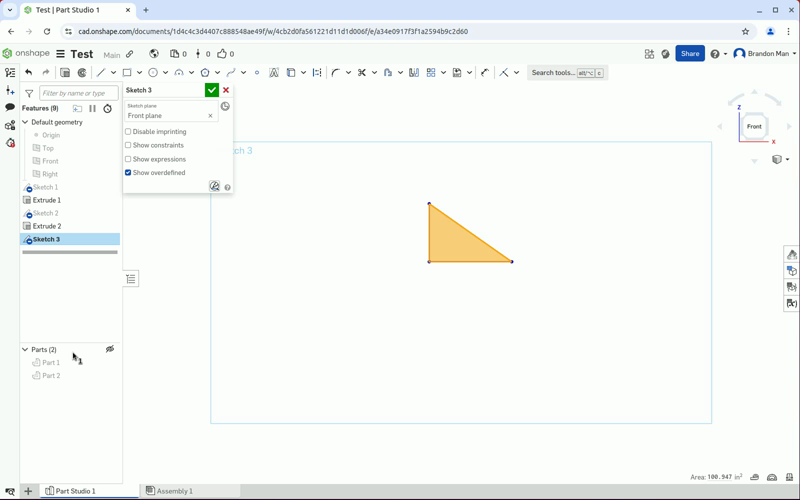
key(shift+e)
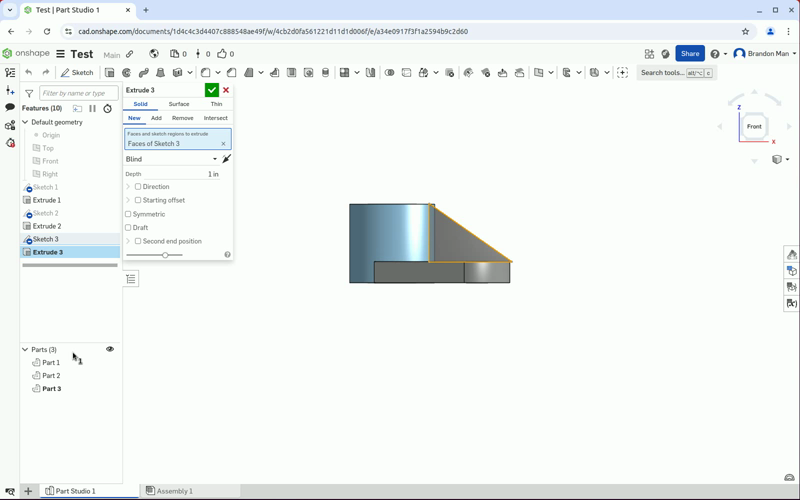
mouse_move(143, 106)
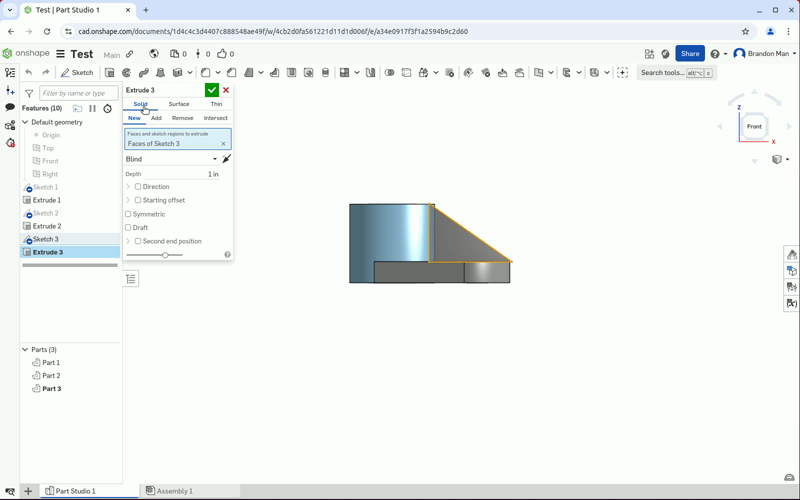
click(143, 106)
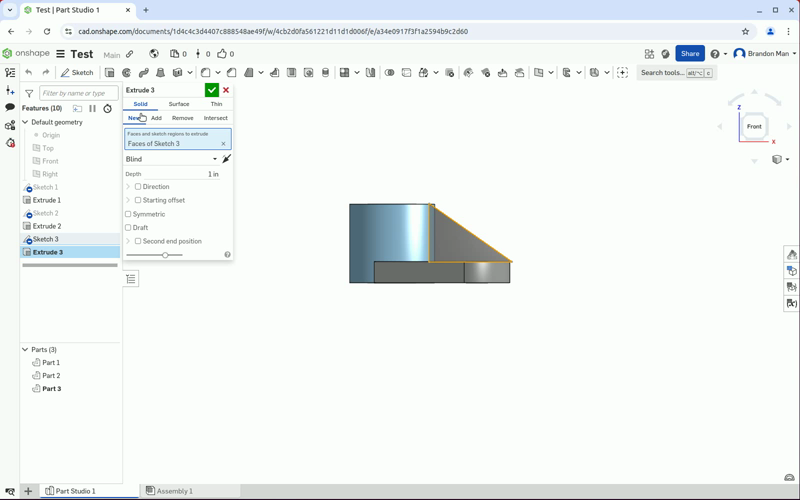
mouse_move(137, 120)
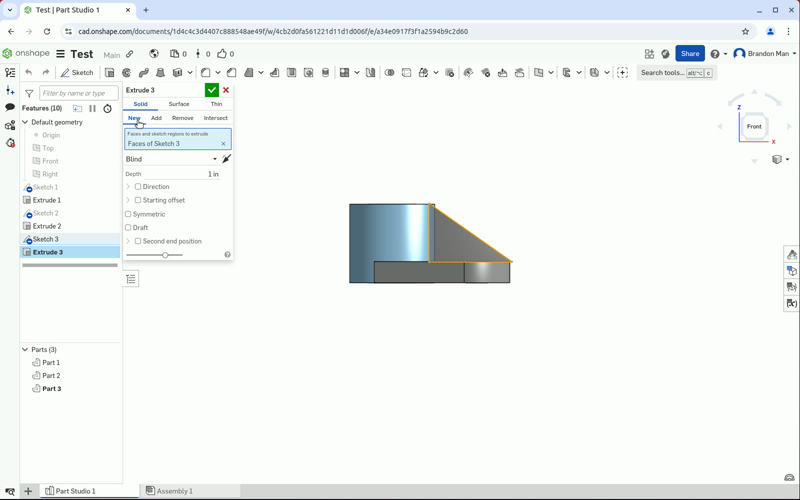
click(137, 120)
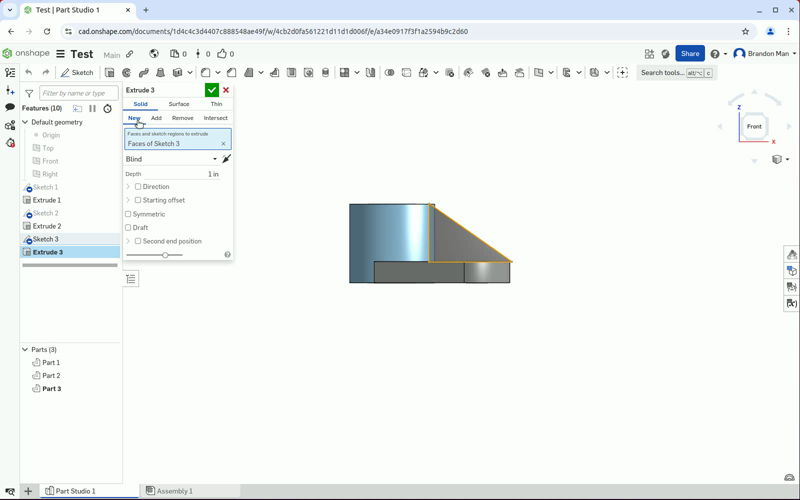
key(tab, 4)
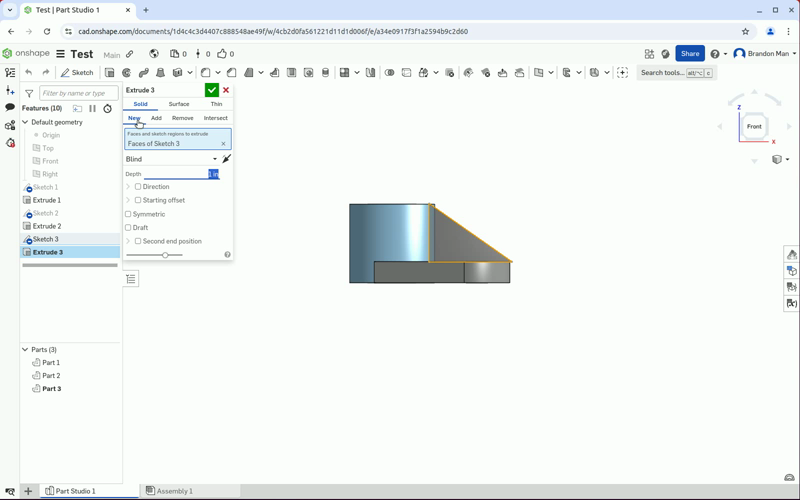
text(2.408)
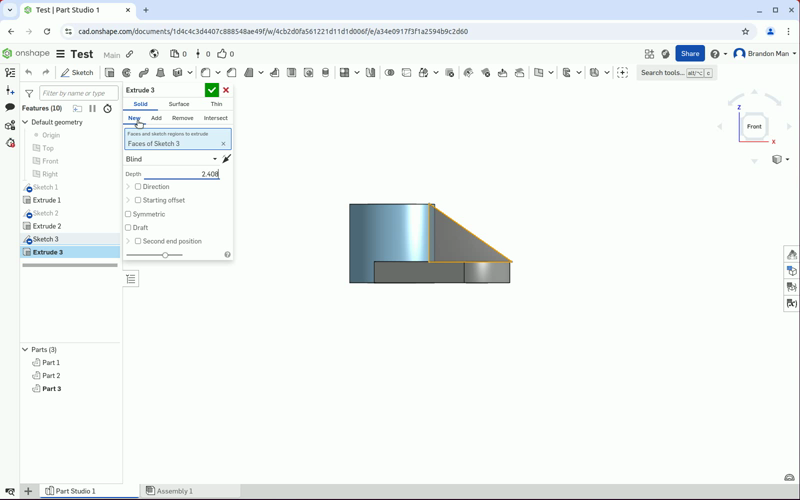
key(tab, 3)
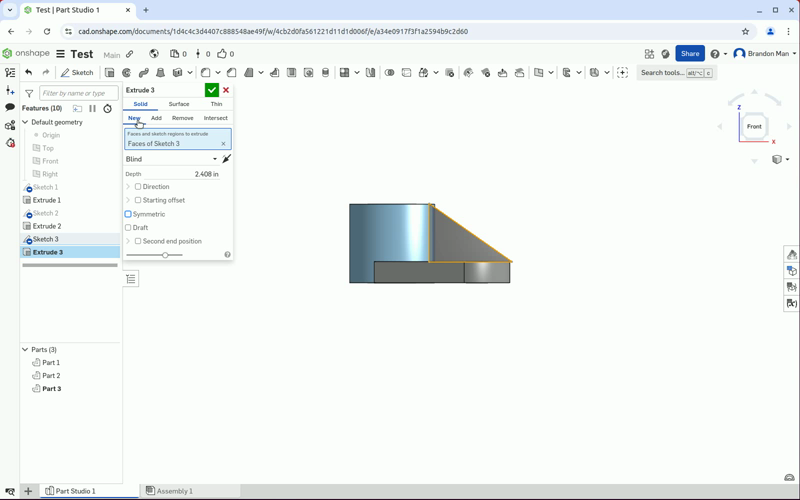
key(space)
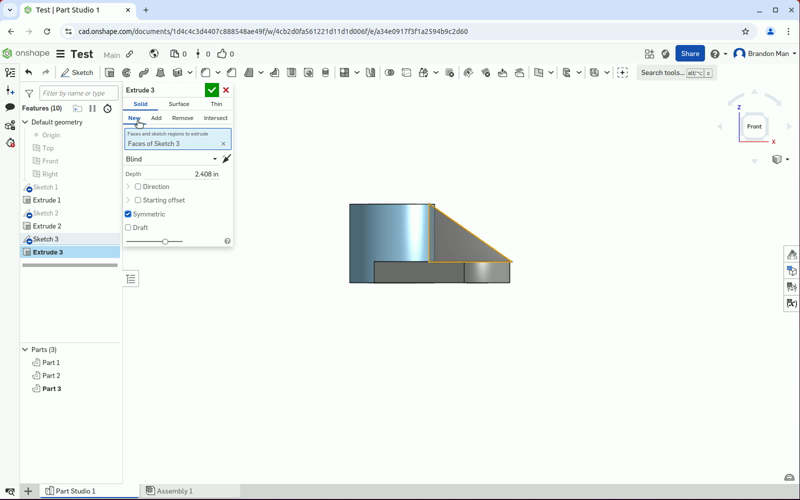
key(enter)
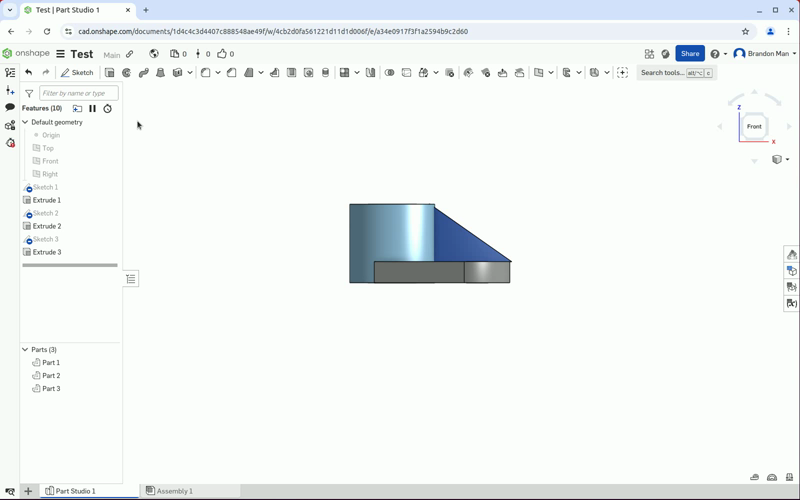
key(shift+h)
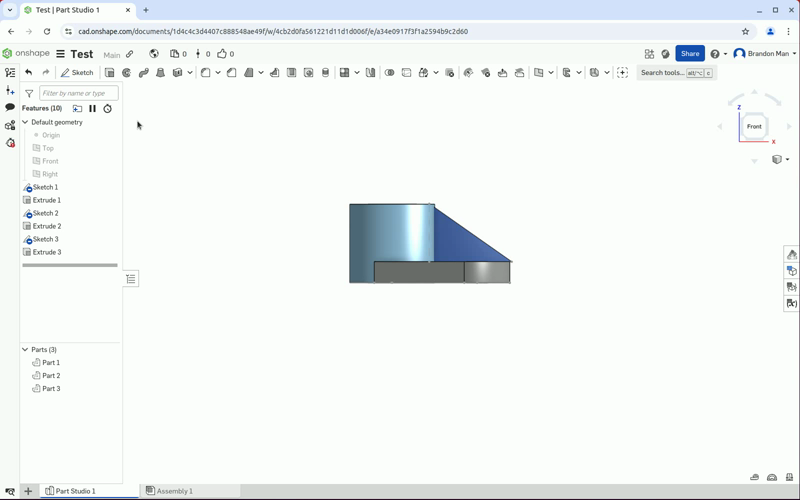
key(shift+h)
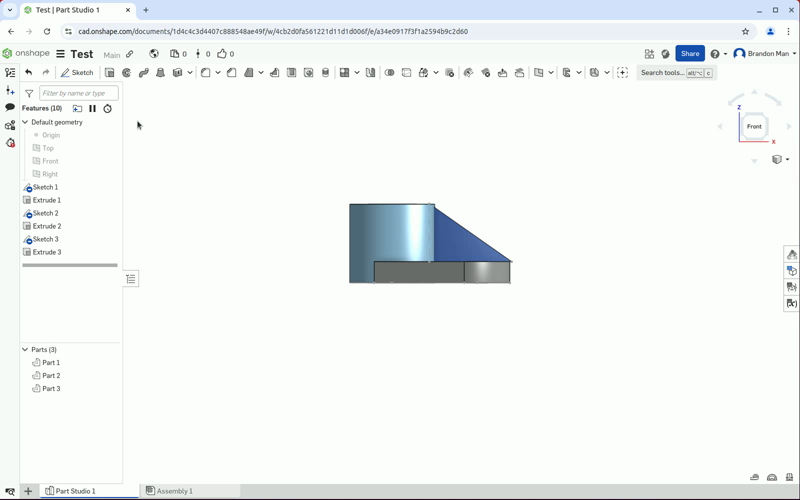
key(shift+7)
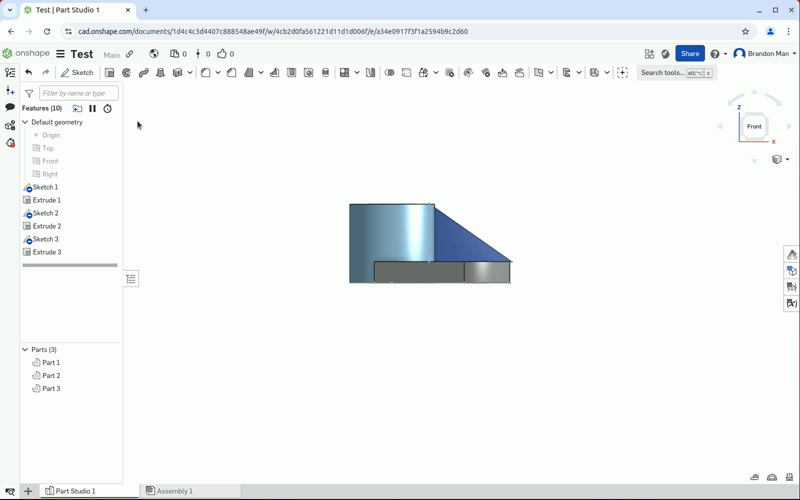
key(left, 2)
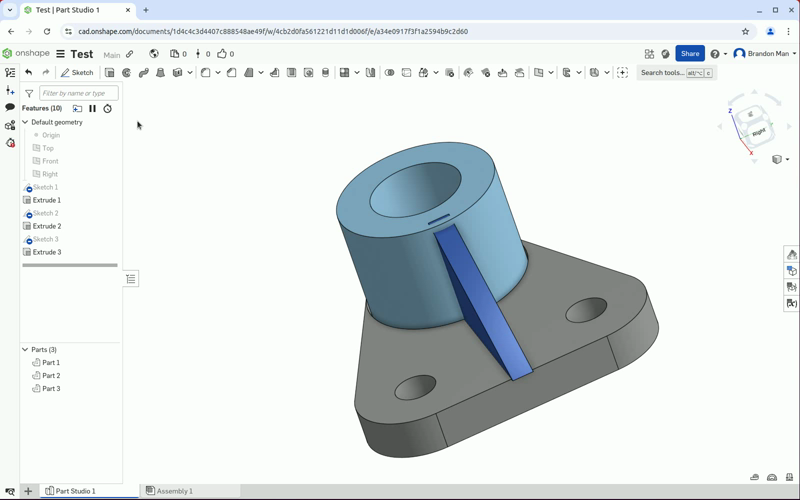
key(down, 2)
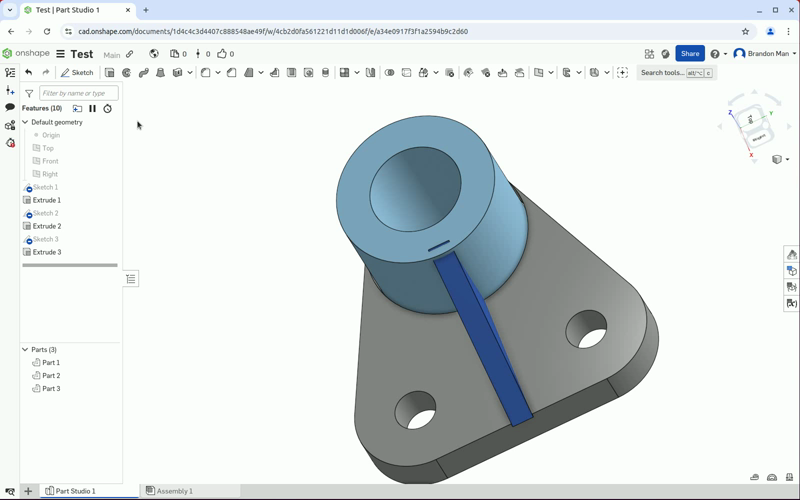
key(up, 2)
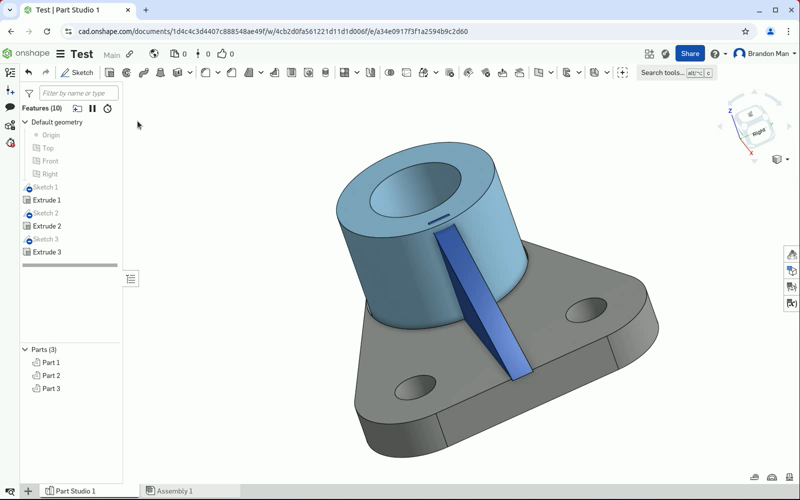
key(right, 2)
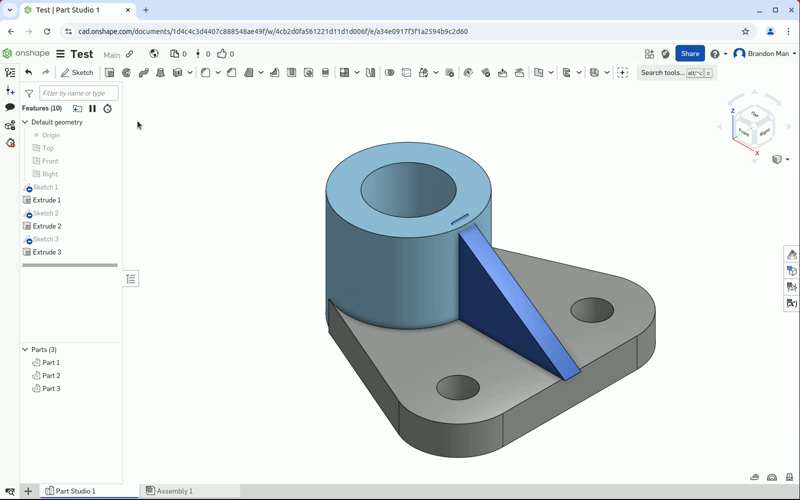
mouse_move(73, 189)
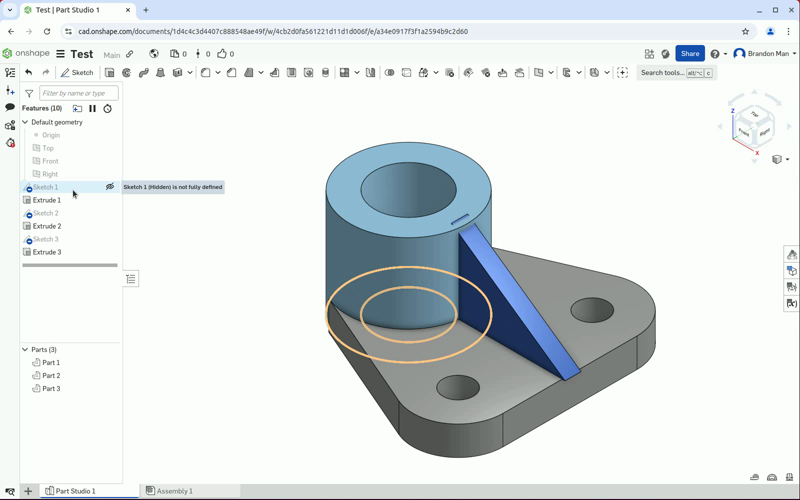
click(73, 189)